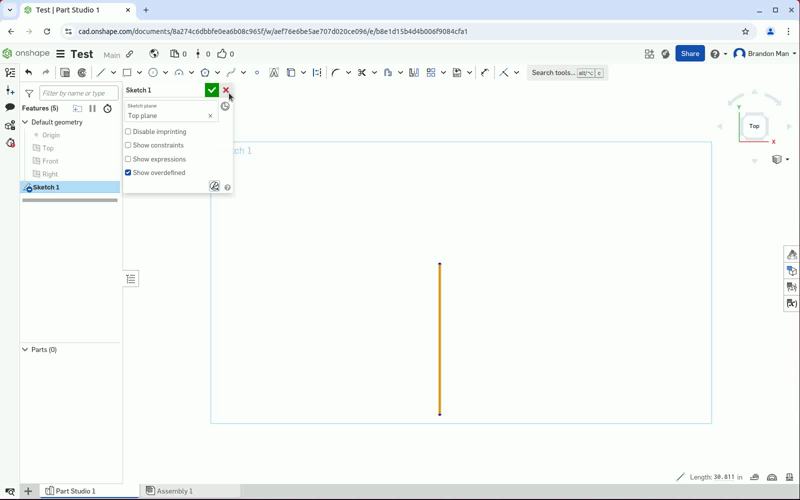
key(shift+h)
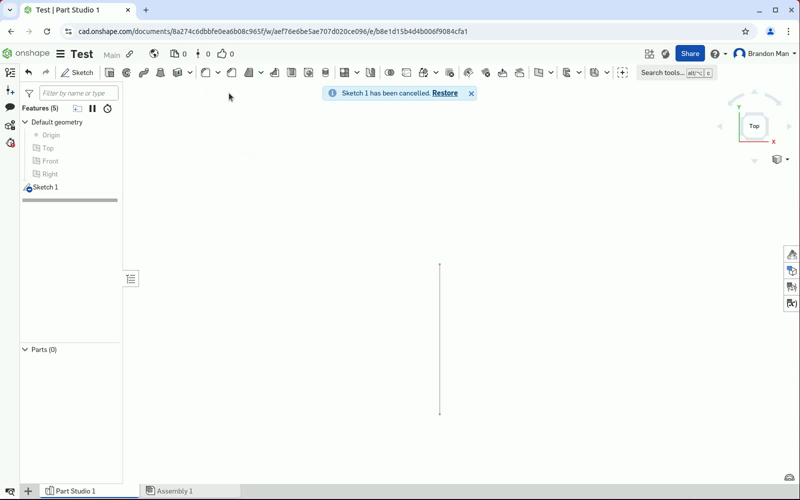
key(shift+s)
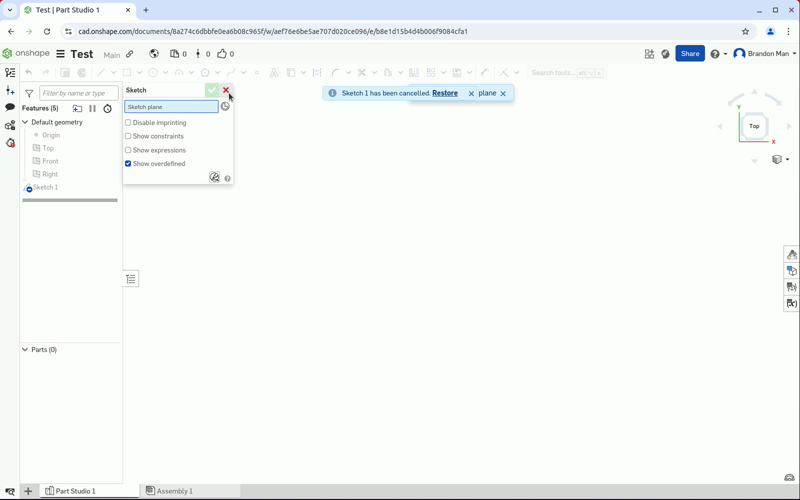
mouse_move(73, 150)
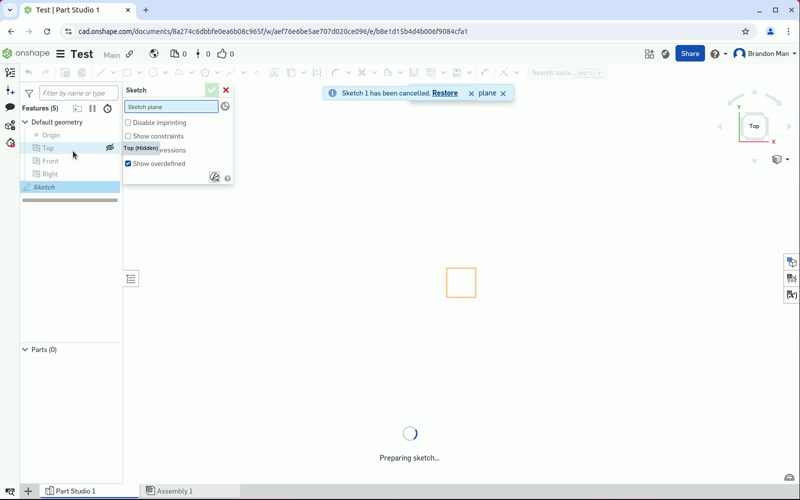
click(73, 150)
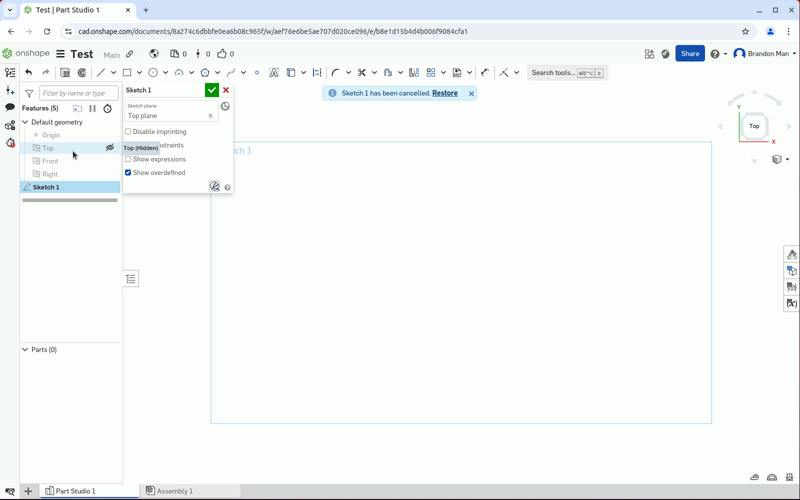
mouse_move(73, 352)
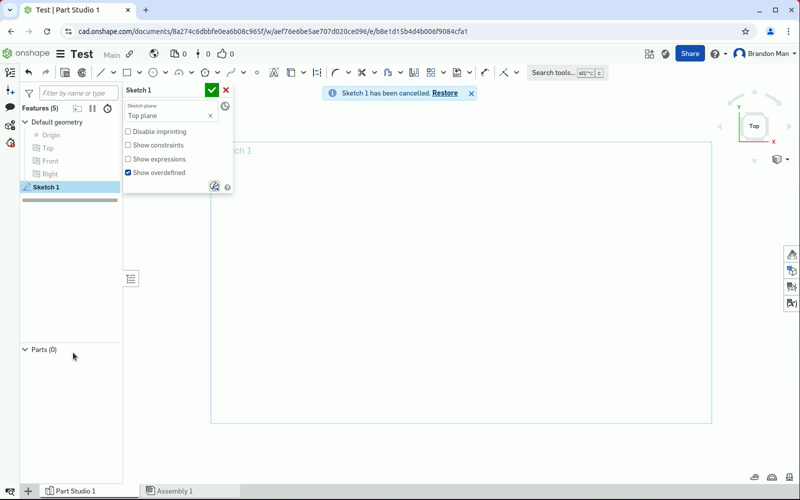
key(y)
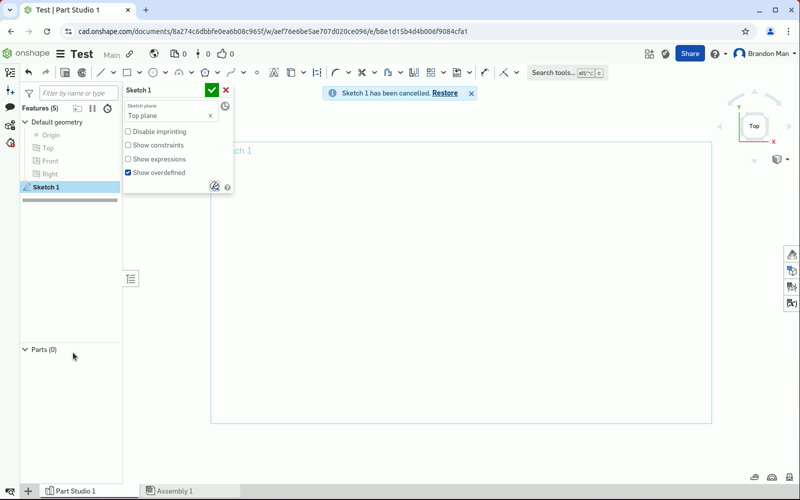
key(l)
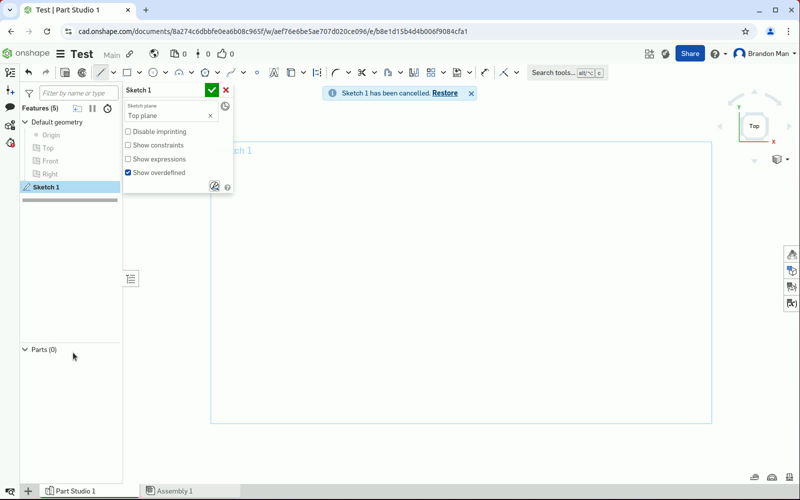
key_down(shift)
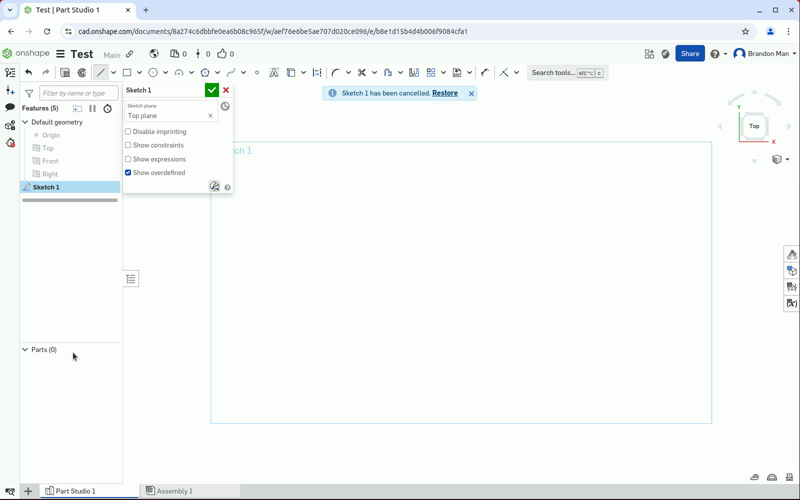
mouse_move(429, 286)
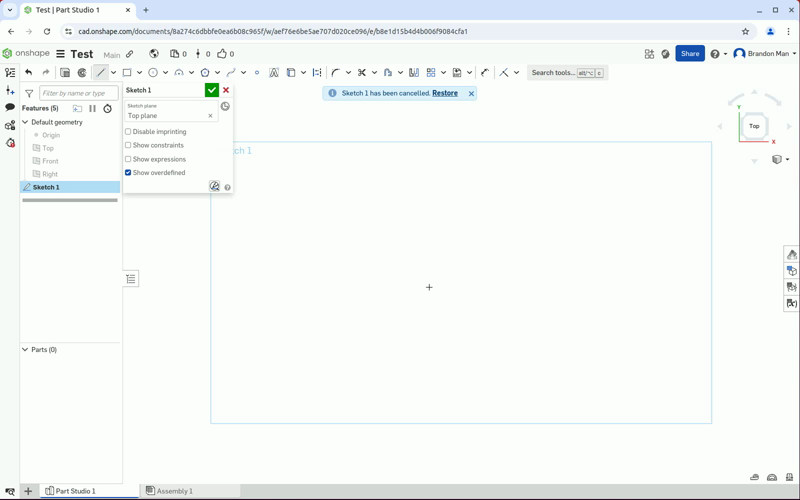
click(429, 286)
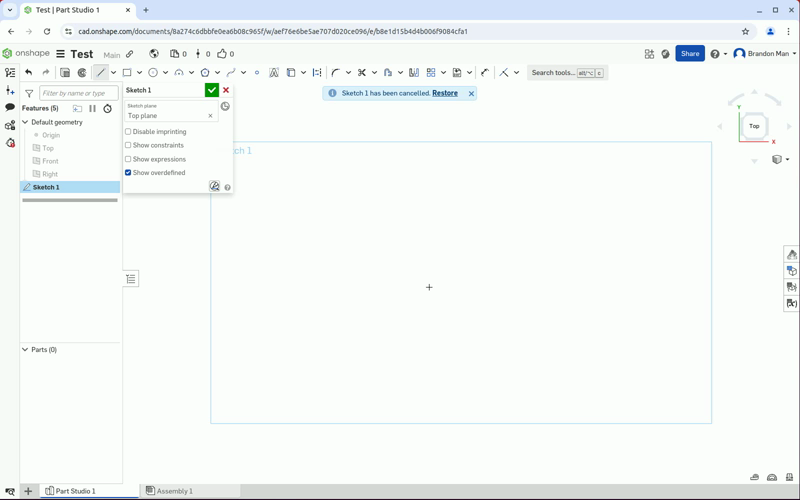
key_up(shift)
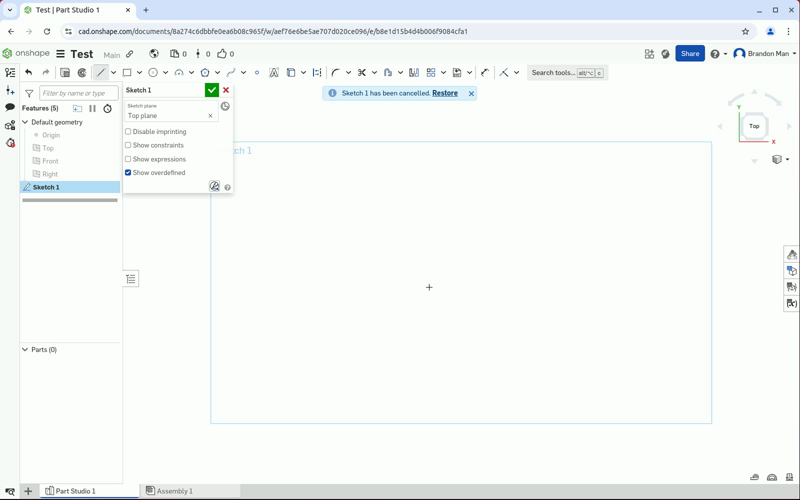
key_down(shift)
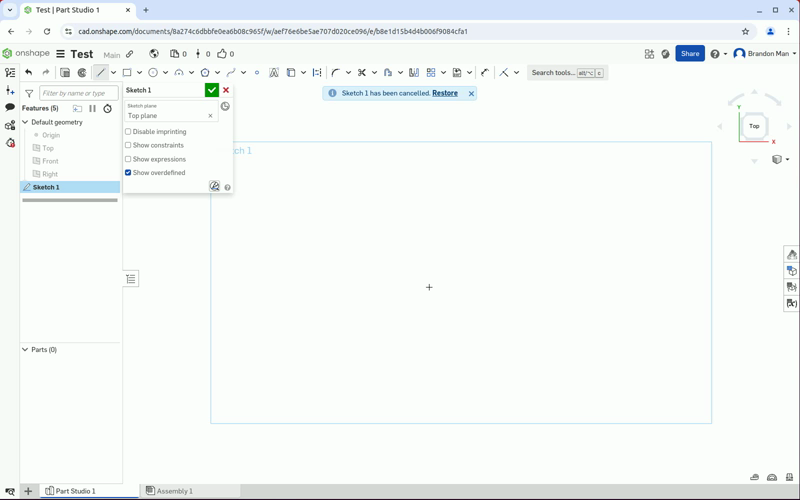
mouse_move(494, 286)
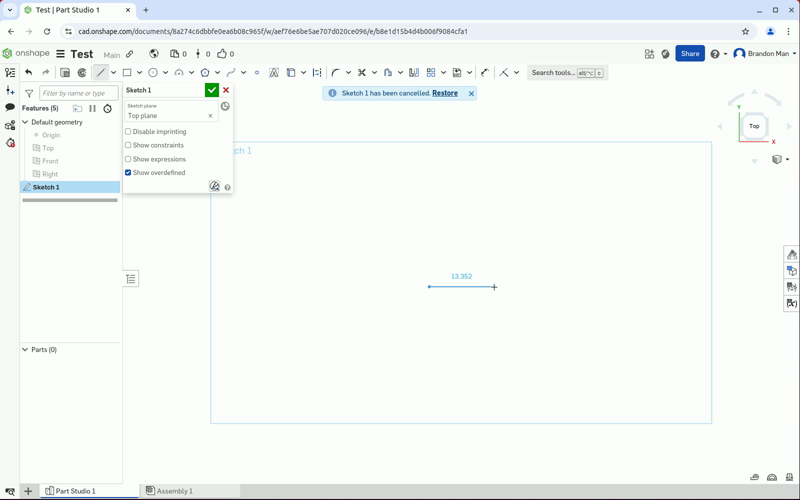
click(494, 286)
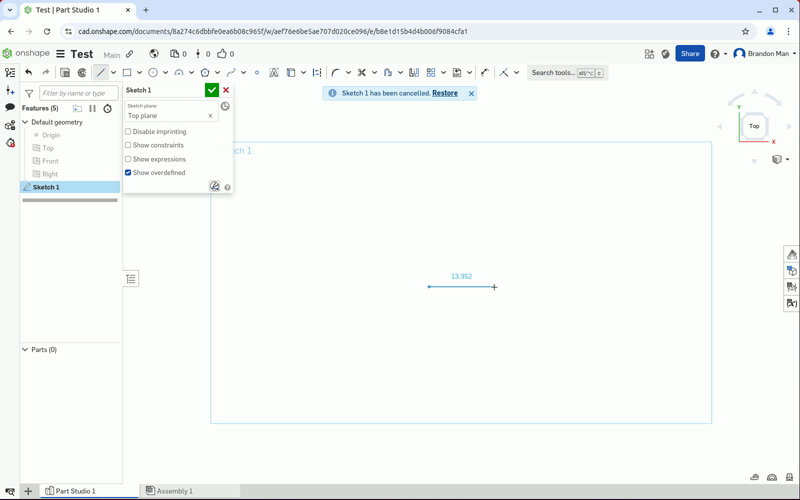
key_up(shift)
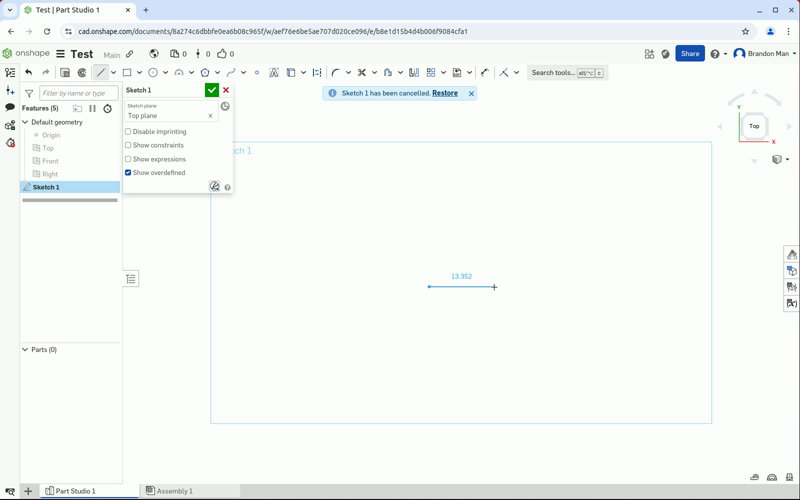
key_down(shift)
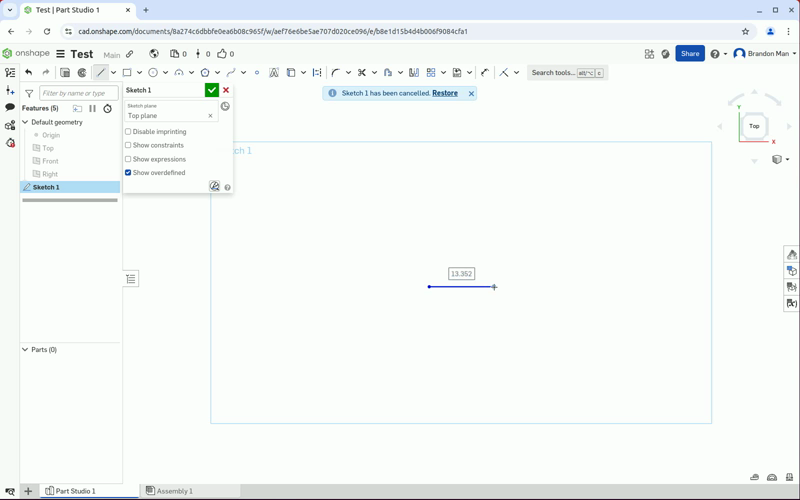
mouse_move(524, 286)
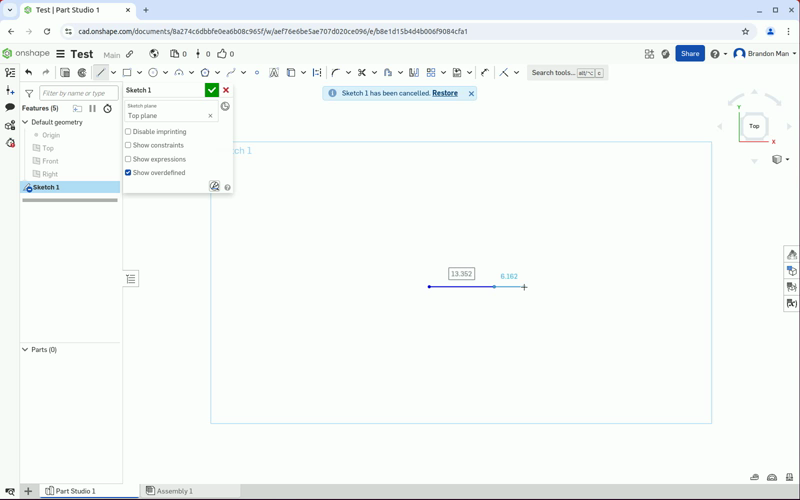
mouse_move(494, 279)
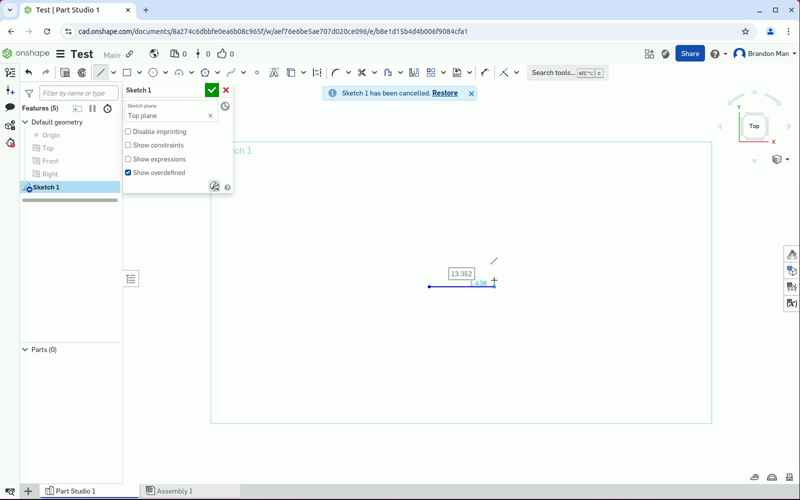
scroll(6)
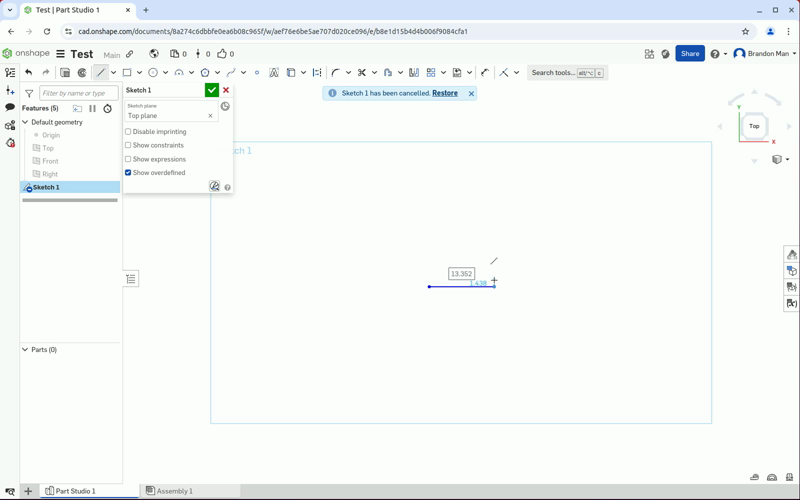
scroll(6)
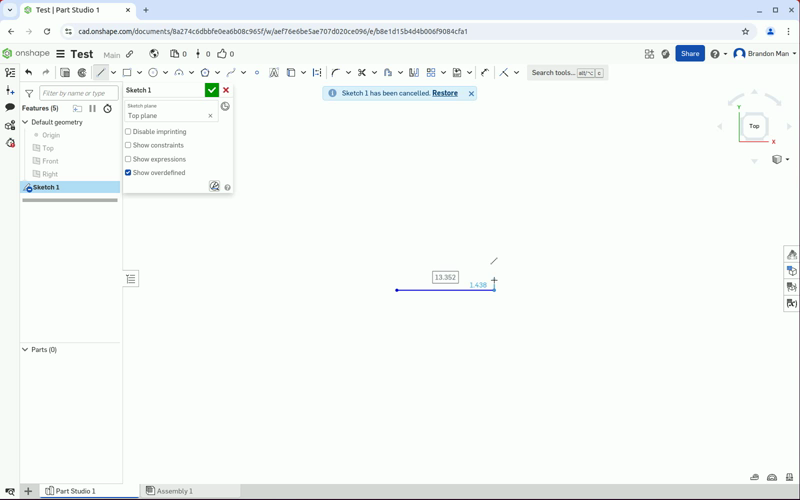
scroll(6)
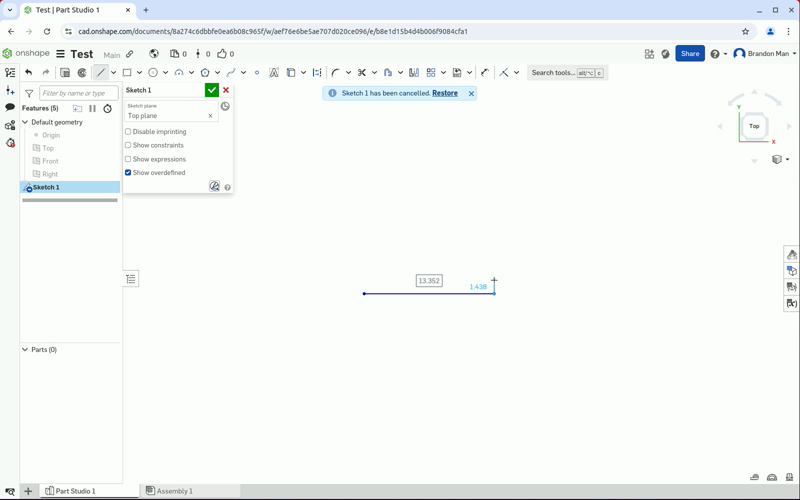
scroll(6)
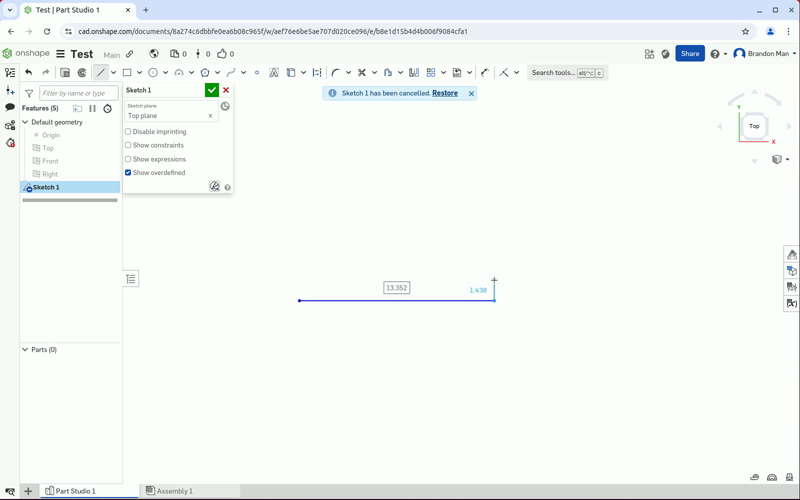
scroll(6)
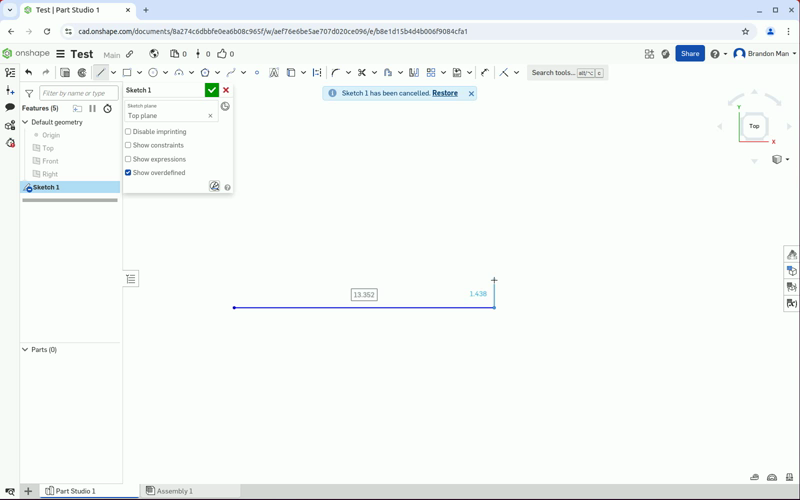
scroll(6)
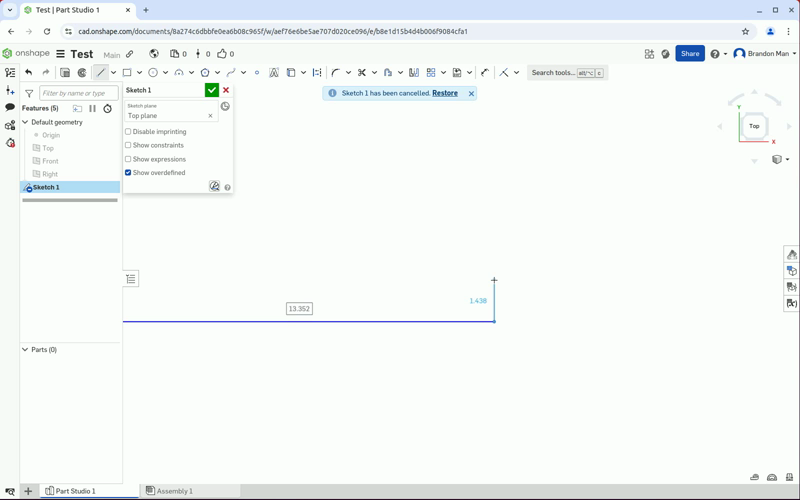
scroll(6)
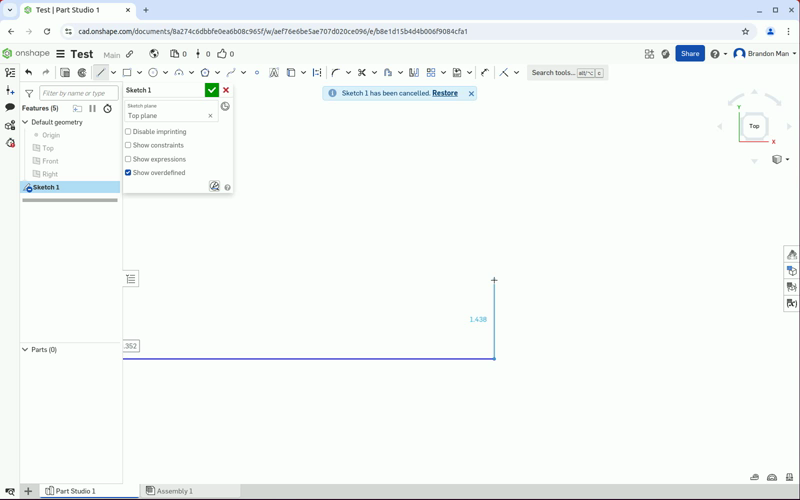
click(494, 279)
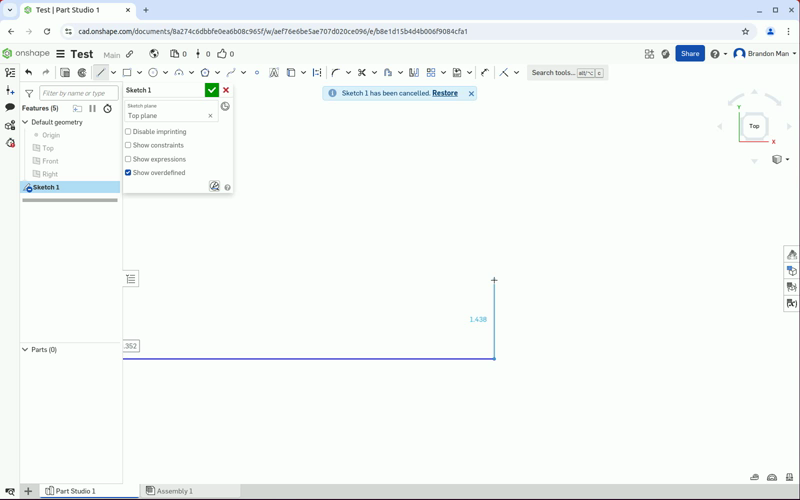
scroll(-6)
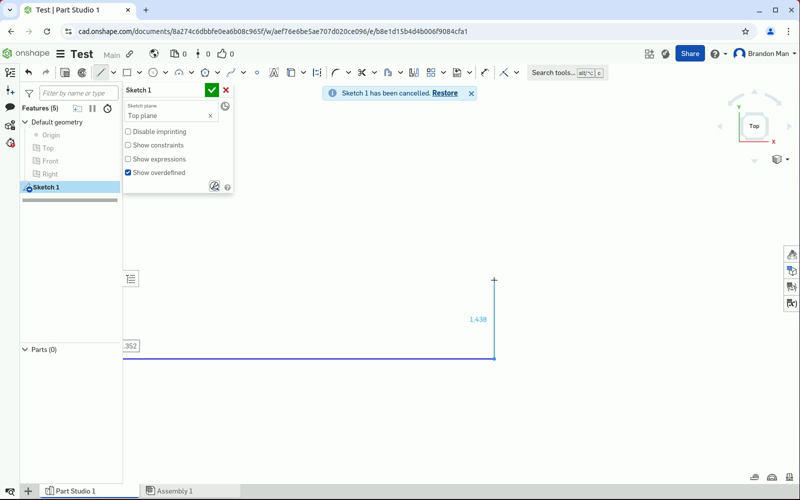
scroll(-6)
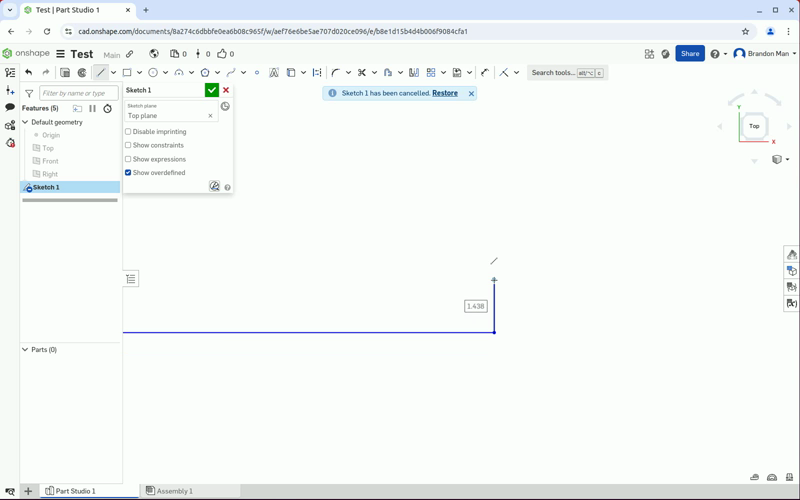
scroll(-6)
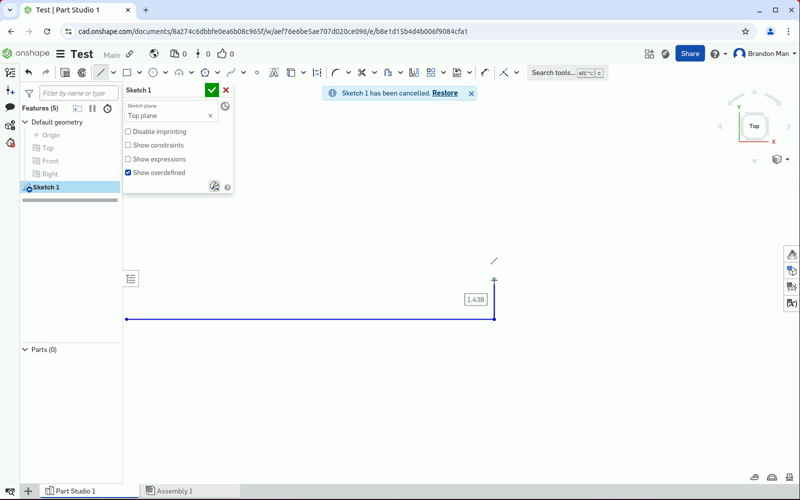
scroll(-6)
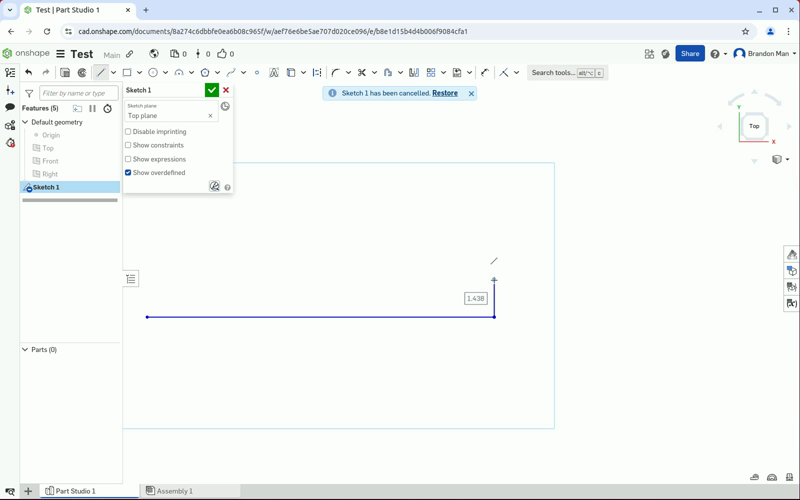
scroll(-6)
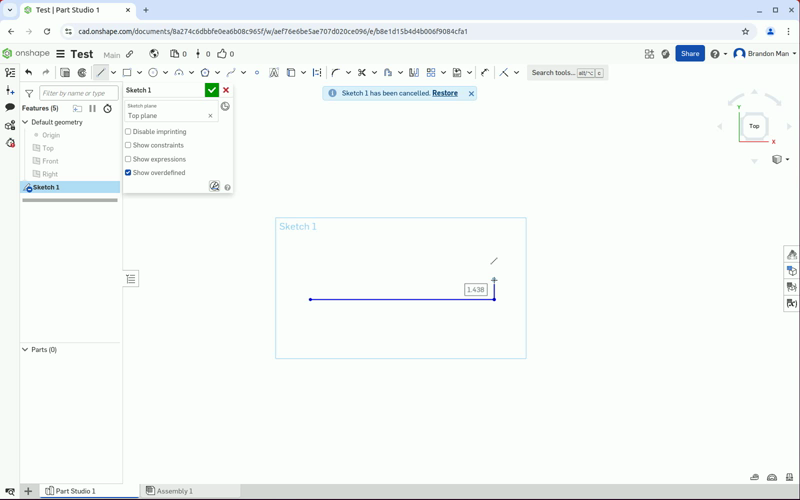
scroll(-6)
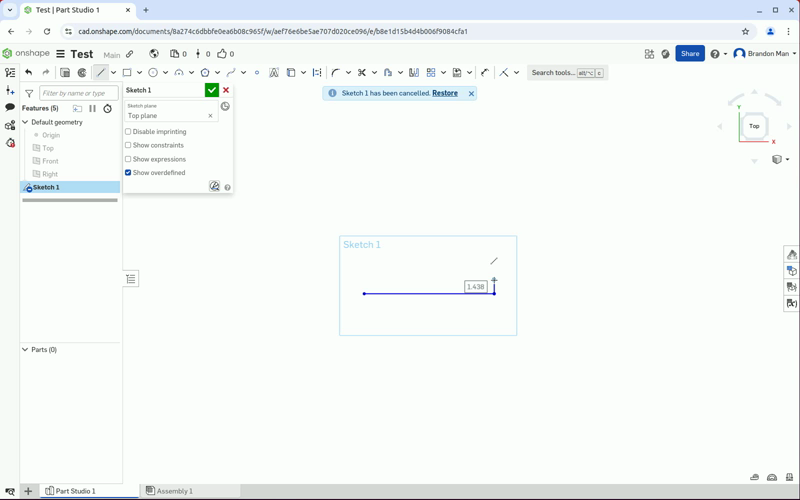
scroll(-6)
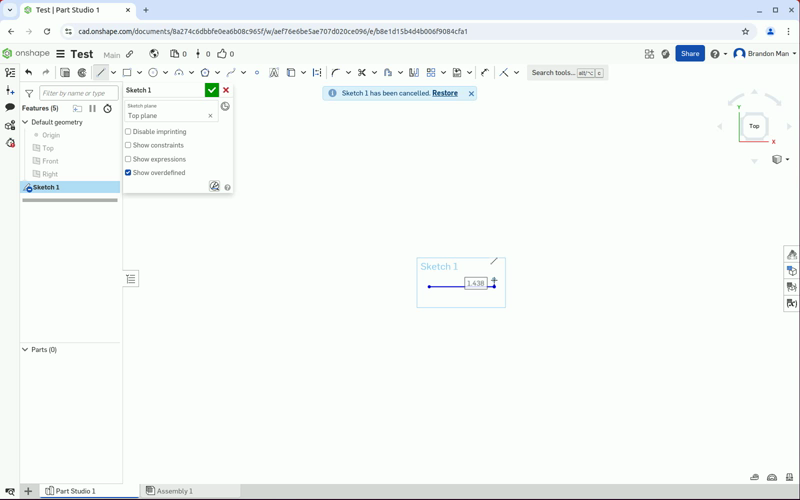
key_up(shift)
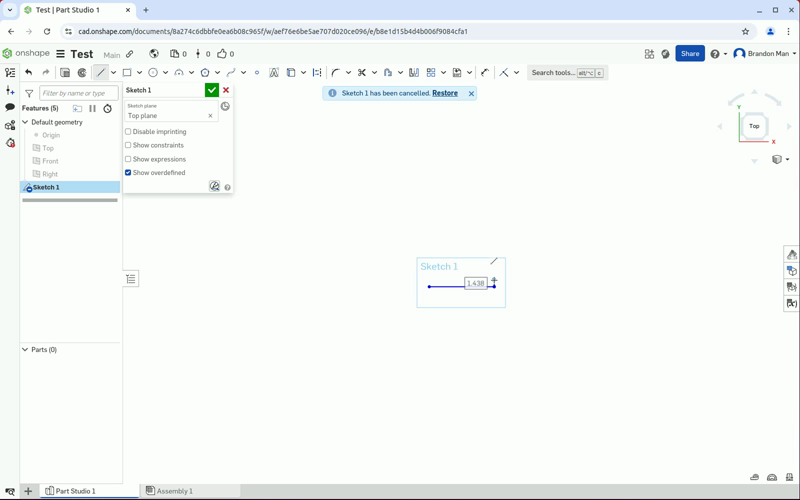
key_down(shift)
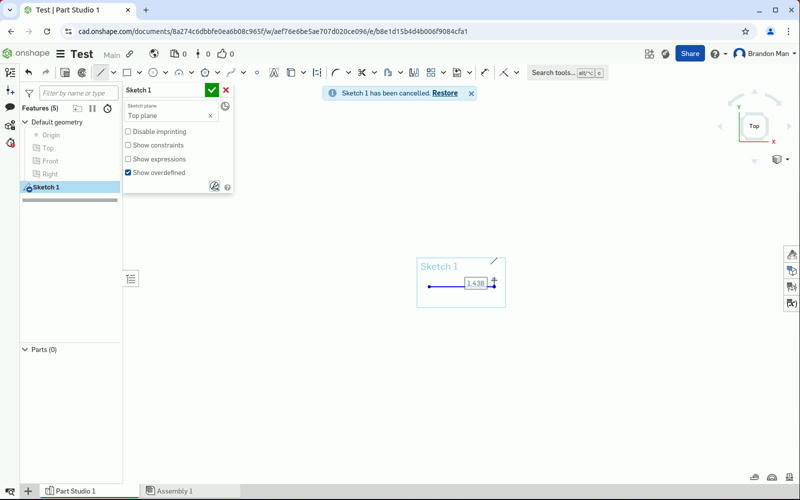
mouse_move(429, 279)
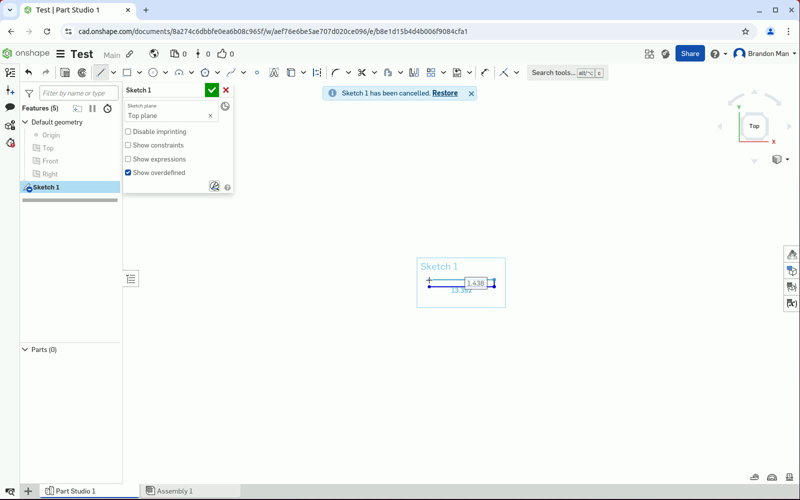
click(429, 279)
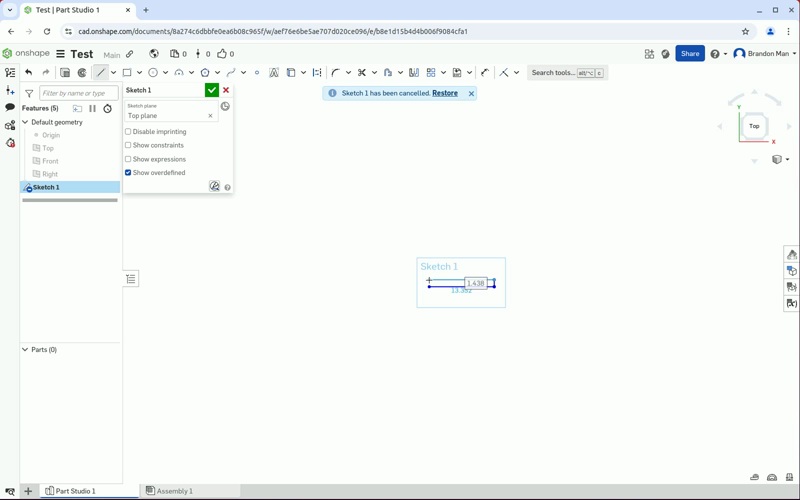
key_up(shift)
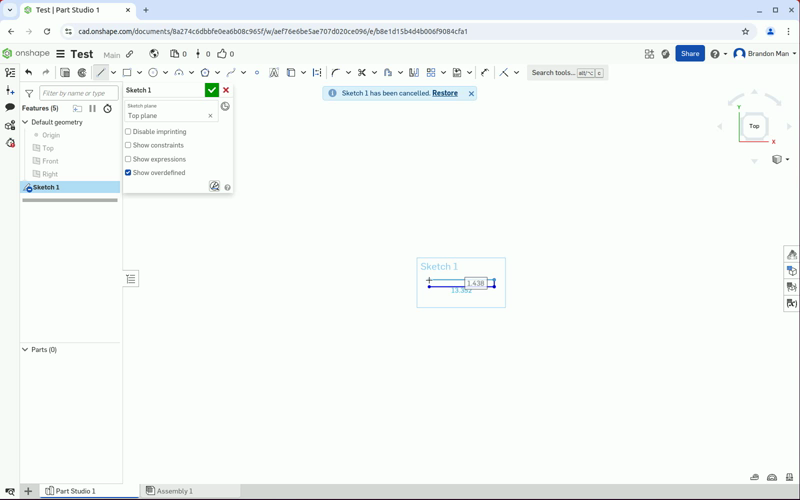
mouse_move(459, 279)
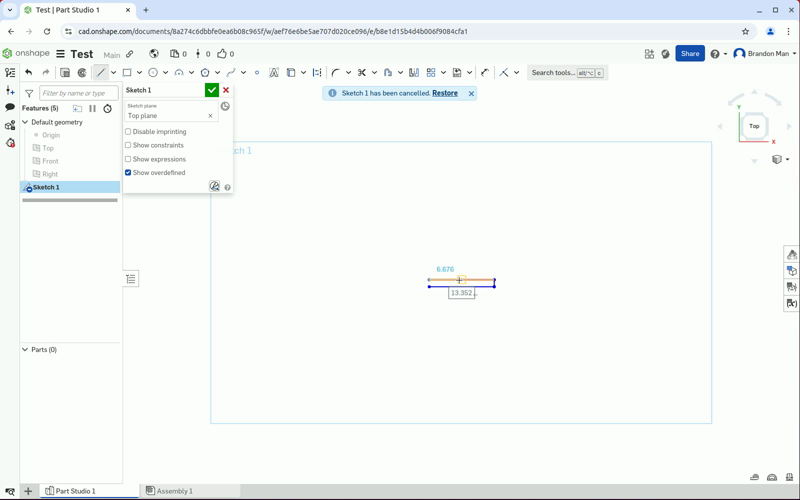
key_down(shift)
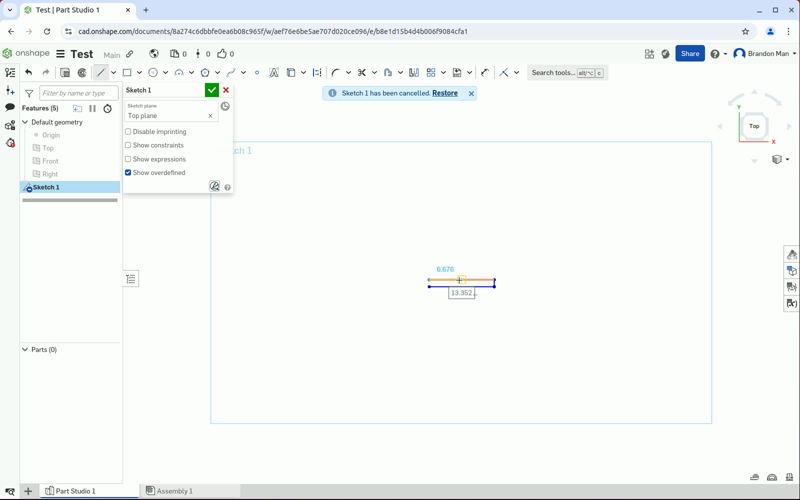
mouse_move(429, 286)
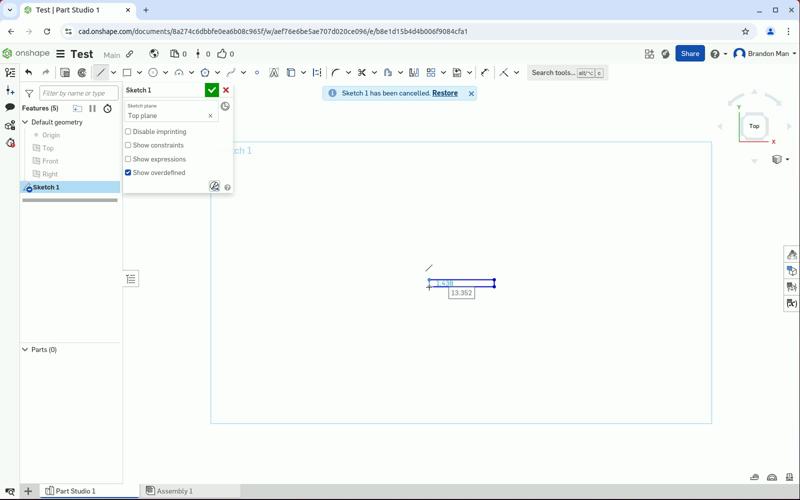
scroll(6)
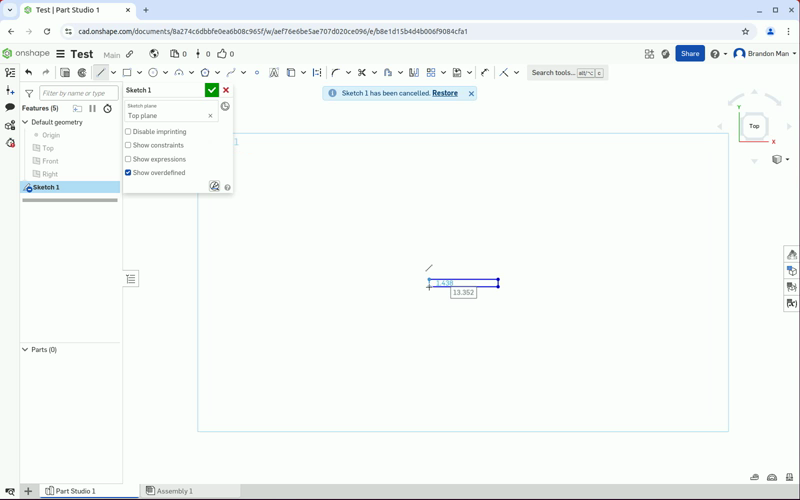
scroll(6)
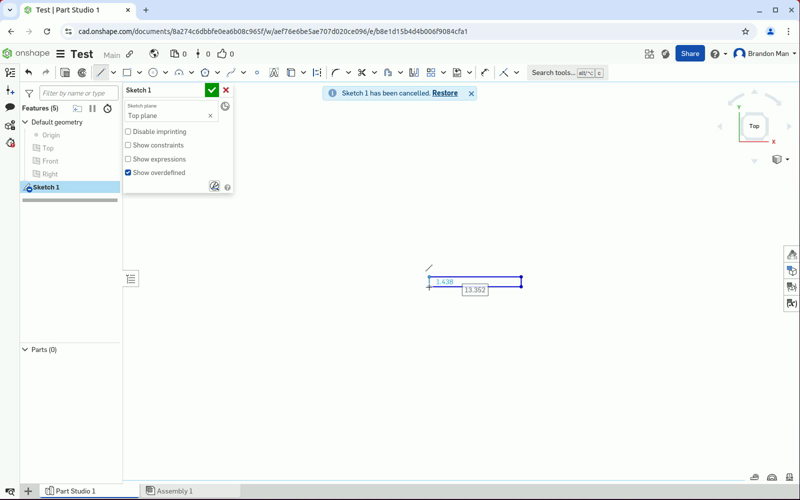
scroll(6)
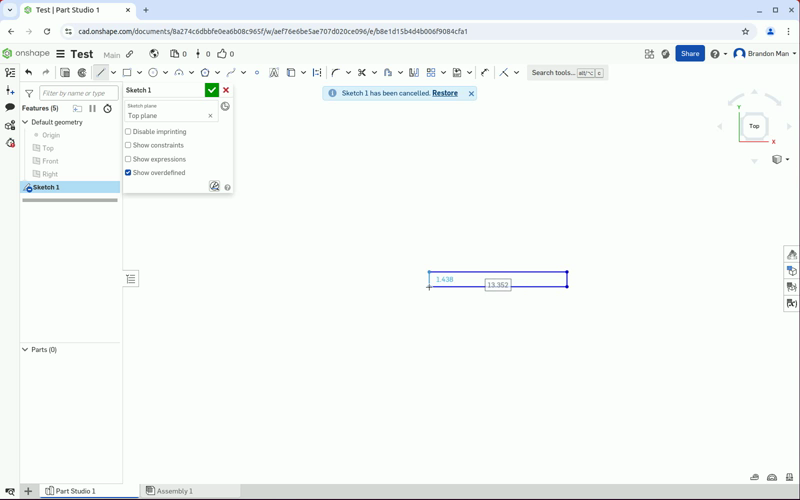
scroll(6)
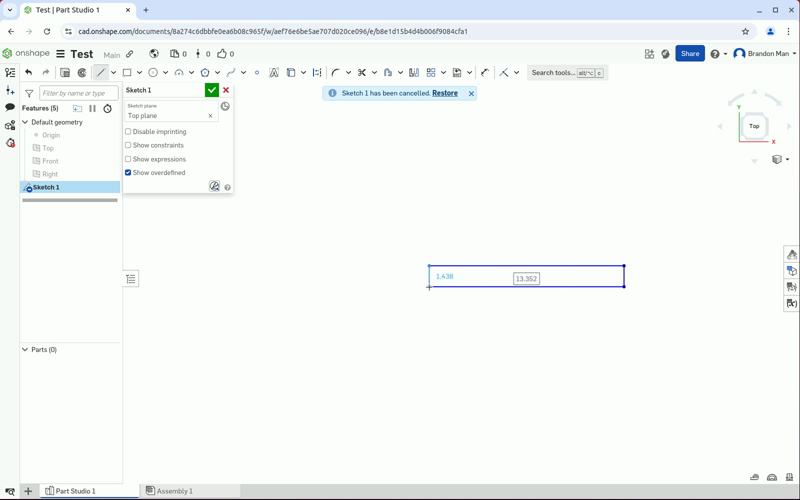
scroll(6)
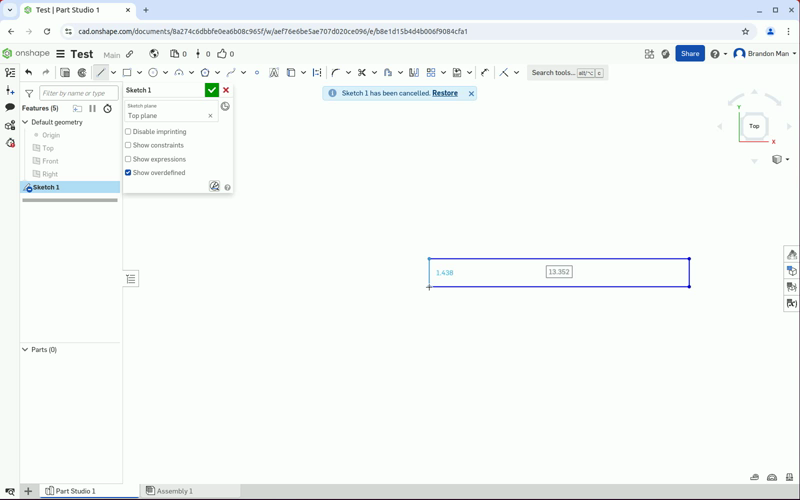
scroll(6)
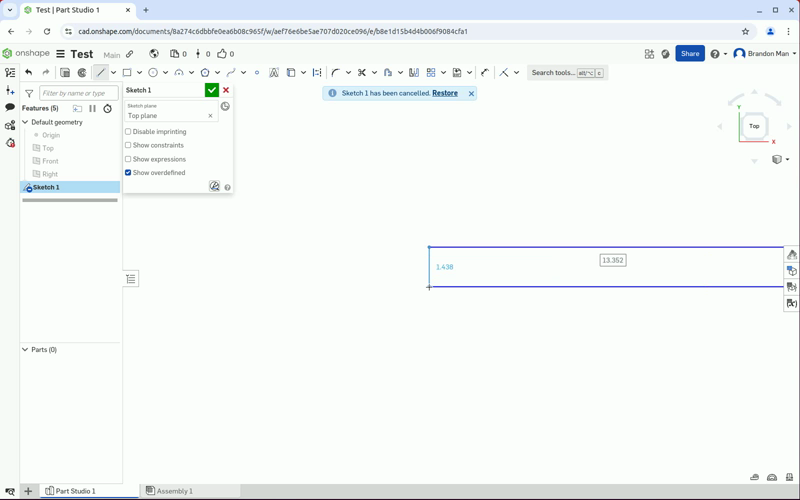
scroll(6)
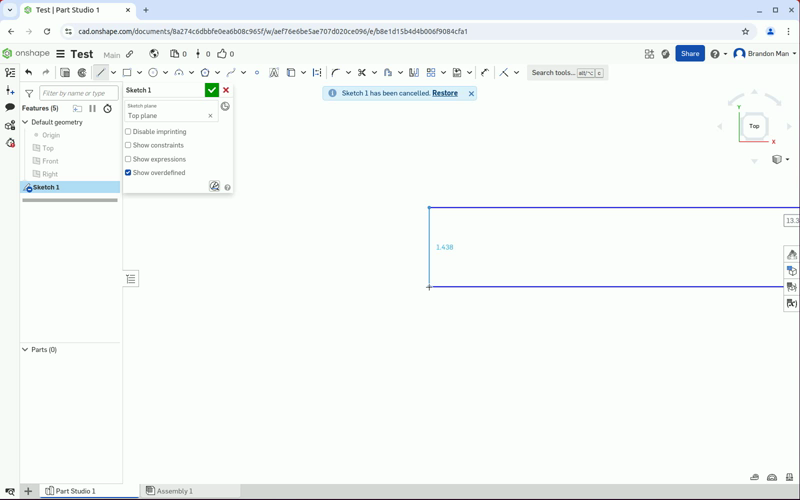
key_up(shift)
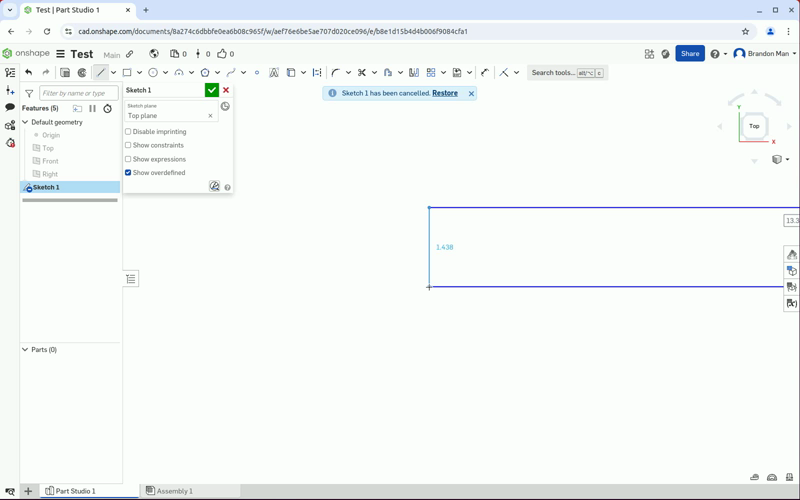
click(429, 286)
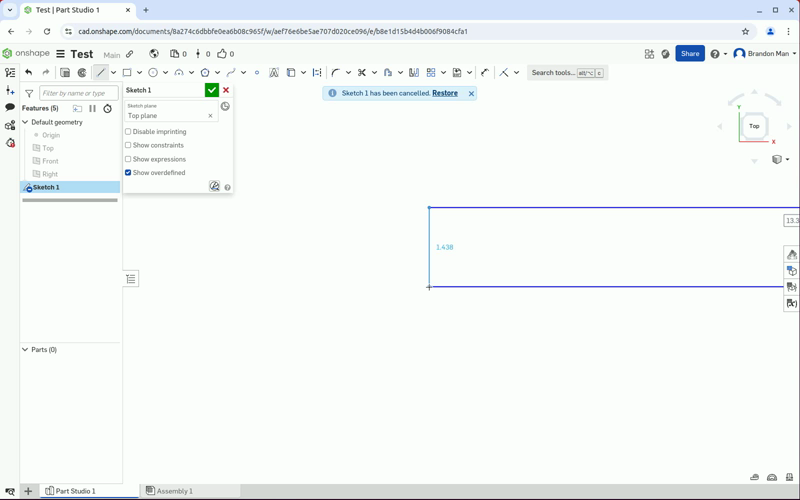
scroll(-6)
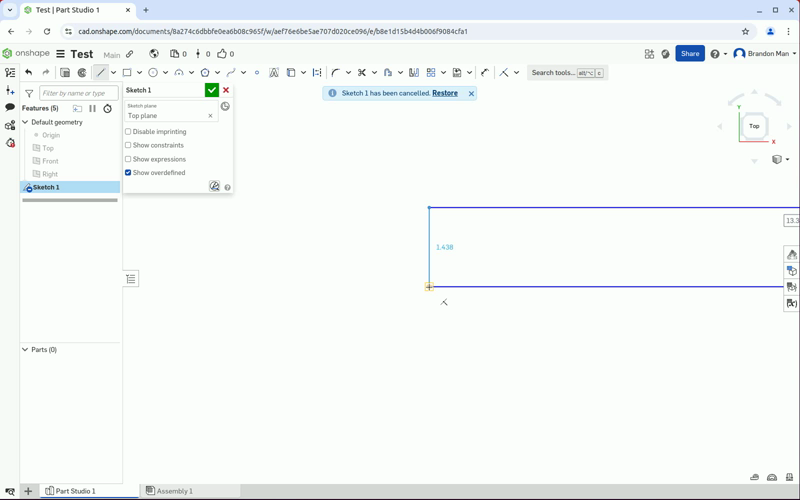
scroll(-6)
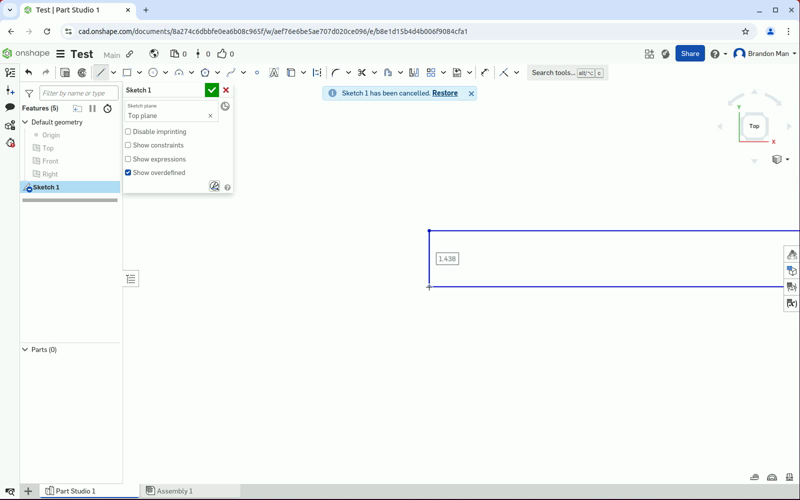
scroll(-6)
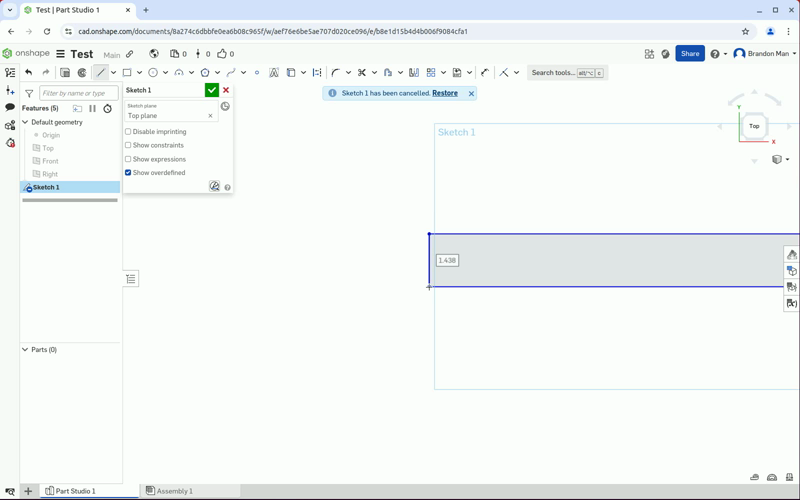
scroll(-6)
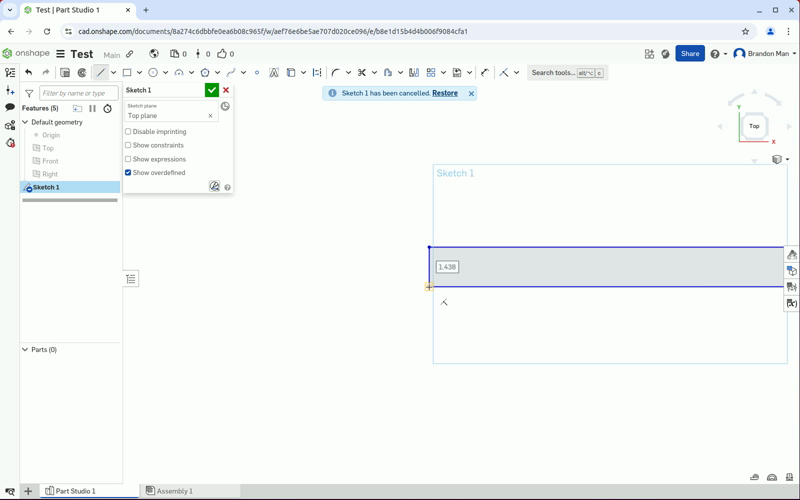
scroll(-6)
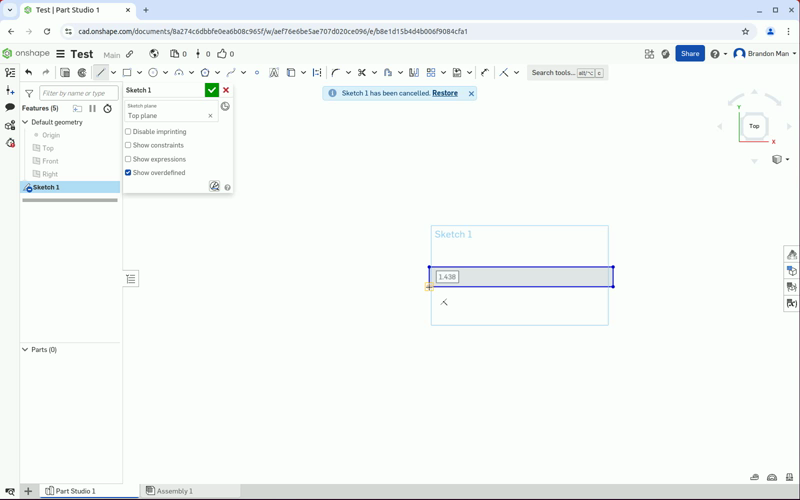
scroll(-6)
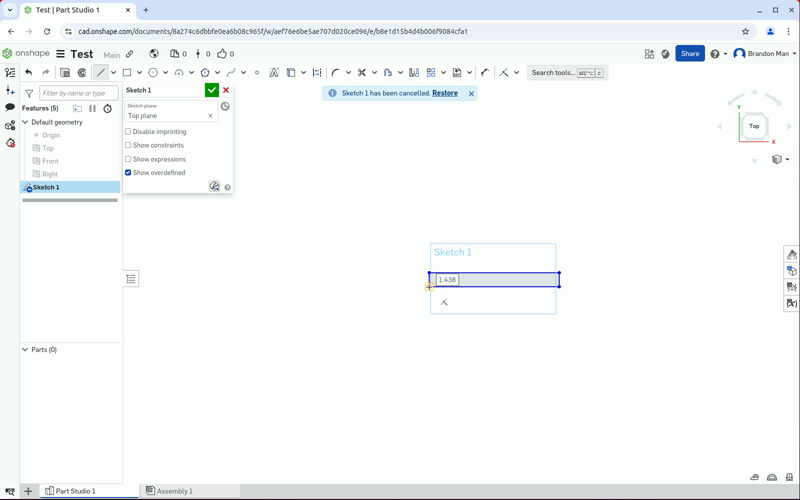
scroll(-6)
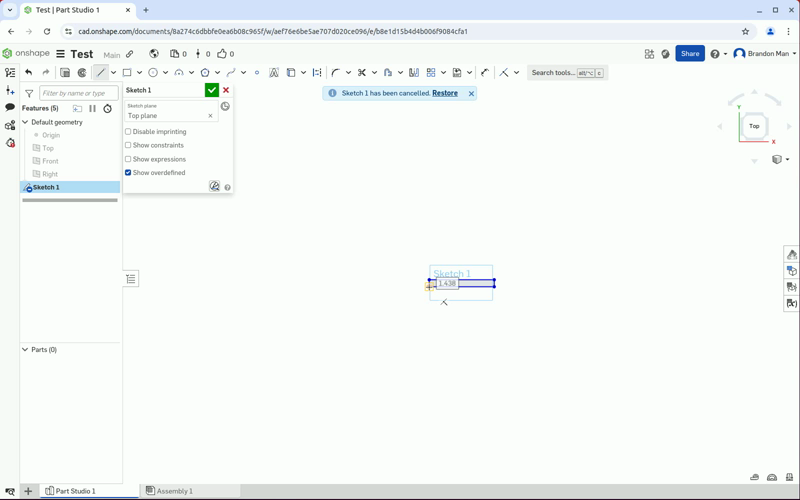
key(esc)
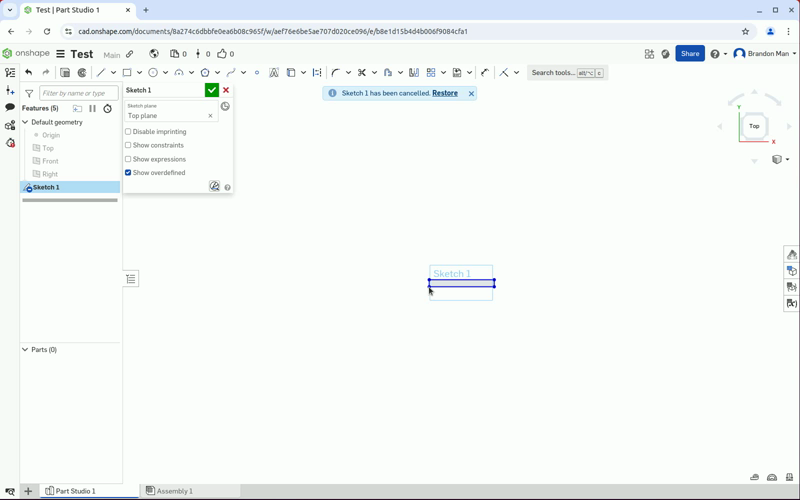
mouse_move(482, 282)
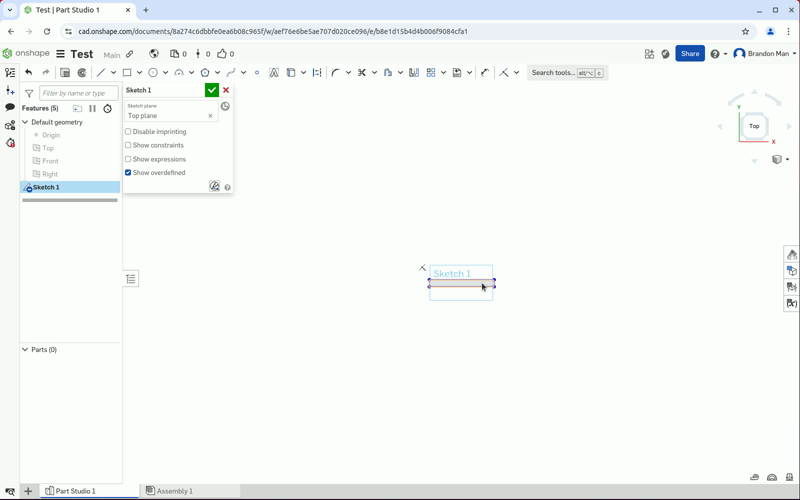
scroll(6)
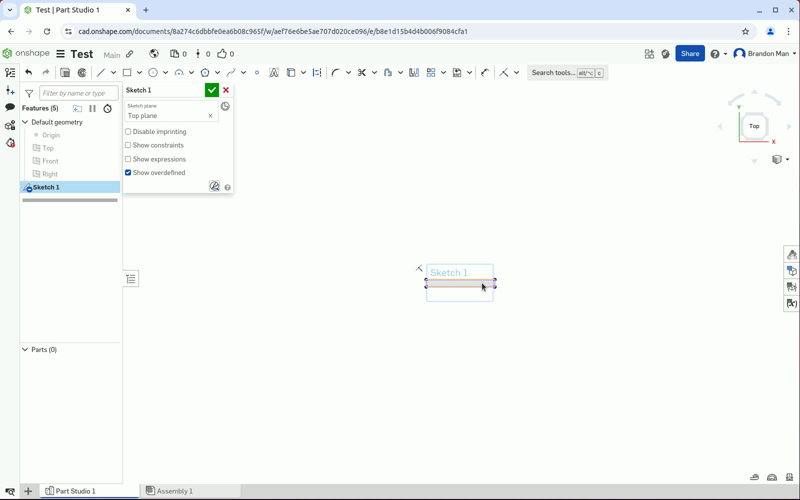
scroll(6)
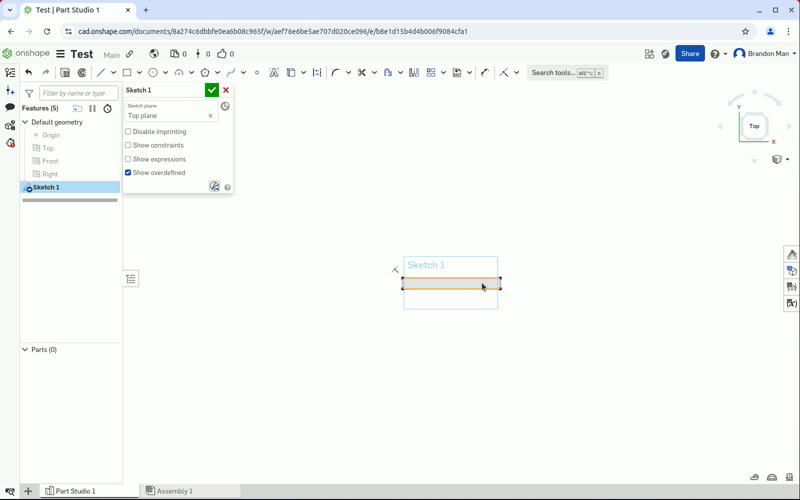
scroll(6)
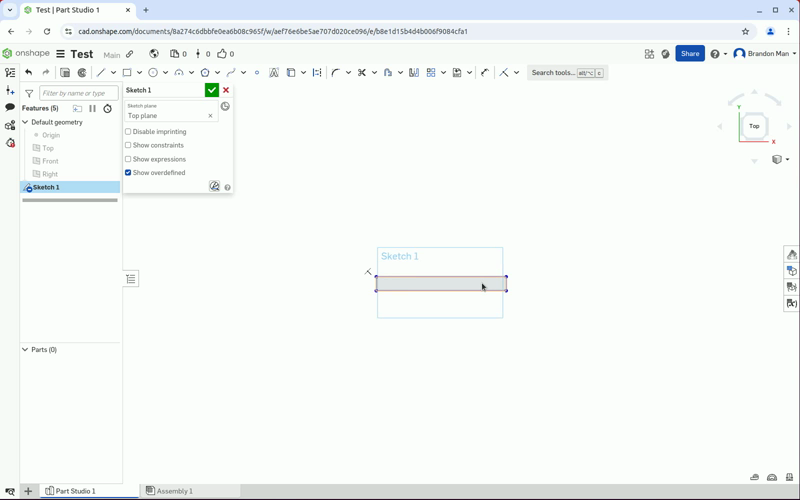
scroll(6)
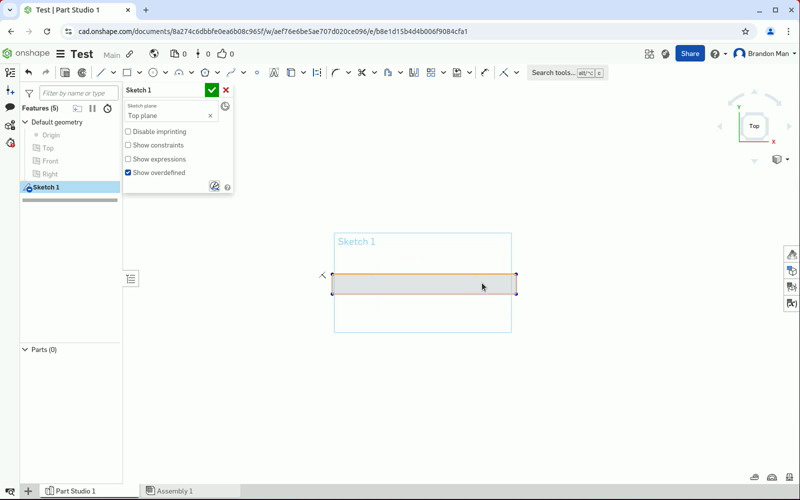
scroll(6)
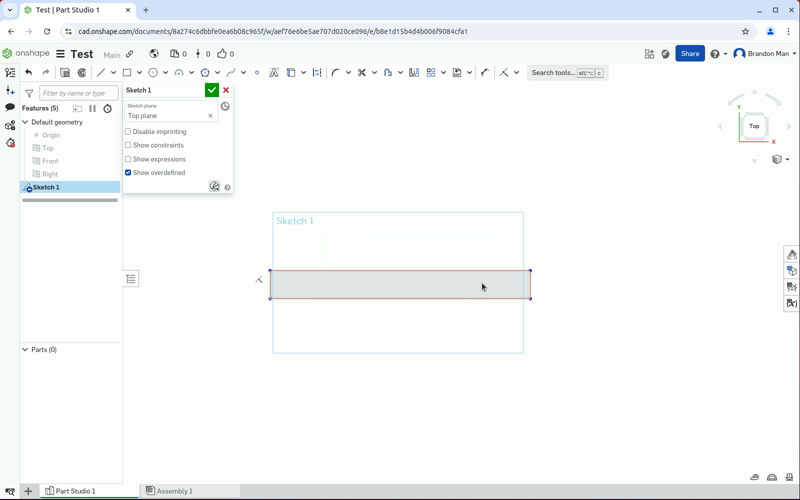
scroll(6)
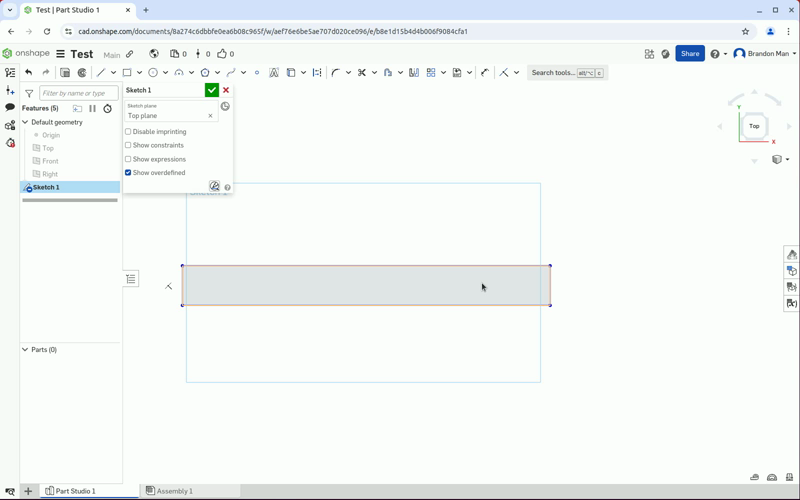
scroll(6)
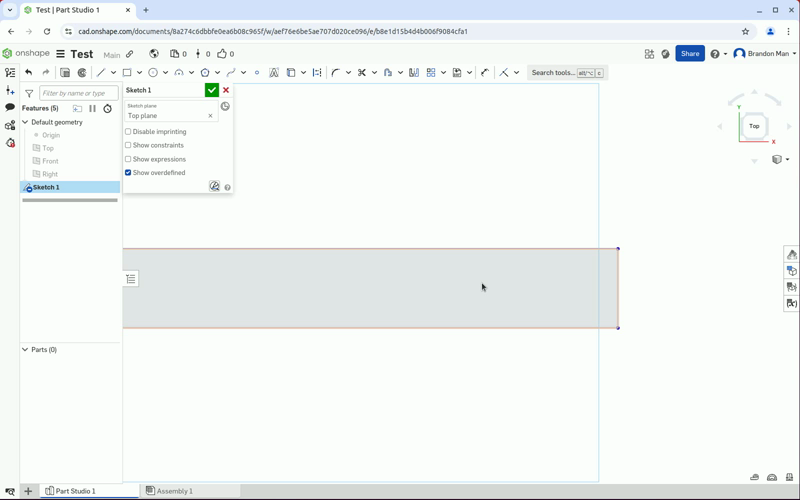
click(482, 282)
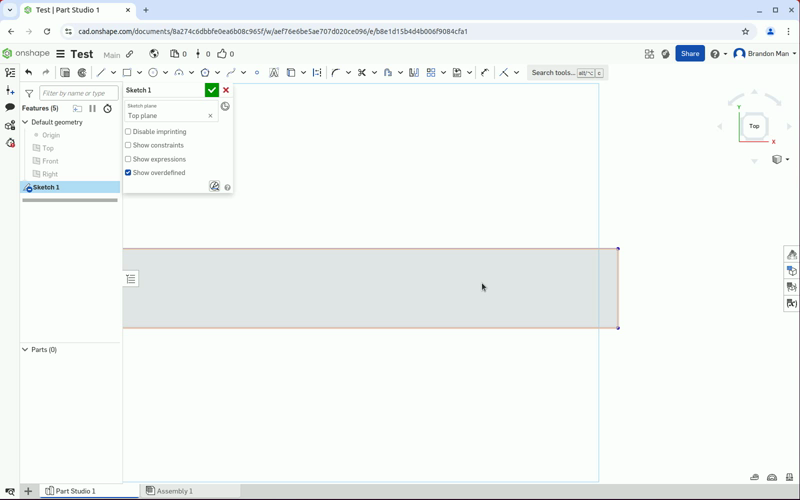
scroll(-6)
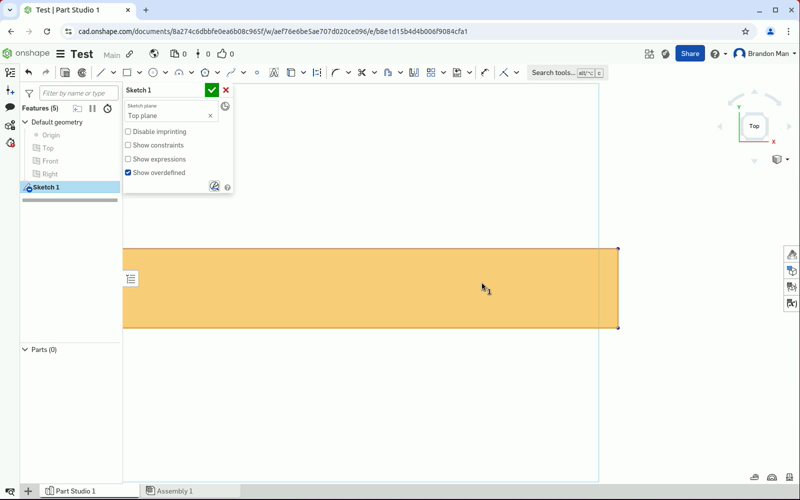
scroll(-6)
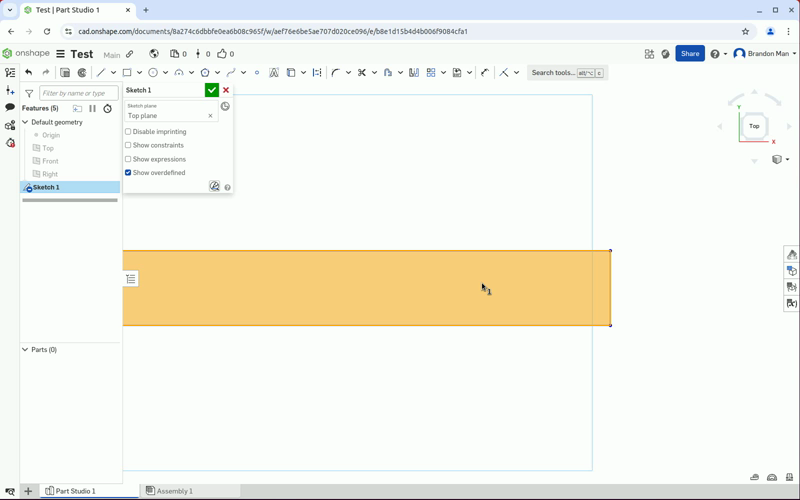
scroll(-6)
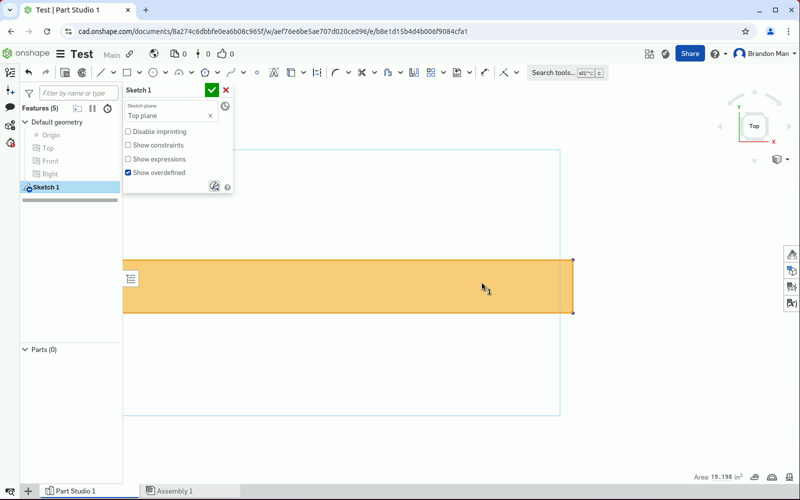
scroll(-6)
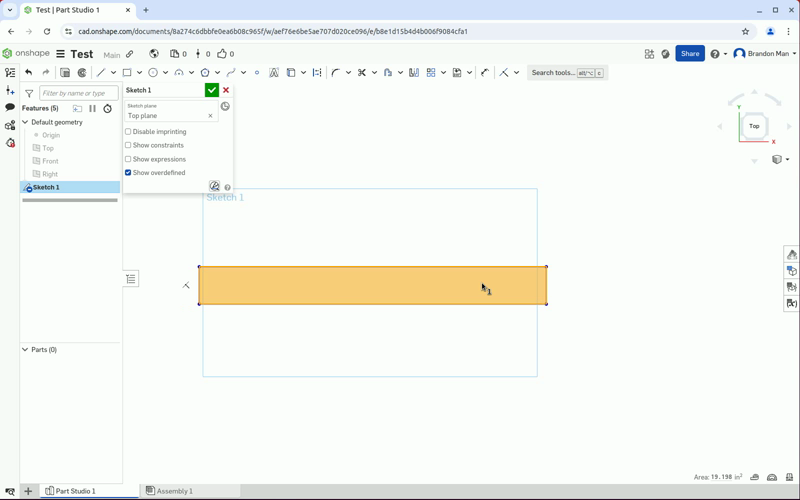
scroll(-6)
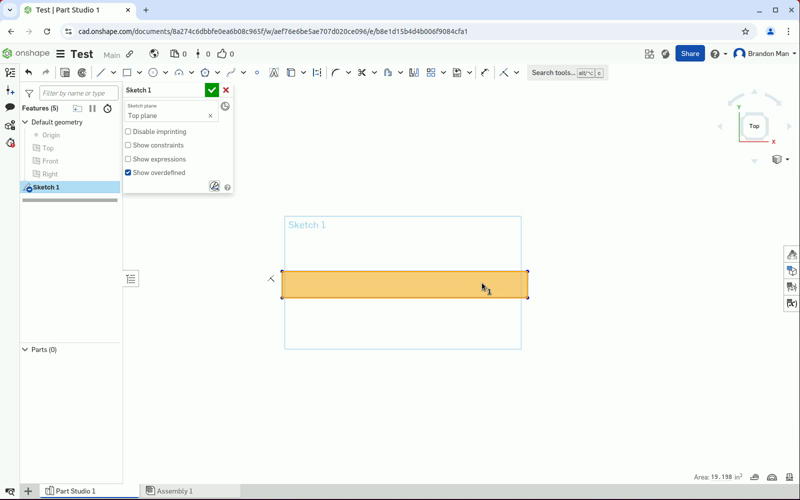
scroll(-6)
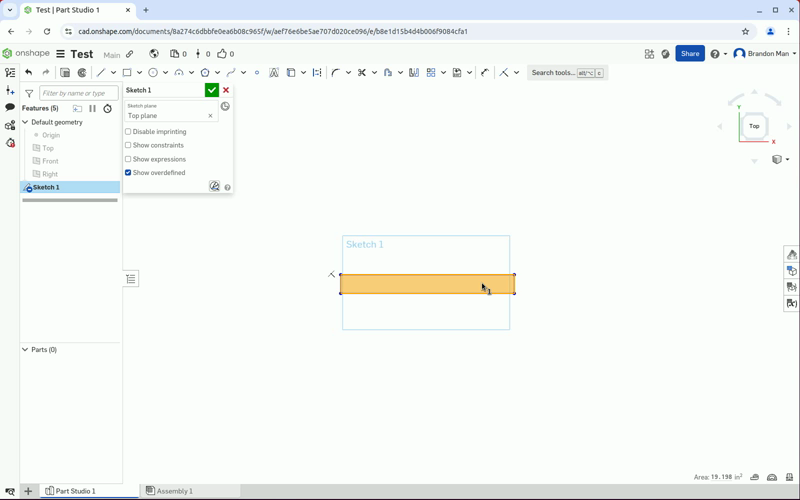
scroll(-6)
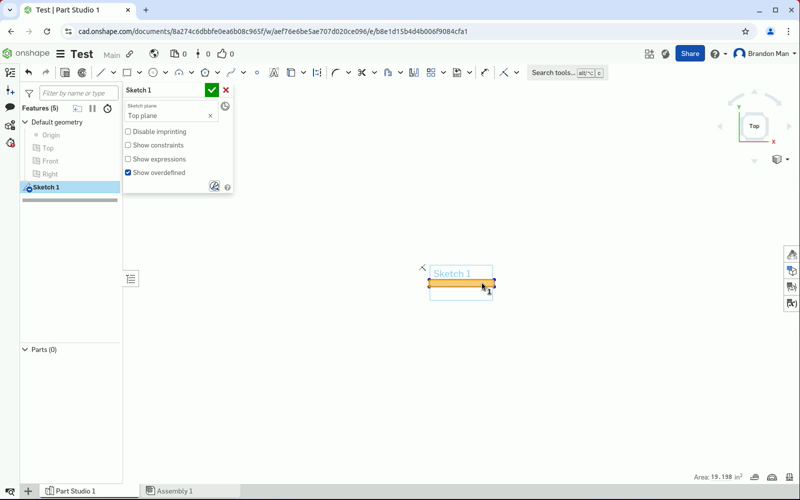
mouse_move(73, 352)
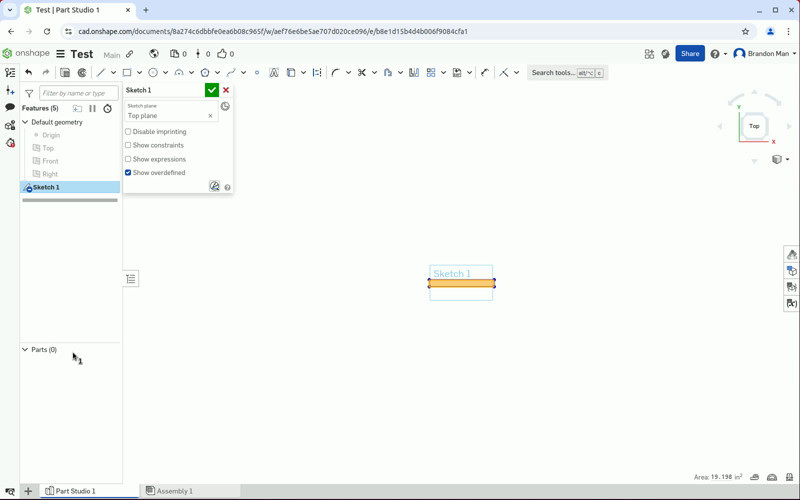
key(shift+y)
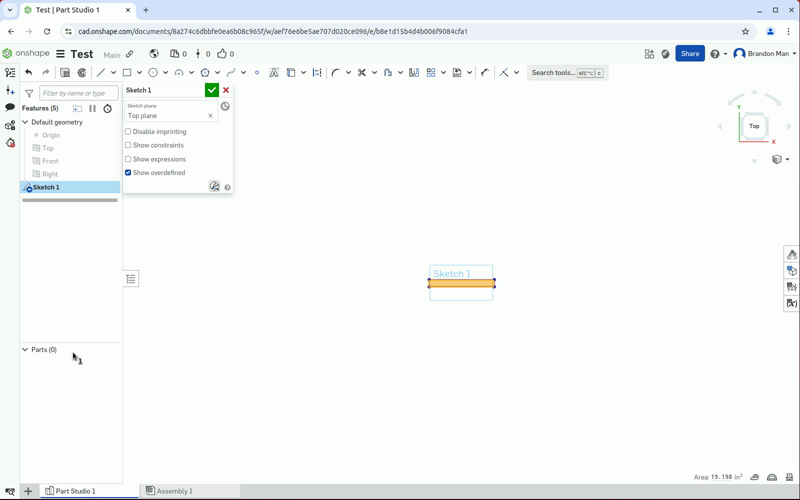
key(shift+e)
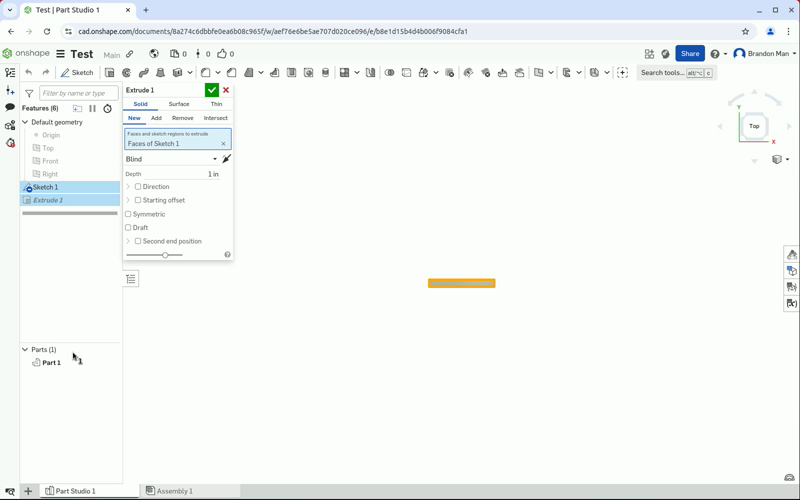
mouse_move(143, 106)
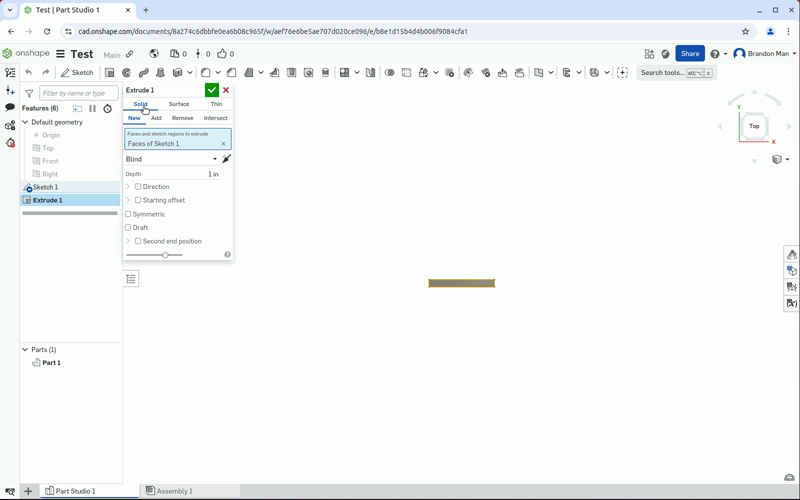
click(143, 106)
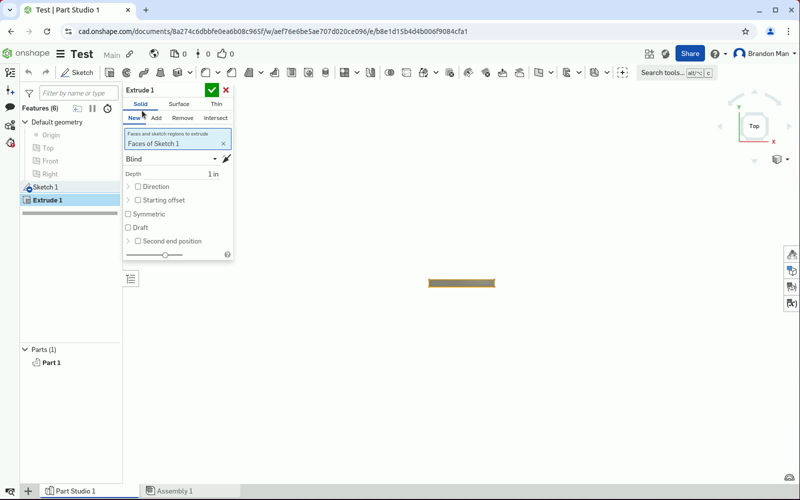
mouse_move(137, 120)
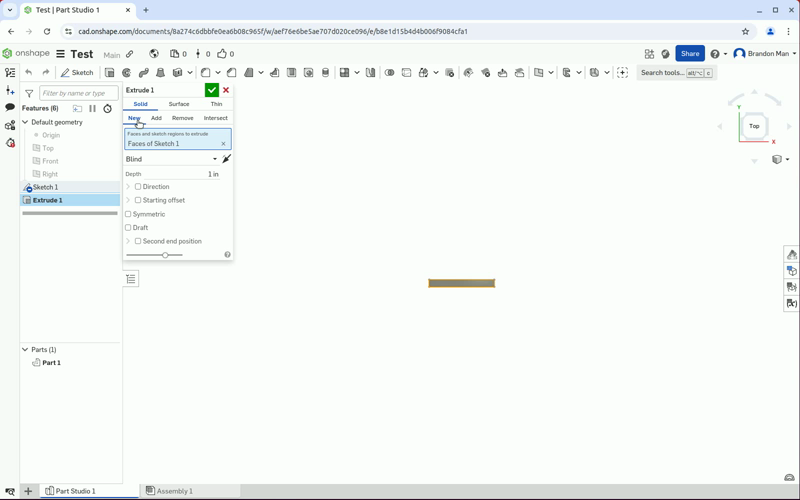
click(137, 120)
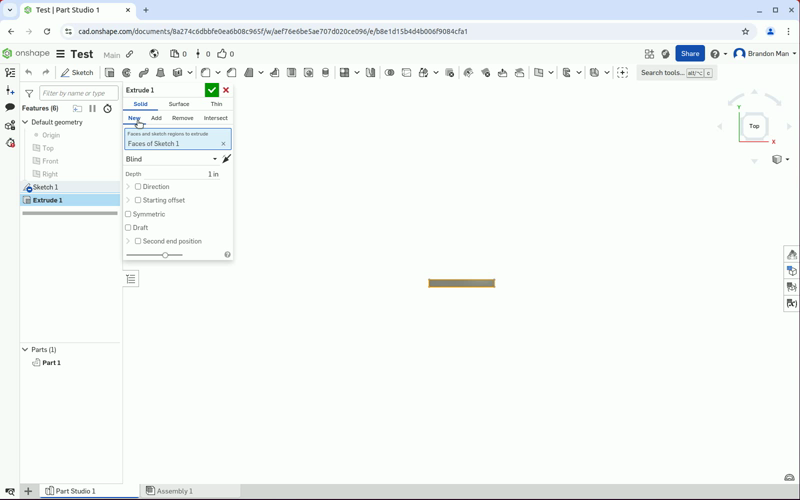
key(tab, 4)
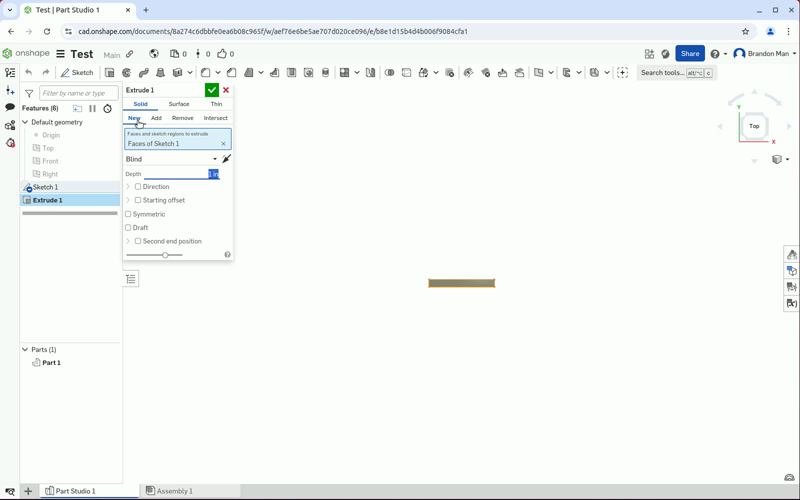
text(1.685)
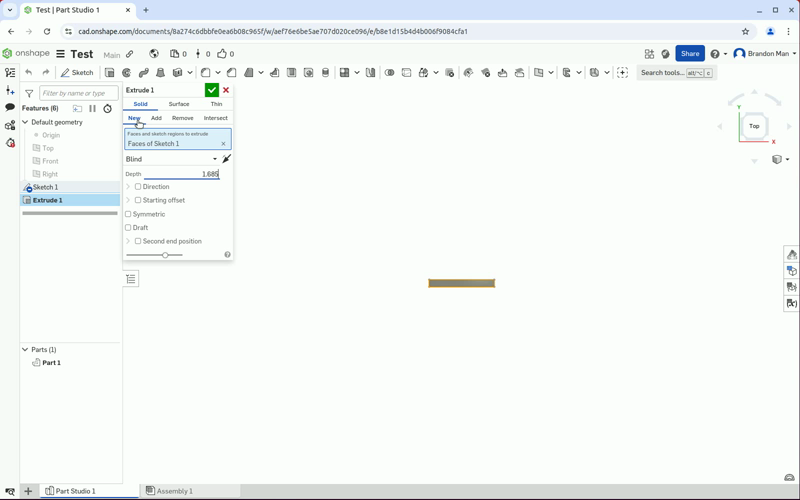
key(enter)
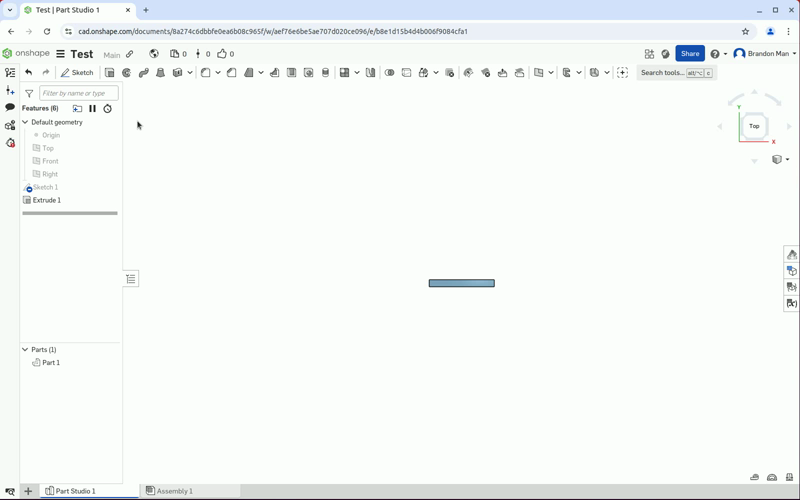
key(shift+h)
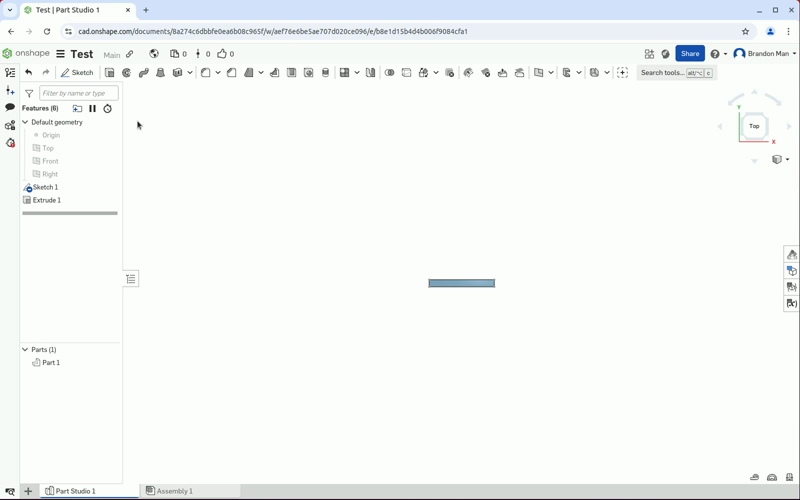
key(shift+h)
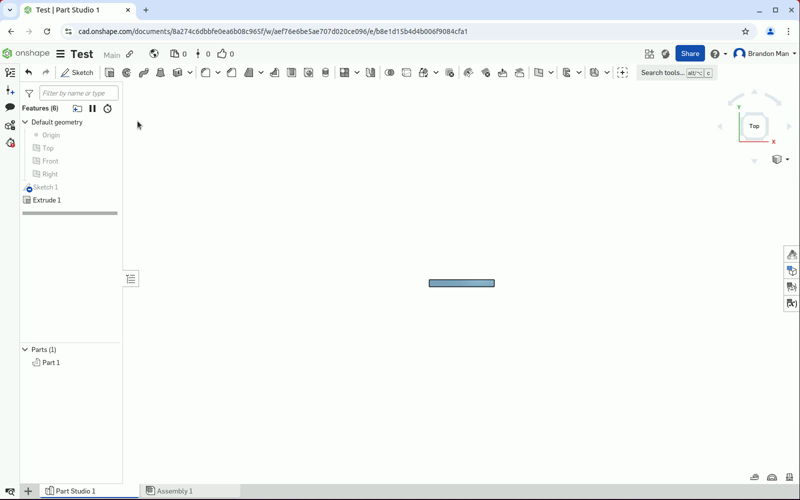
mouse_move(73, 189)
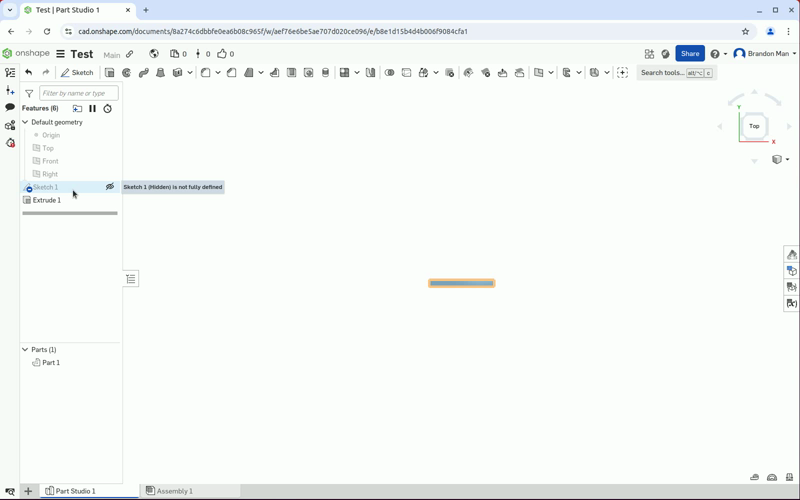
click(73, 189)
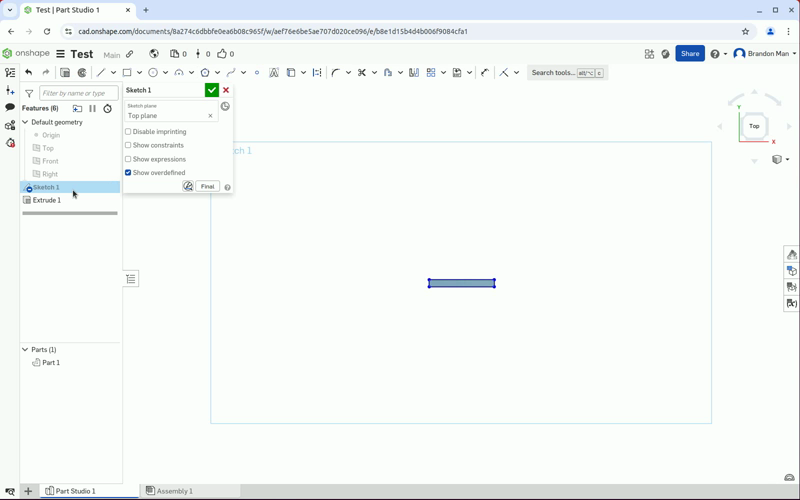
mouse_move(229, 92)
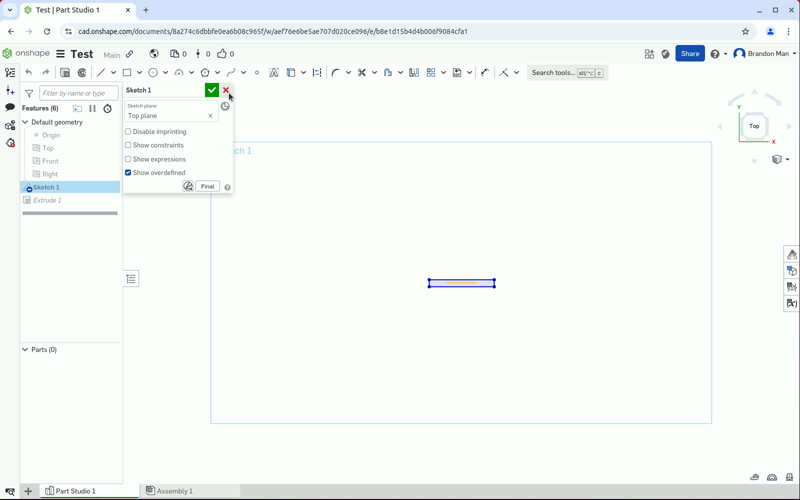
click(229, 92)
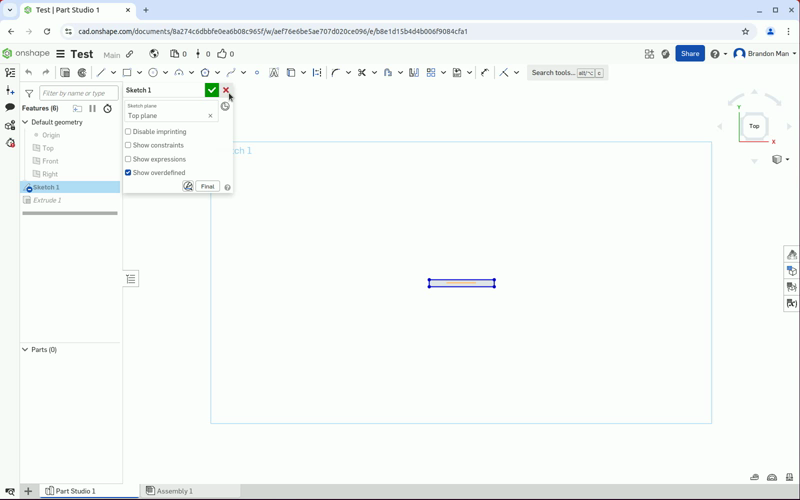
key(shift+s)
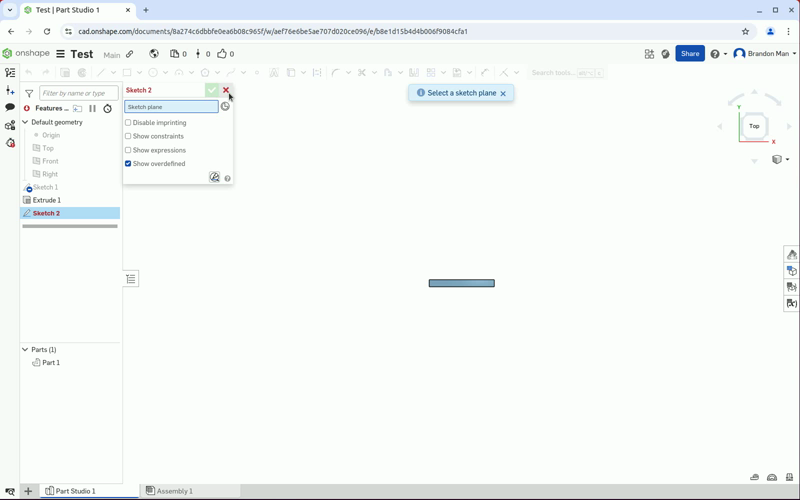
mouse_move(73, 150)
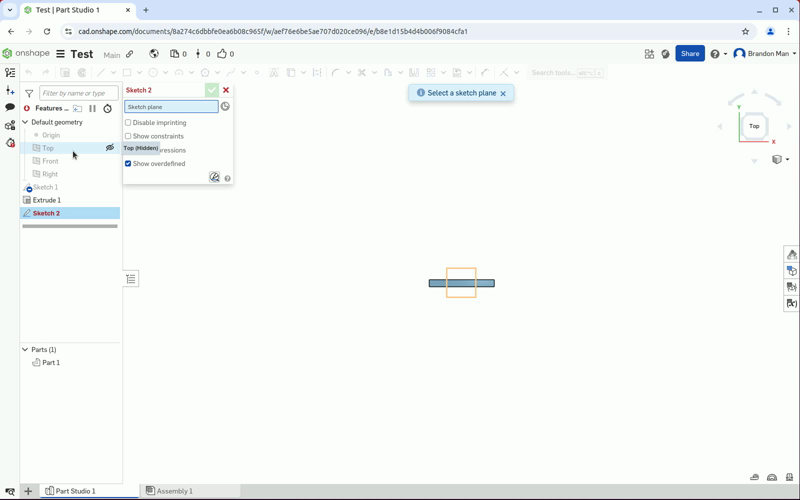
click(73, 150)
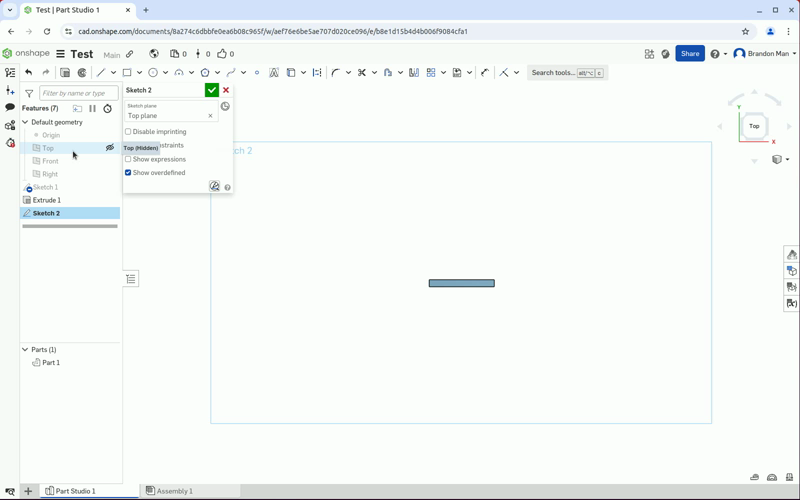
mouse_move(73, 352)
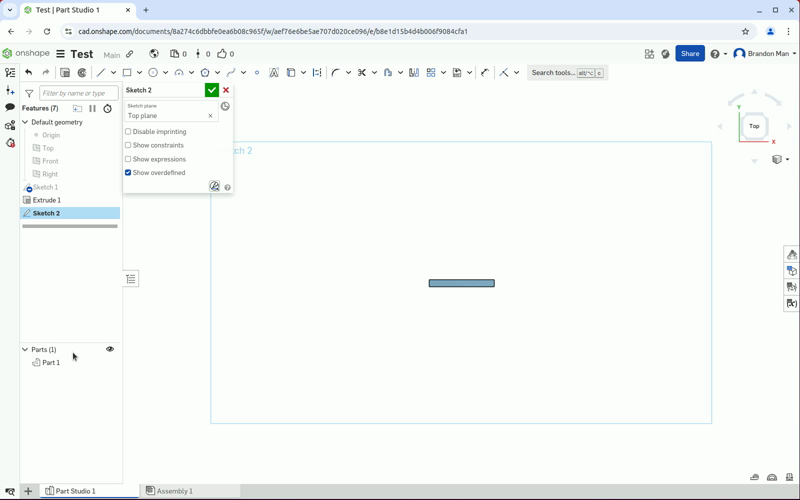
key(y)
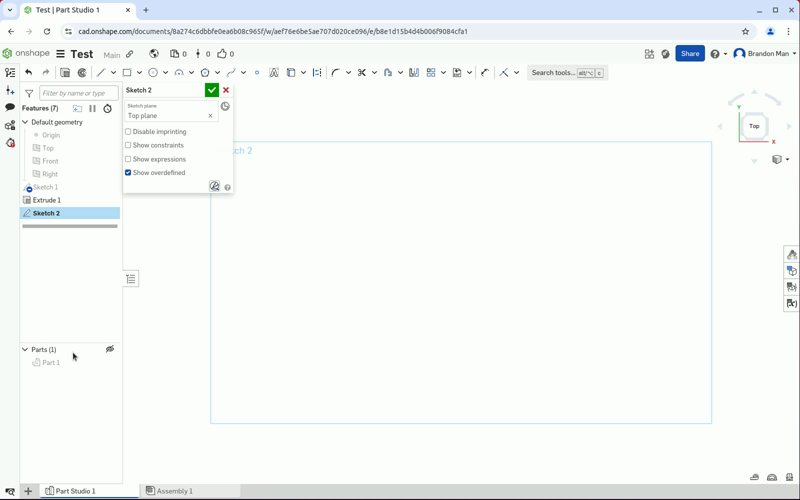
key(l)
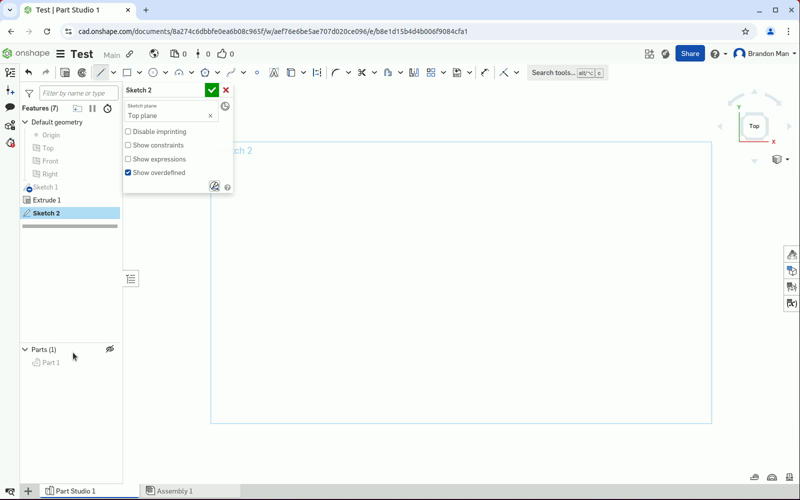
key_down(shift)
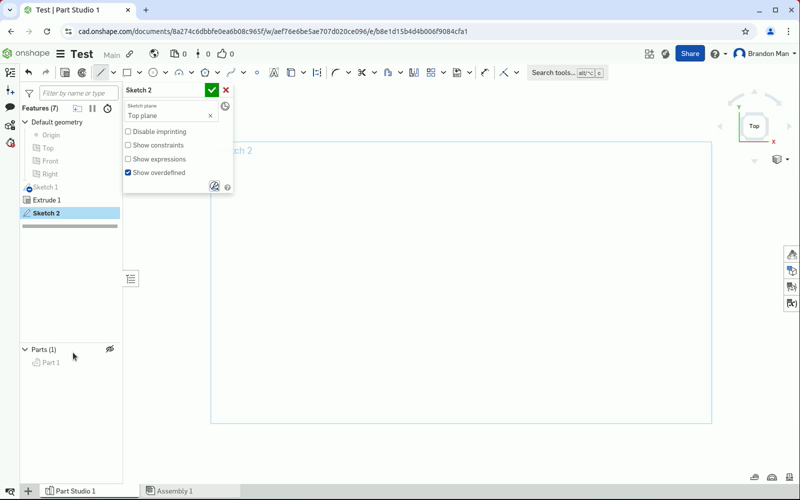
mouse_move(420, 291)
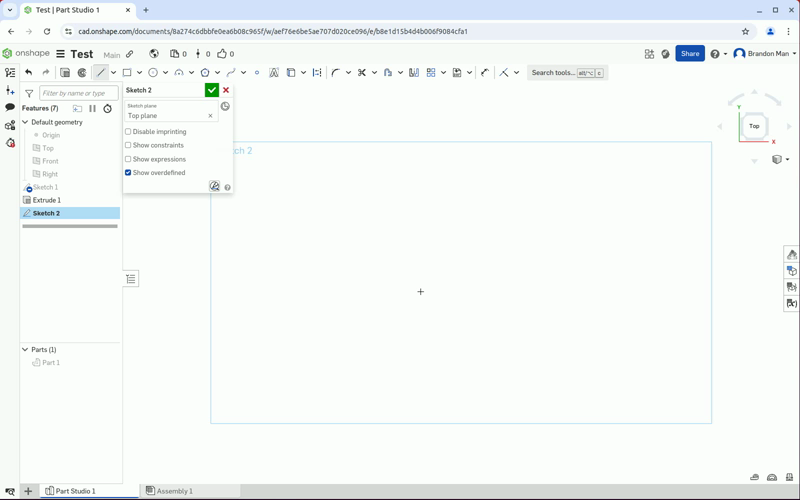
click(420, 291)
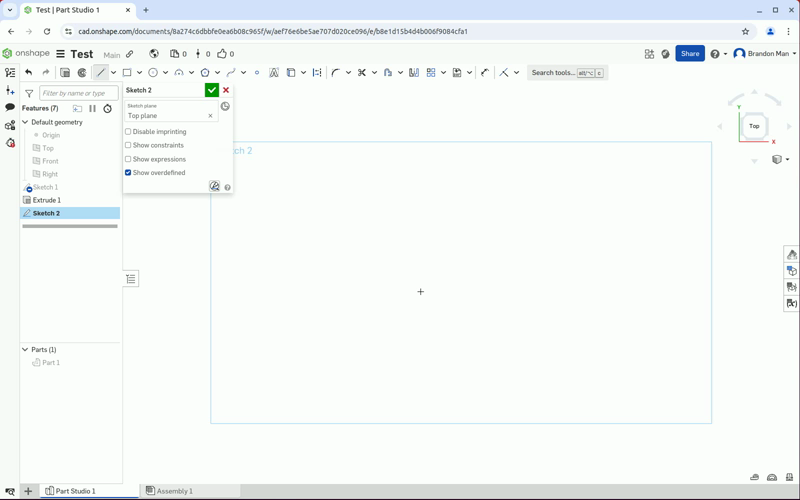
key_up(shift)
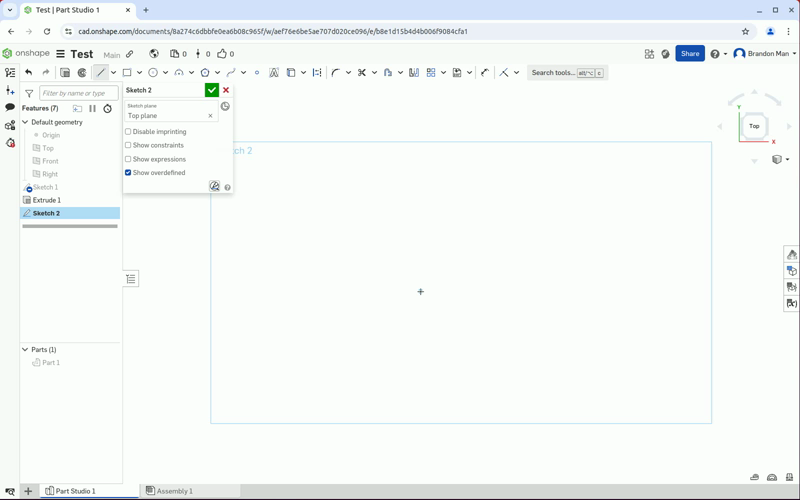
key_down(shift)
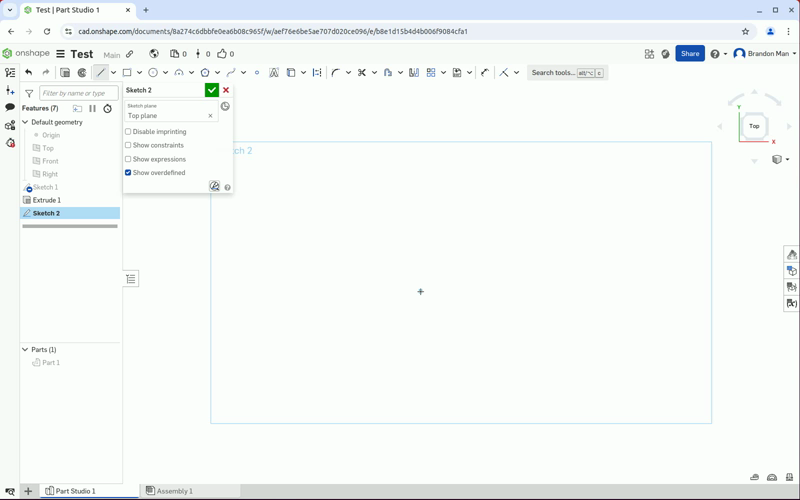
mouse_move(502, 291)
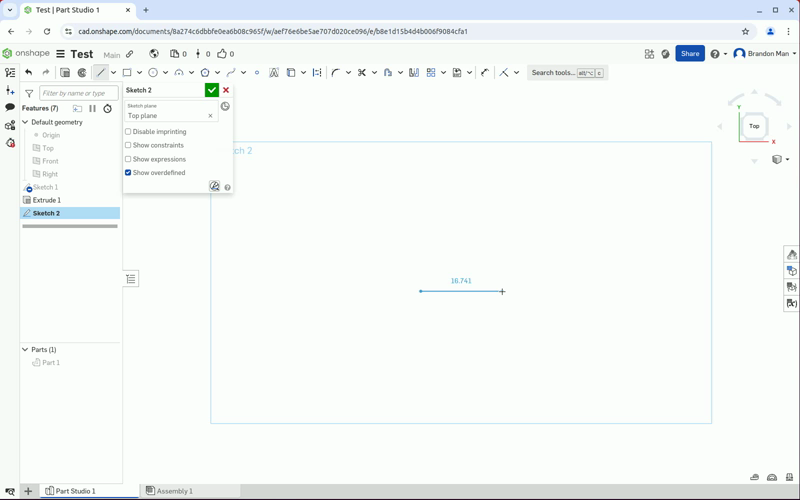
click(502, 291)
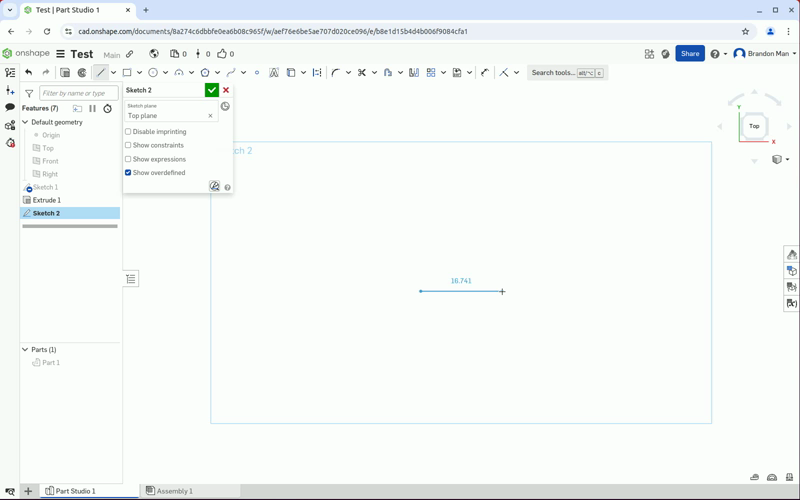
key_up(shift)
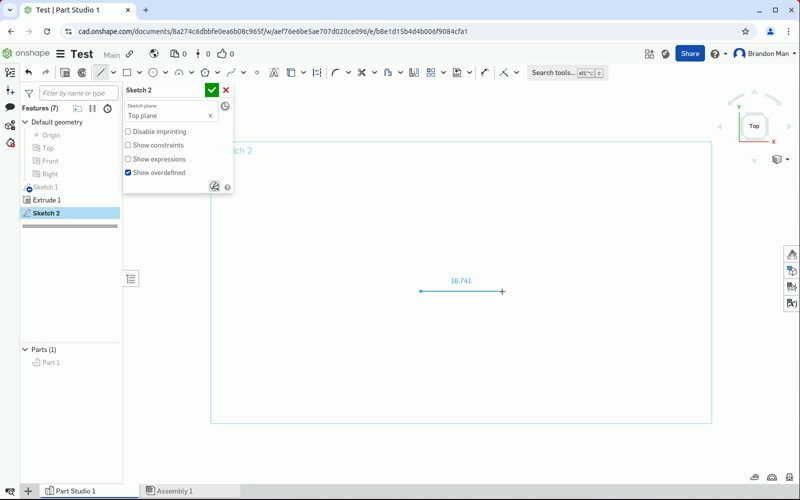
key_down(shift)
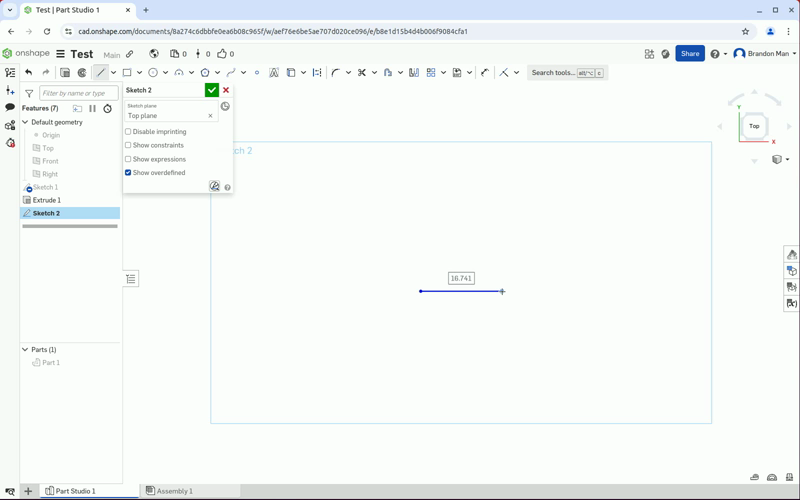
mouse_move(532, 291)
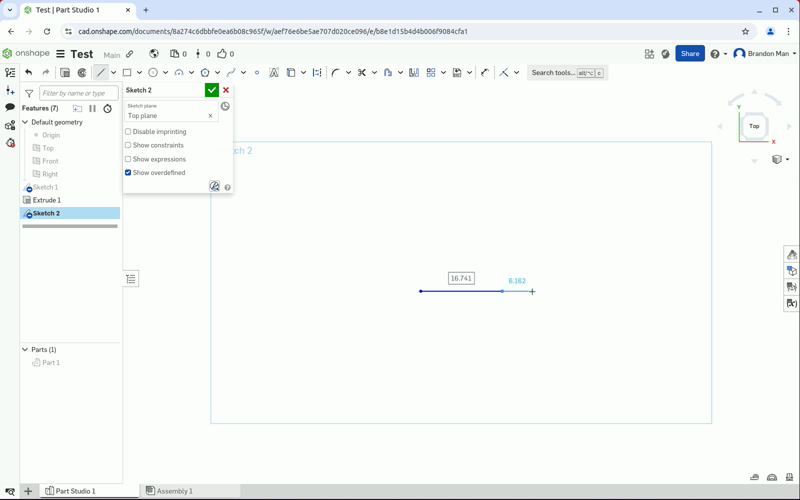
mouse_move(502, 274)
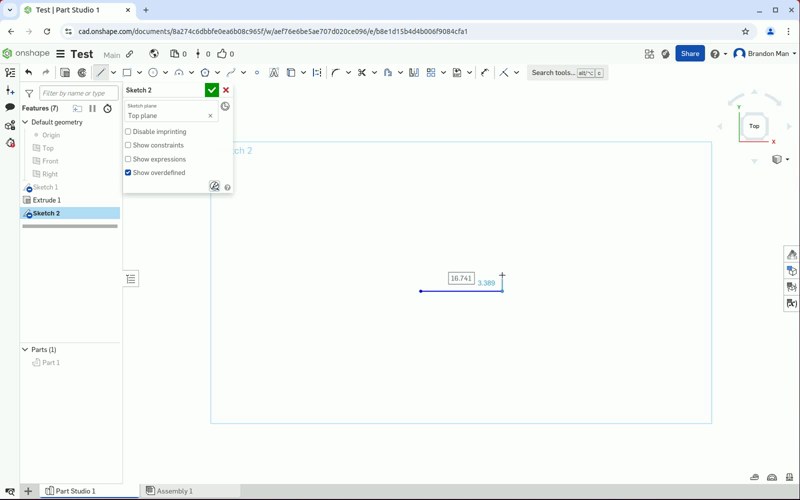
click(502, 274)
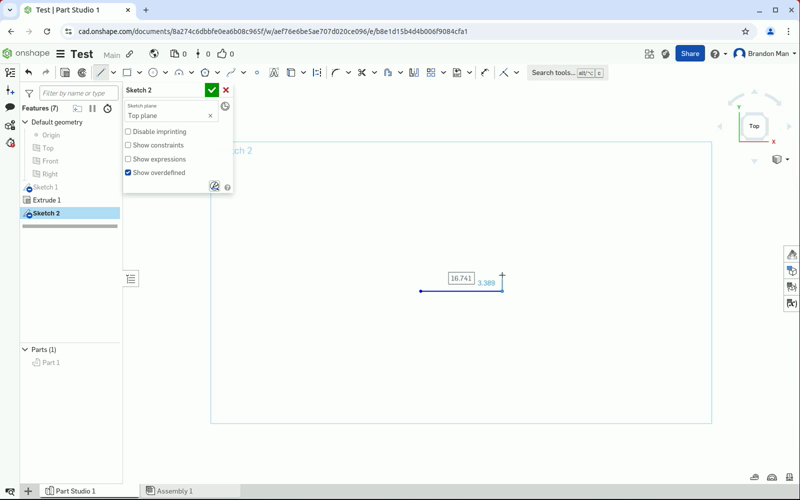
key_up(shift)
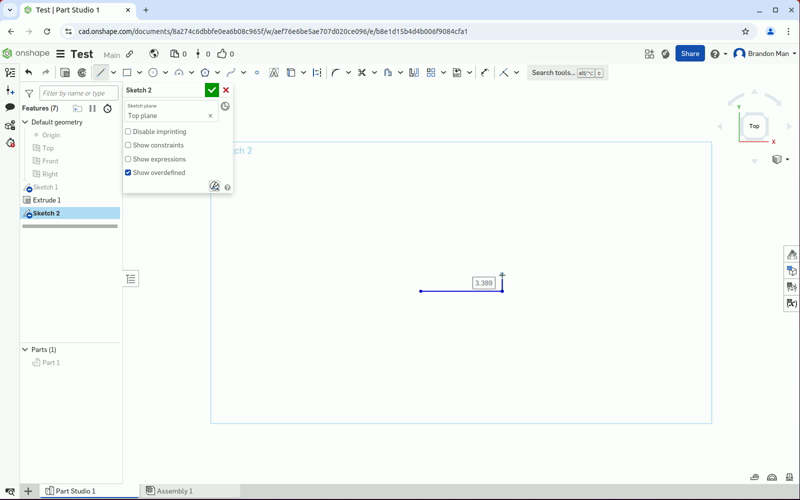
key_down(shift)
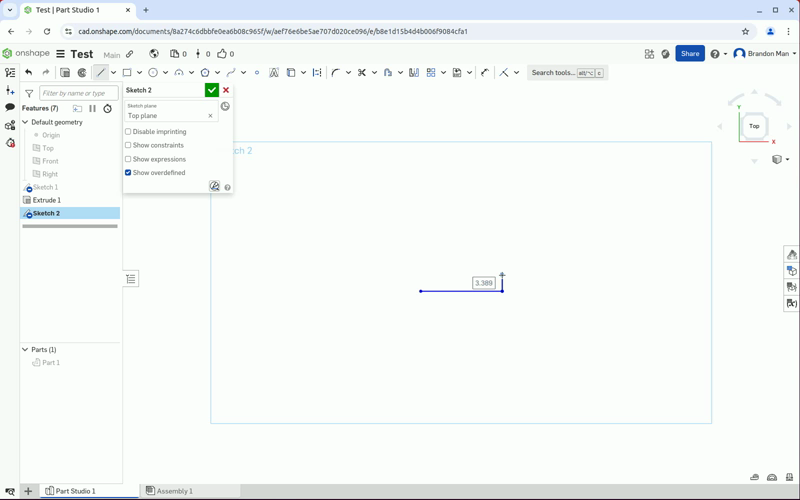
mouse_move(420, 274)
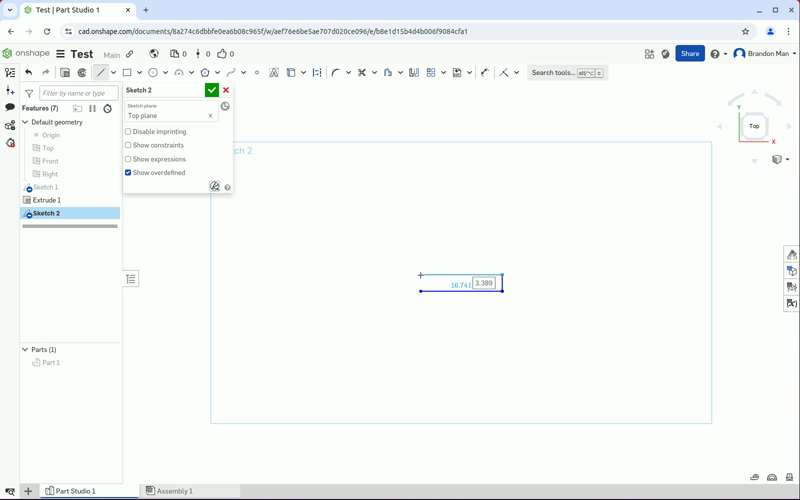
click(420, 274)
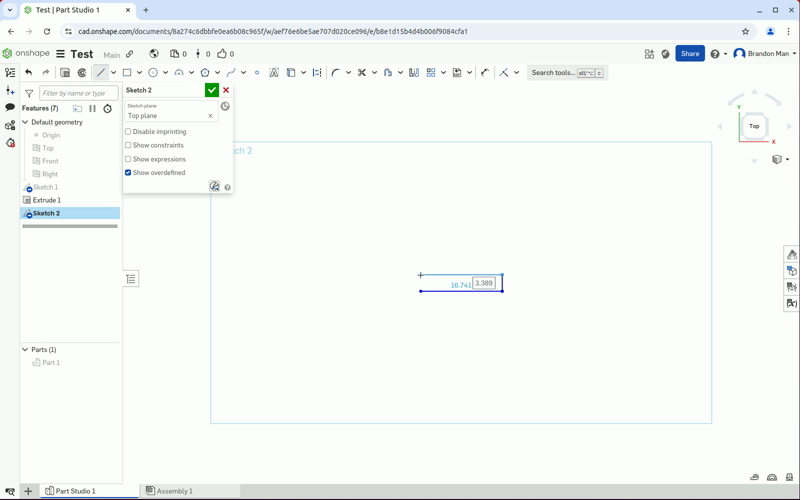
key_up(shift)
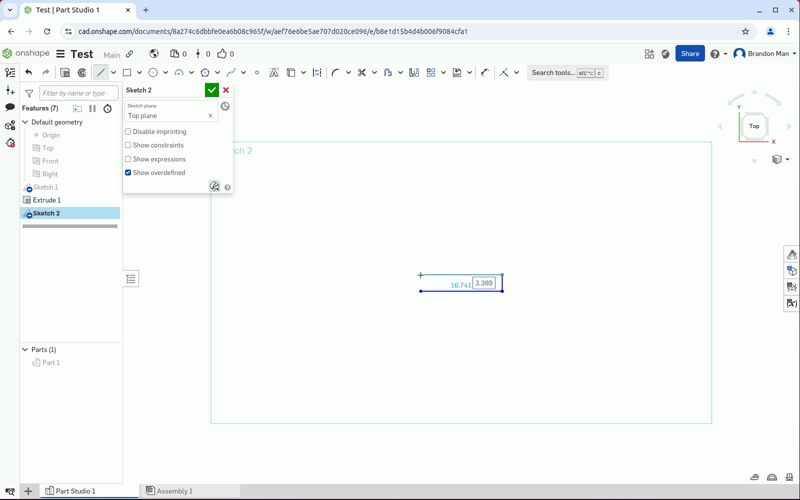
mouse_move(450, 274)
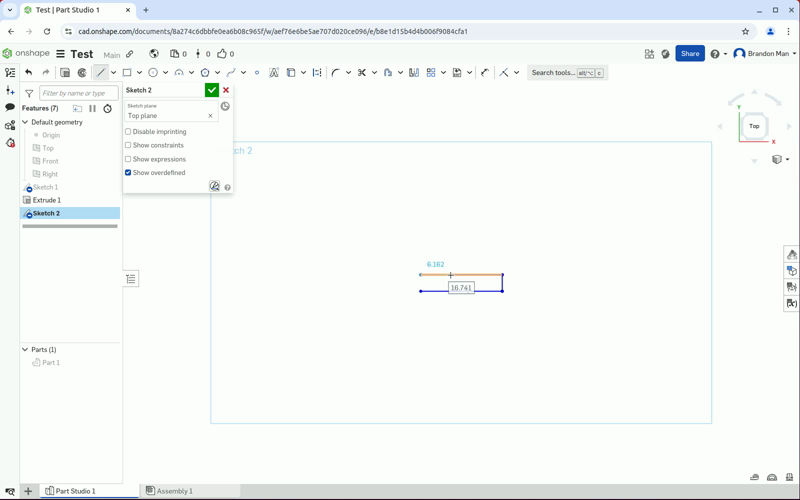
key_down(shift)
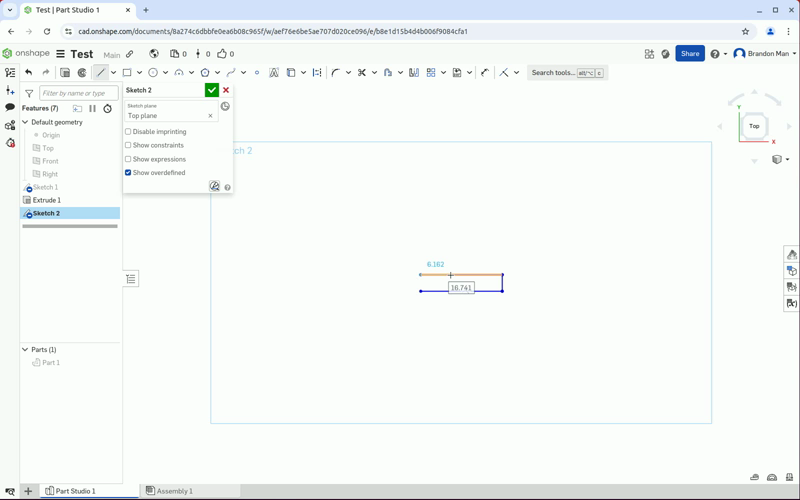
mouse_move(420, 291)
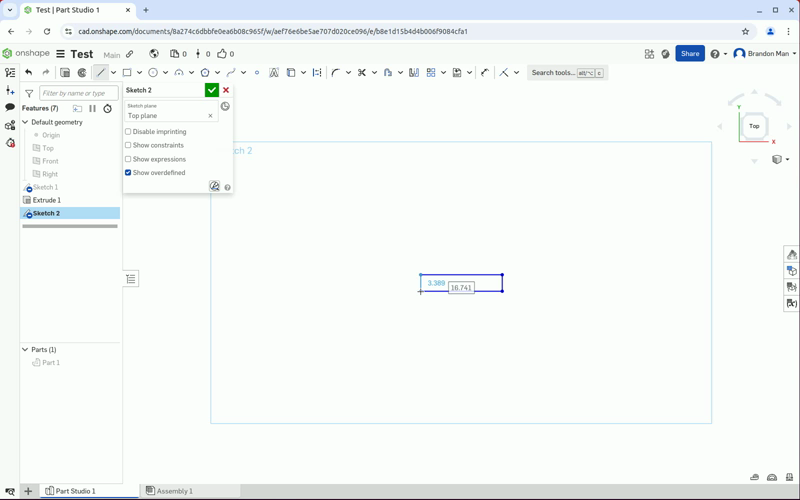
key_up(shift)
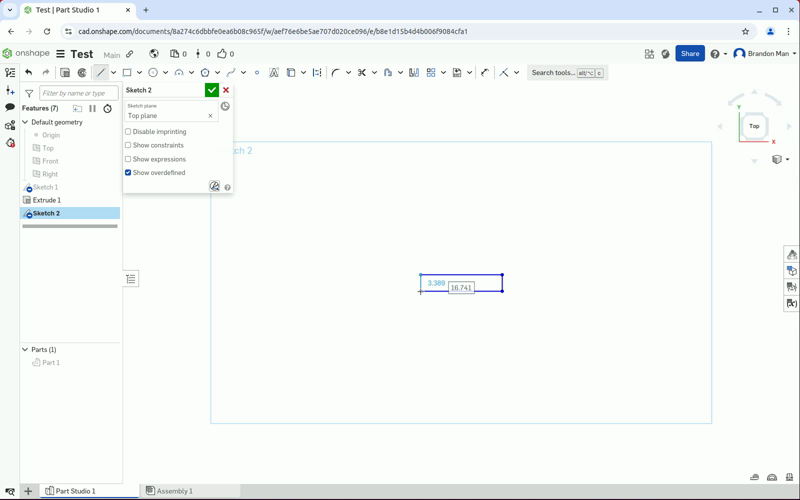
click(420, 291)
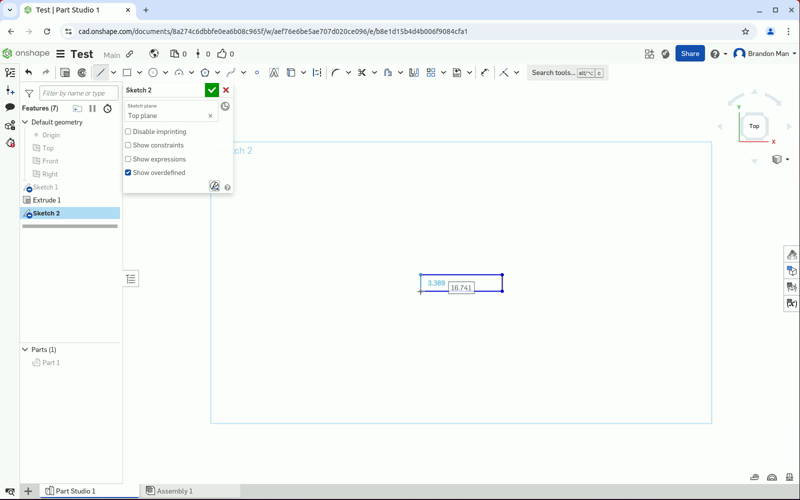
key(esc)
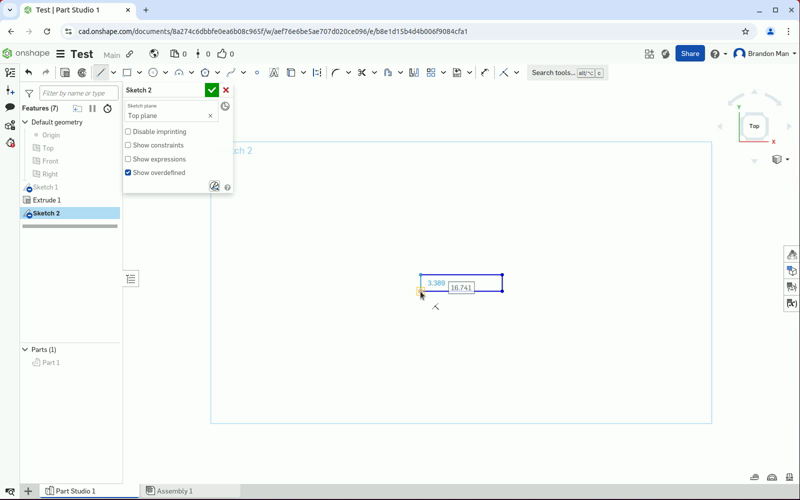
key(l)
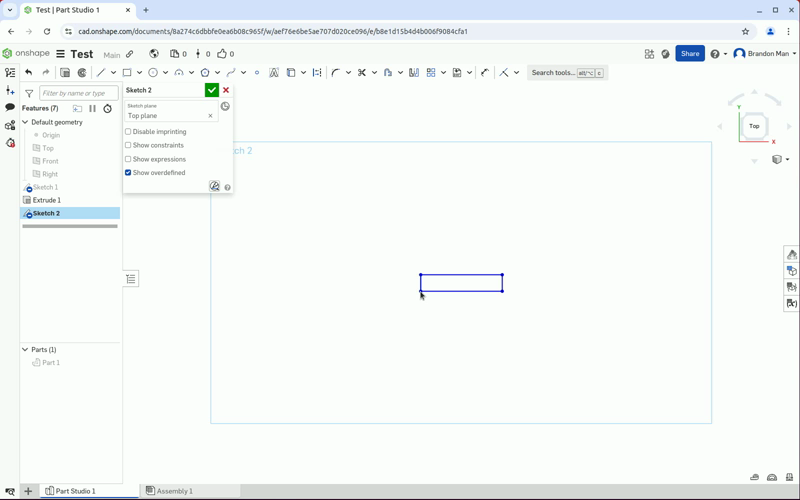
key_down(shift)
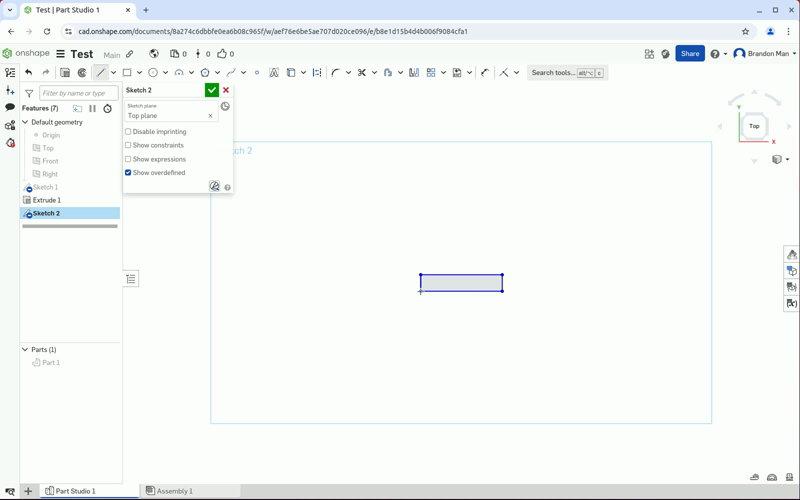
mouse_move(429, 285)
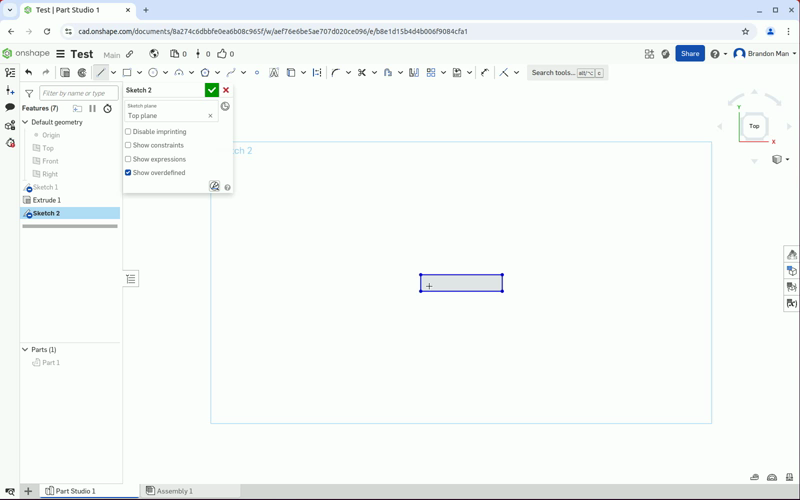
click(429, 285)
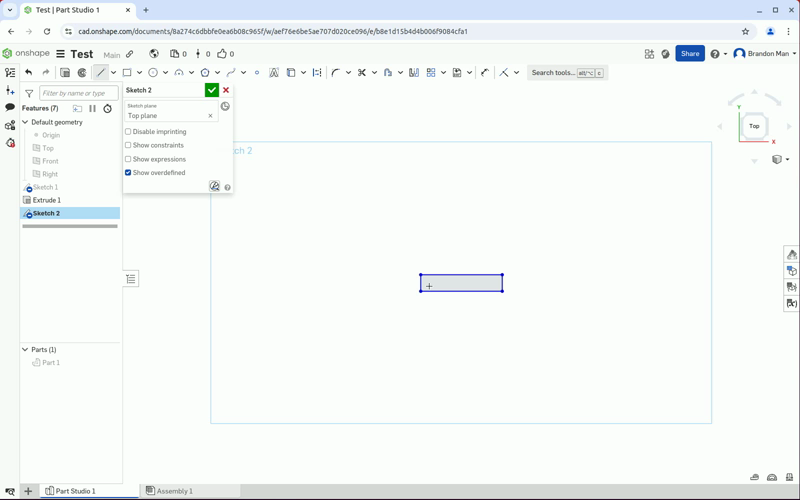
key_up(shift)
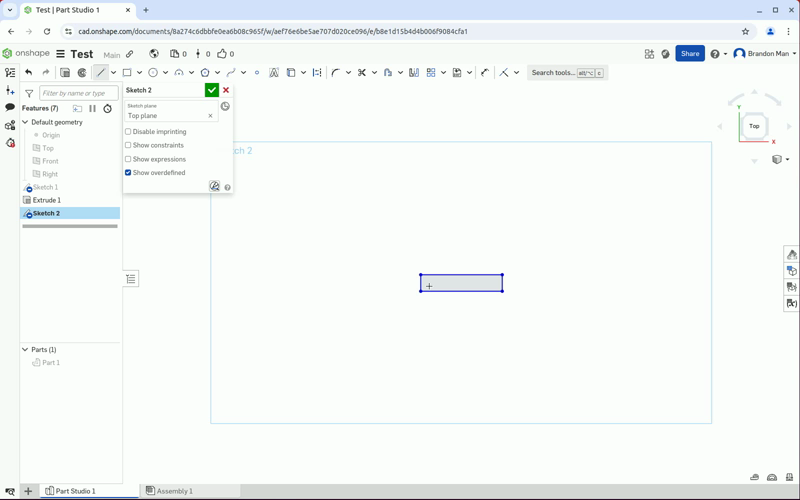
key_down(shift)
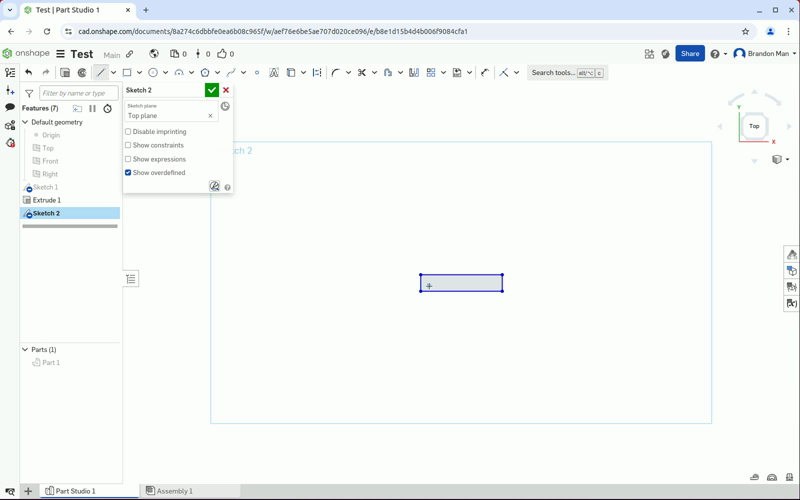
mouse_move(494, 285)
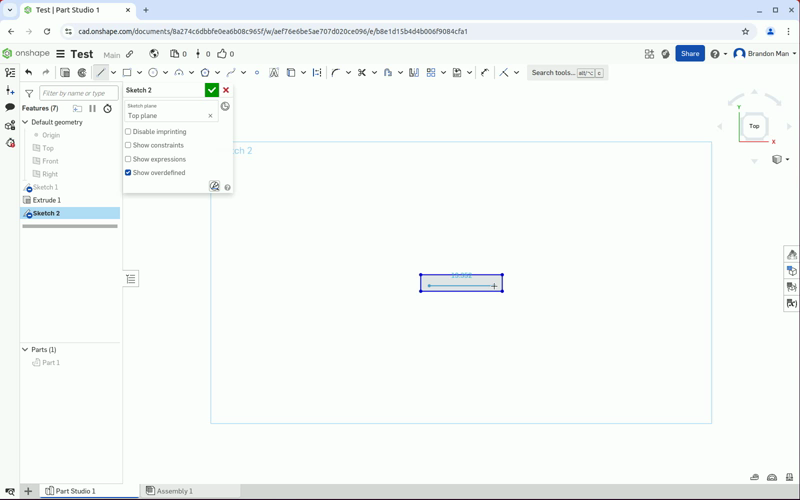
click(494, 285)
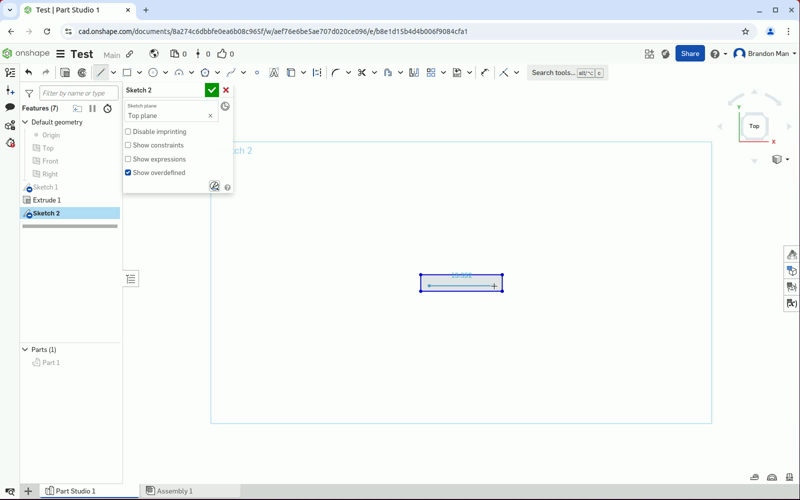
key_up(shift)
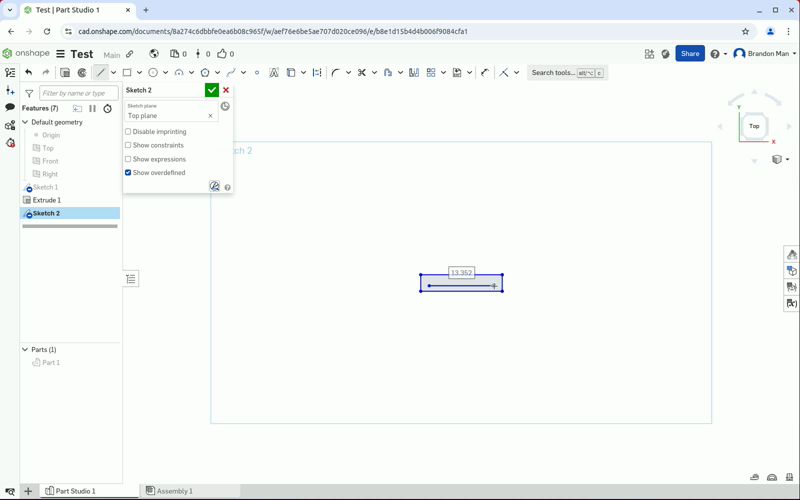
key_down(shift)
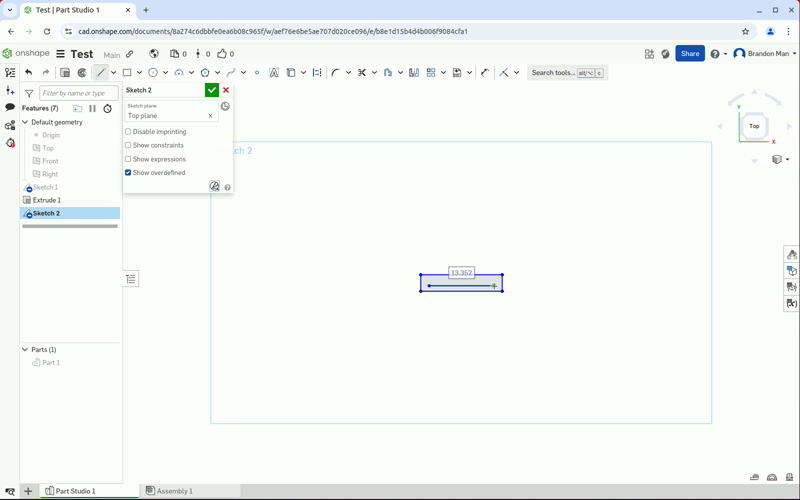
mouse_move(524, 285)
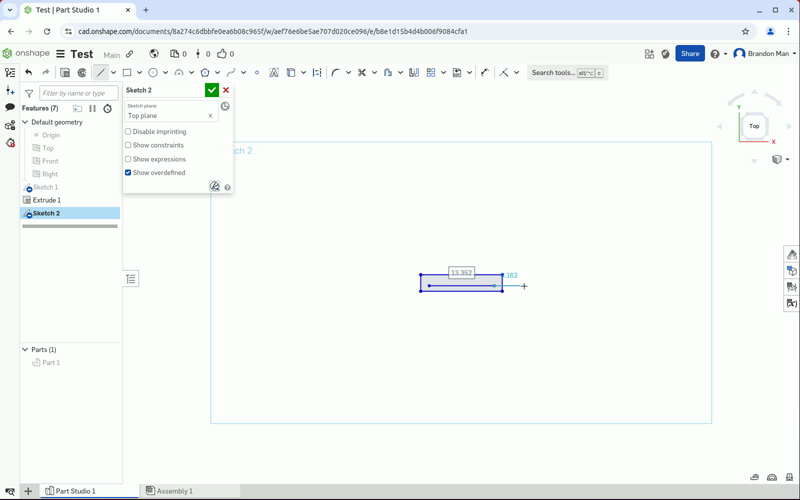
mouse_move(494, 279)
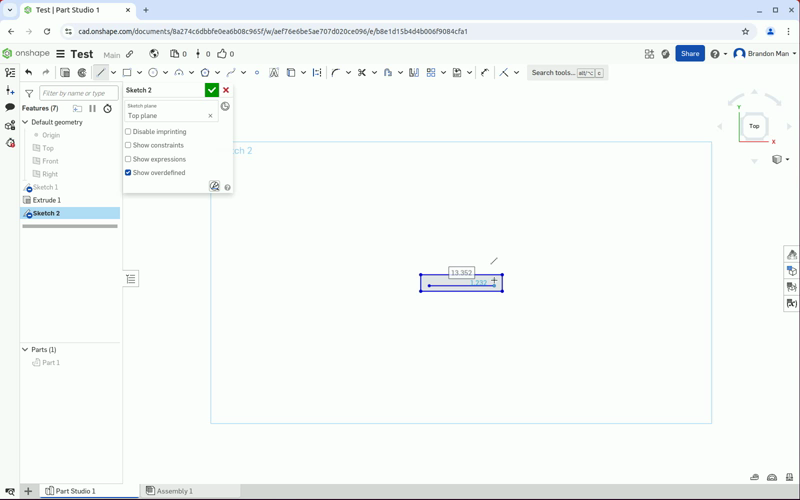
scroll(6)
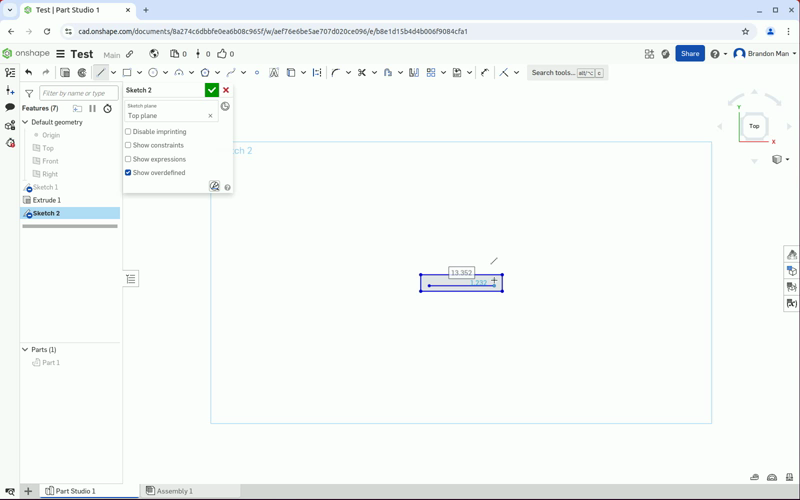
scroll(6)
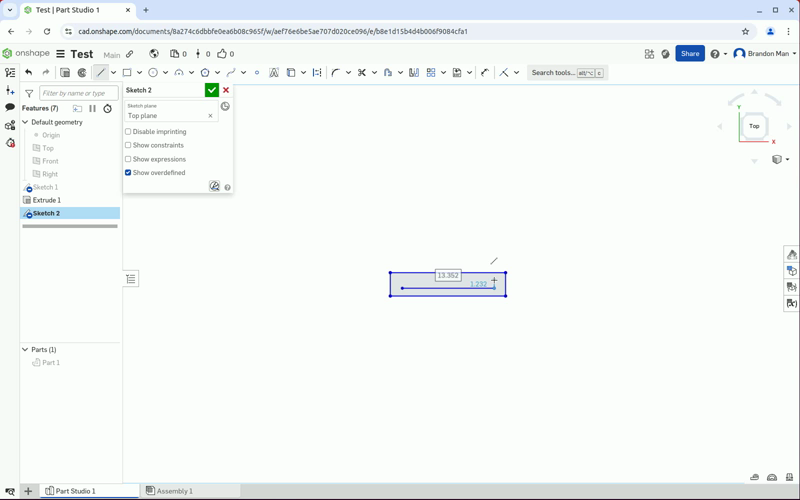
scroll(6)
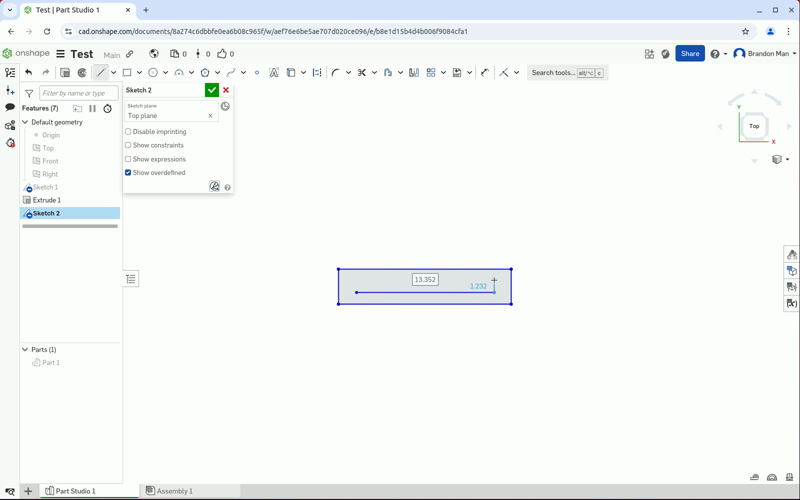
scroll(6)
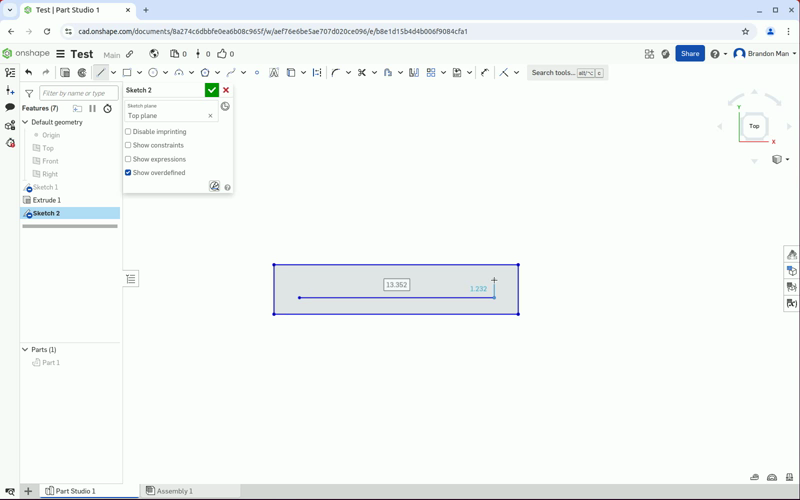
scroll(6)
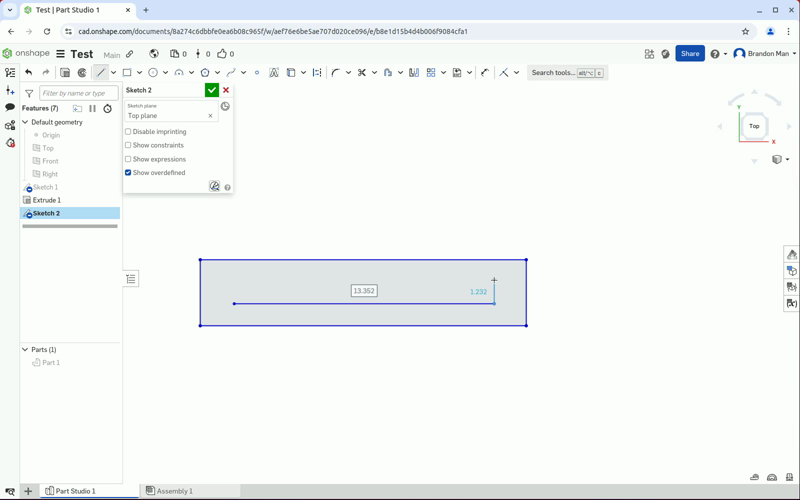
scroll(6)
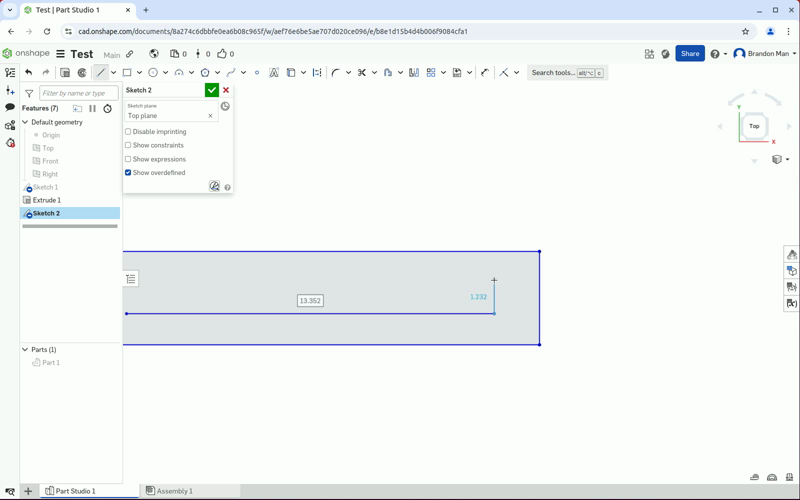
scroll(6)
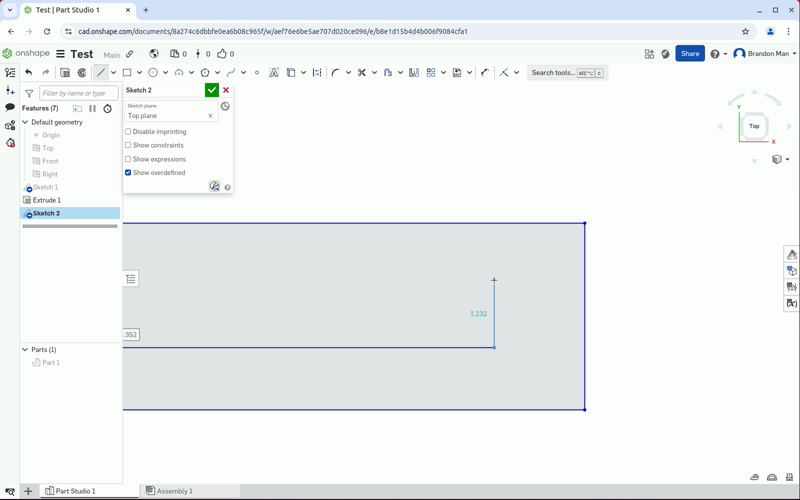
click(494, 279)
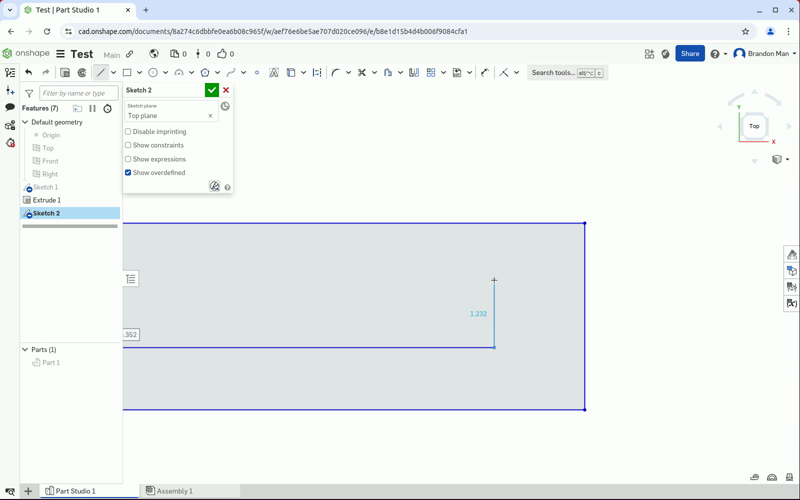
scroll(-6)
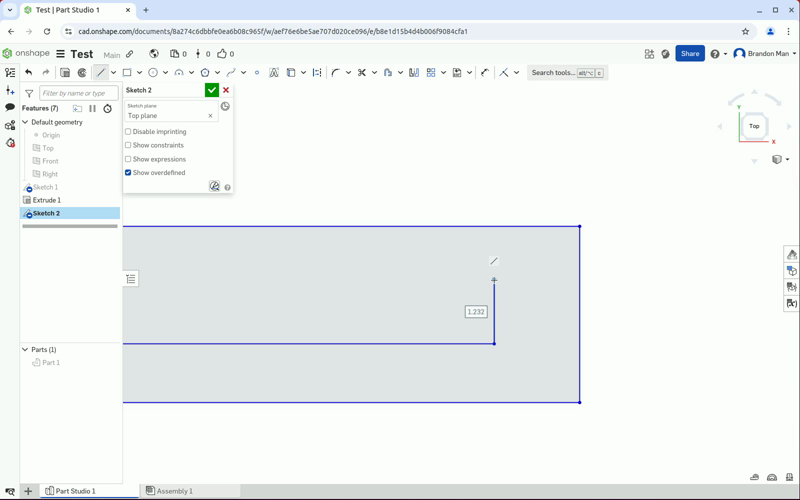
scroll(-6)
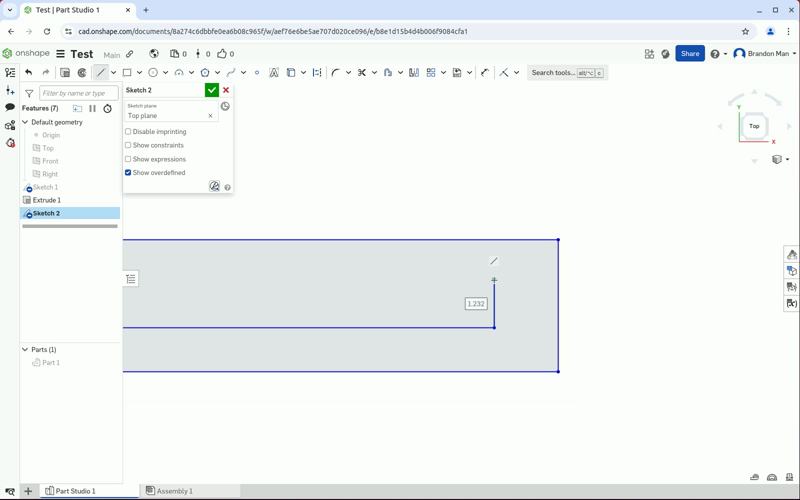
scroll(-6)
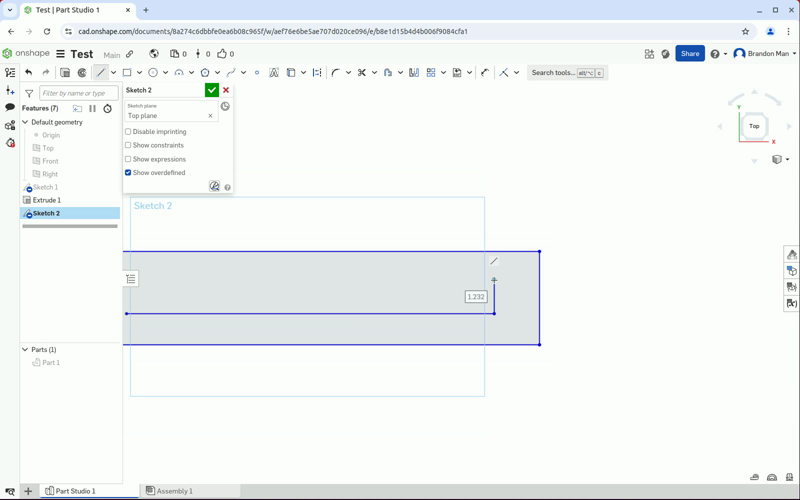
scroll(-6)
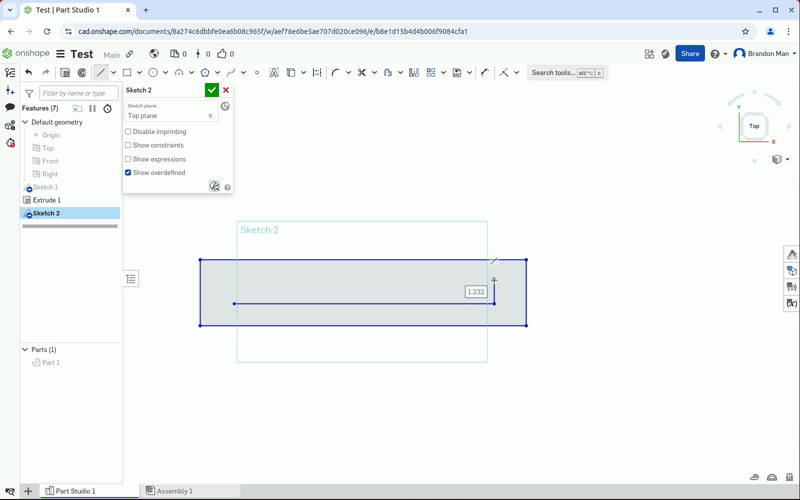
scroll(-6)
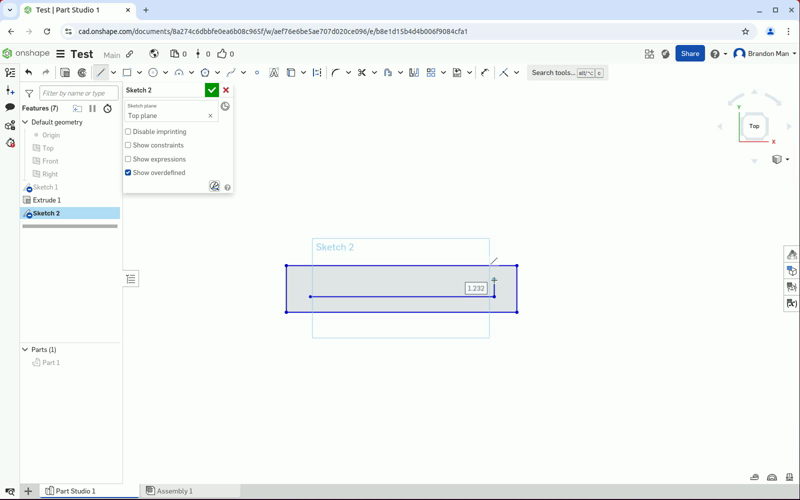
scroll(-6)
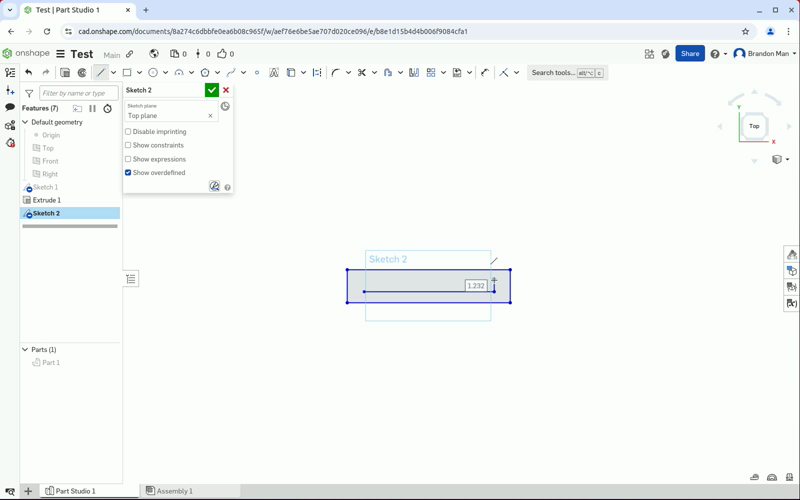
scroll(-6)
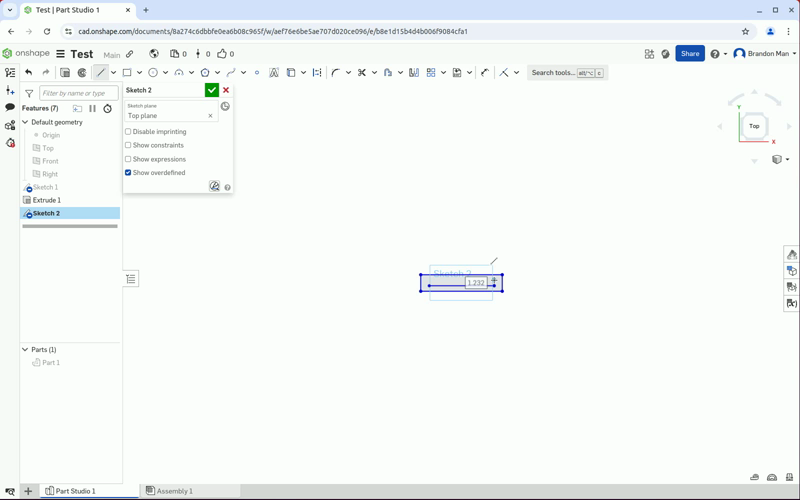
key_up(shift)
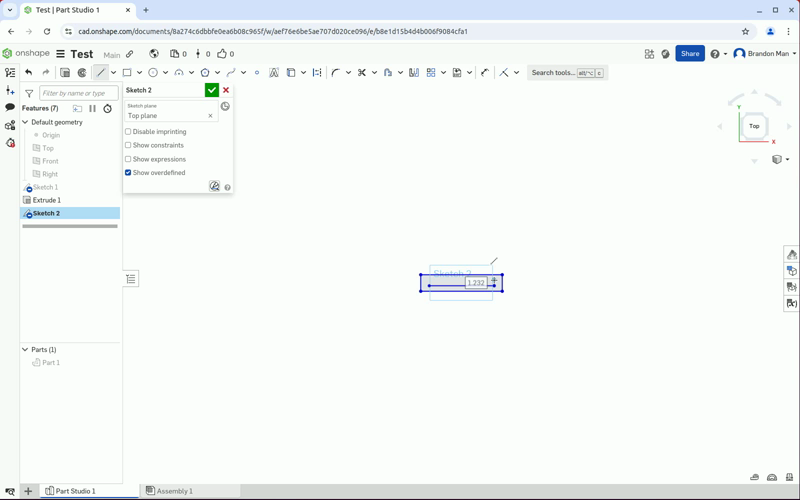
key_down(shift)
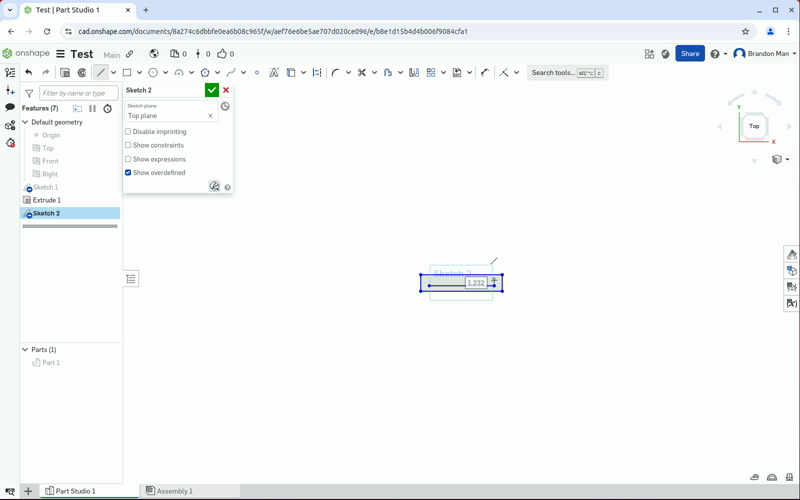
mouse_move(429, 279)
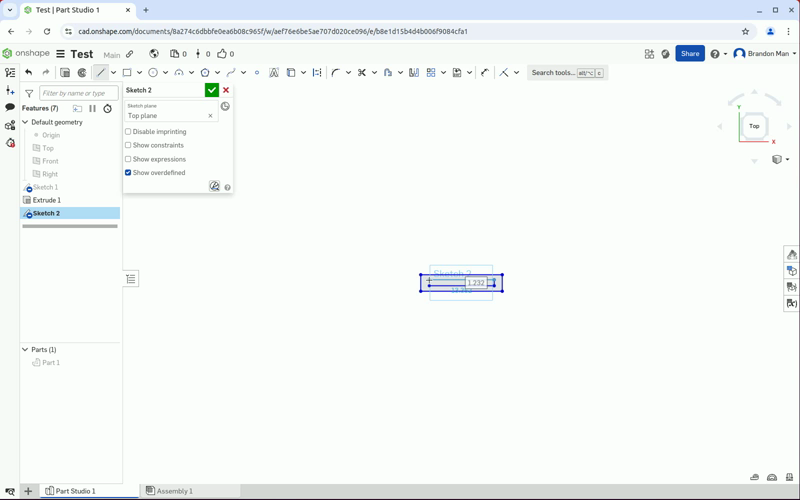
click(429, 279)
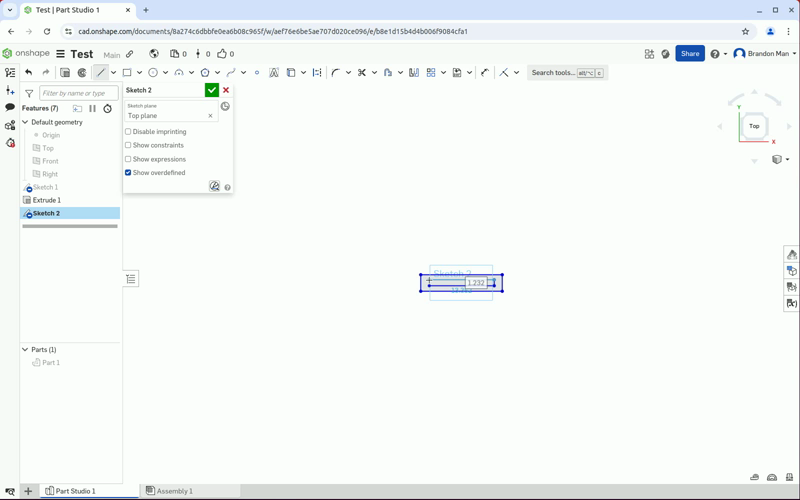
key_up(shift)
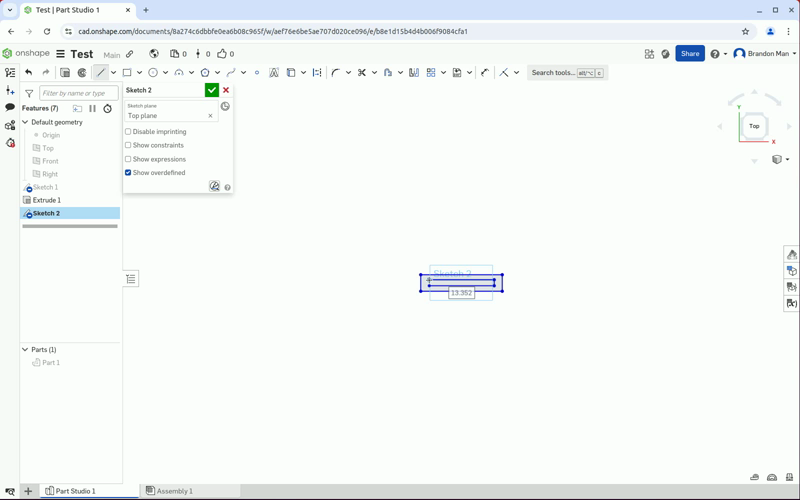
mouse_move(459, 279)
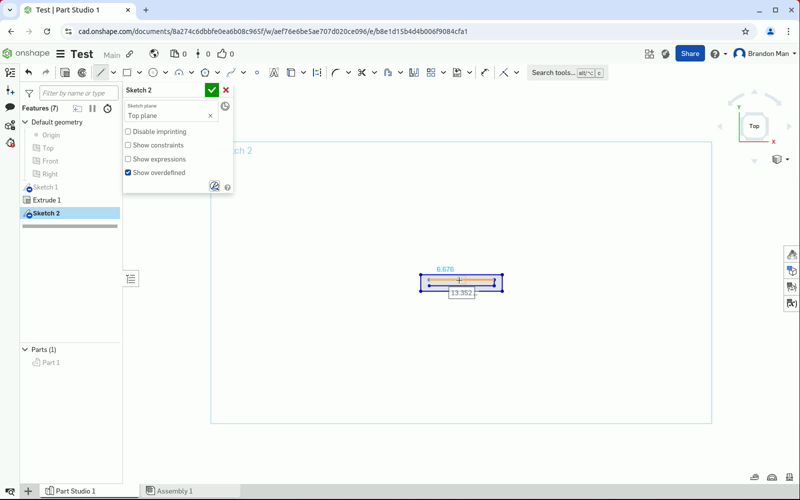
key_down(shift)
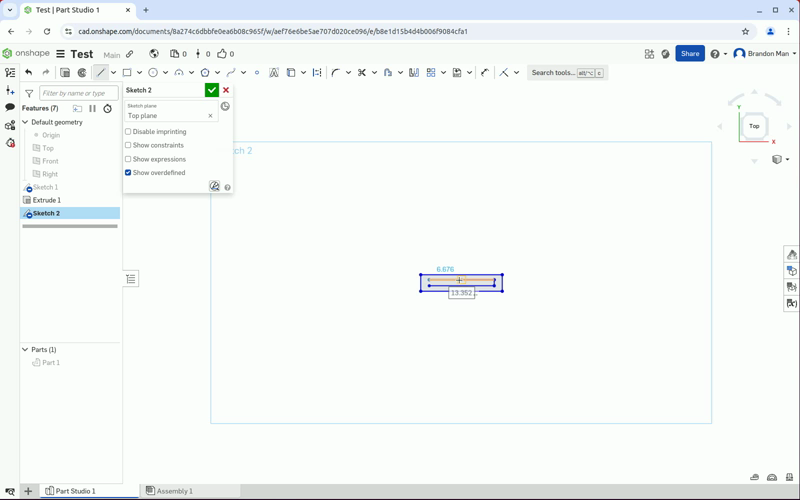
mouse_move(429, 285)
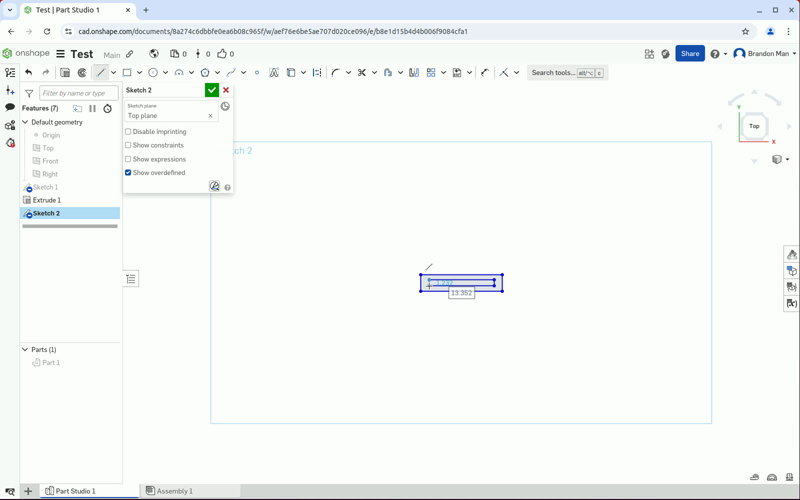
scroll(6)
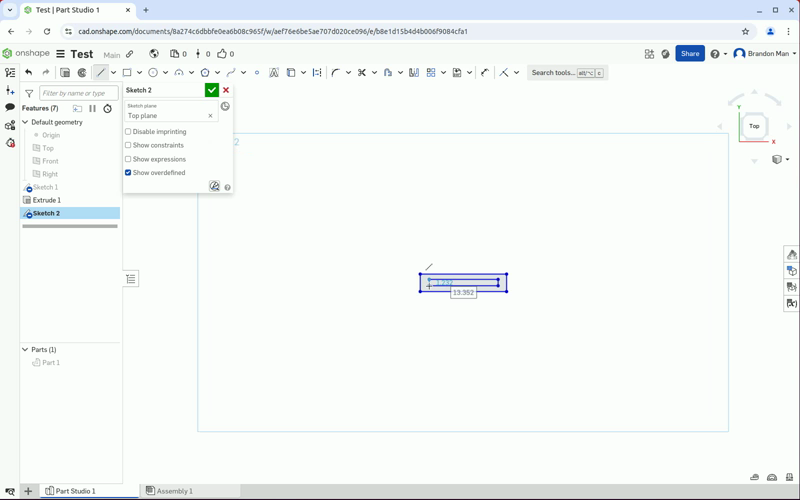
scroll(6)
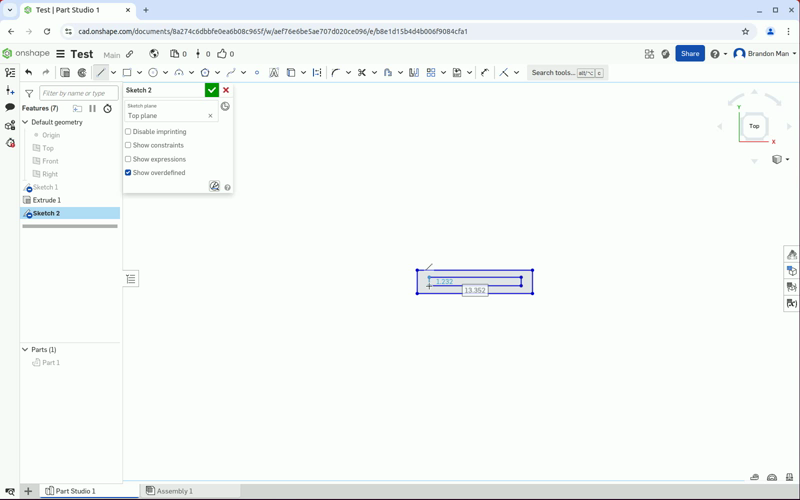
scroll(6)
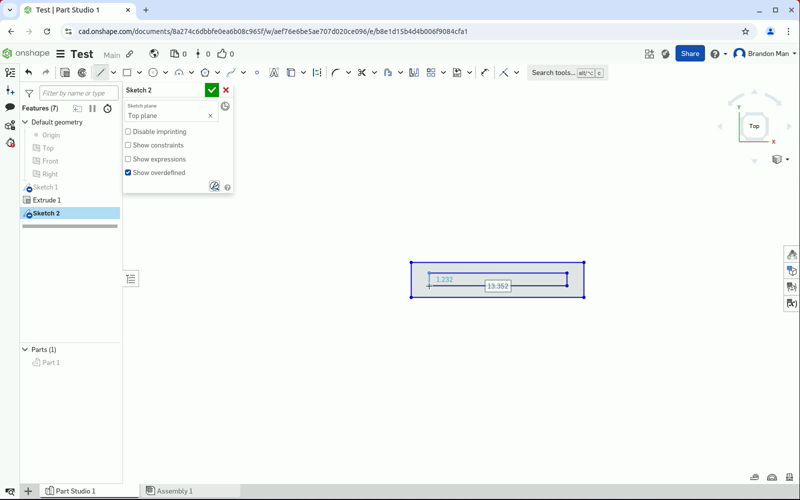
scroll(6)
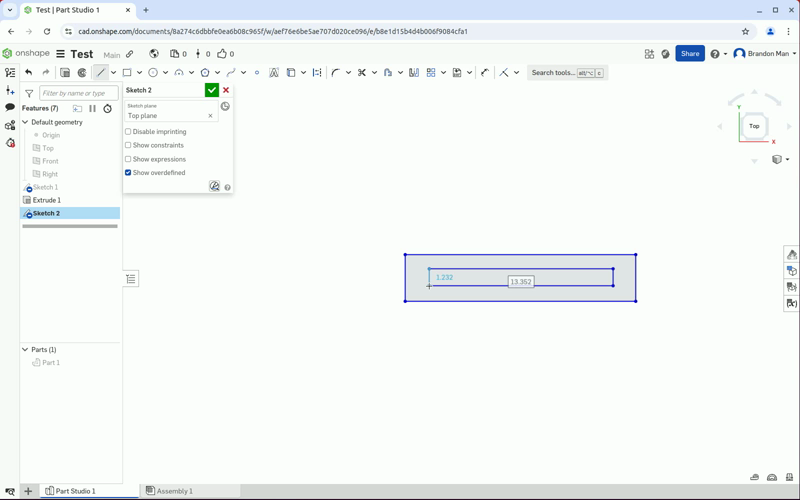
scroll(6)
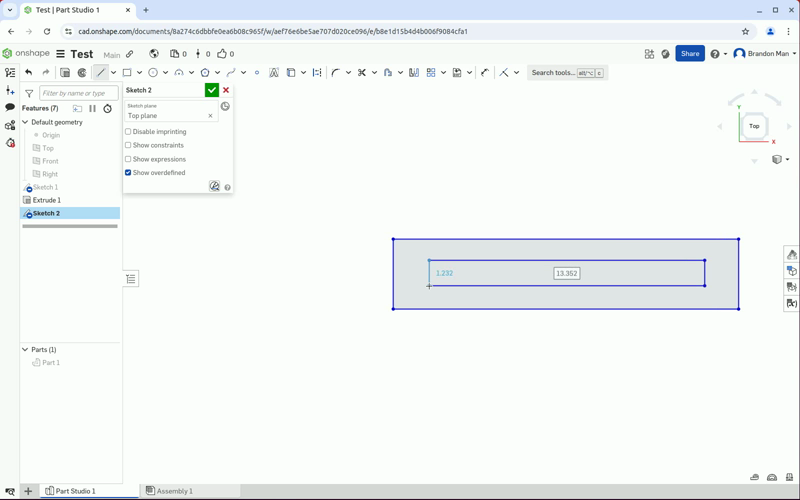
scroll(6)
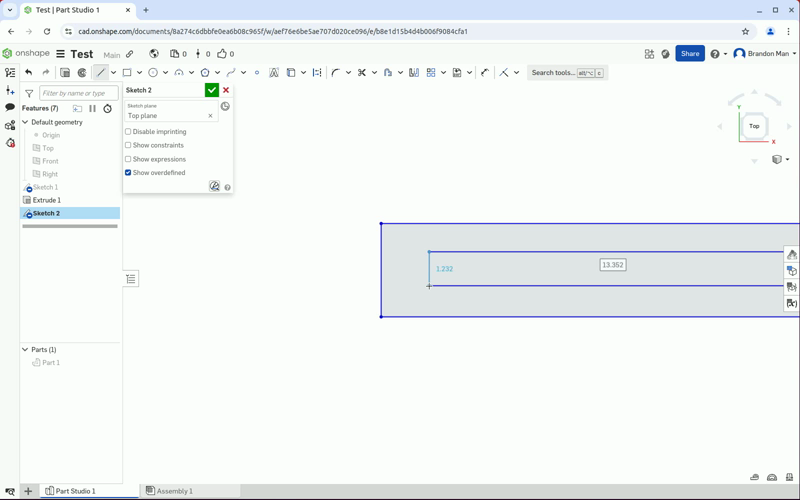
scroll(6)
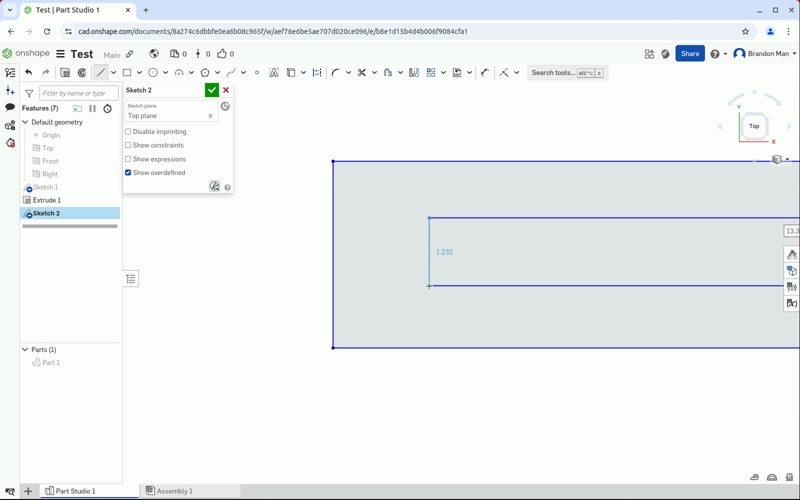
key_up(shift)
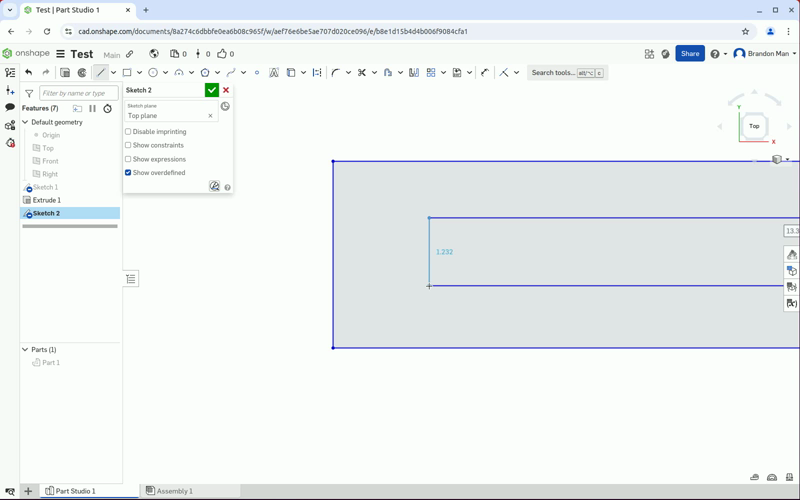
click(429, 285)
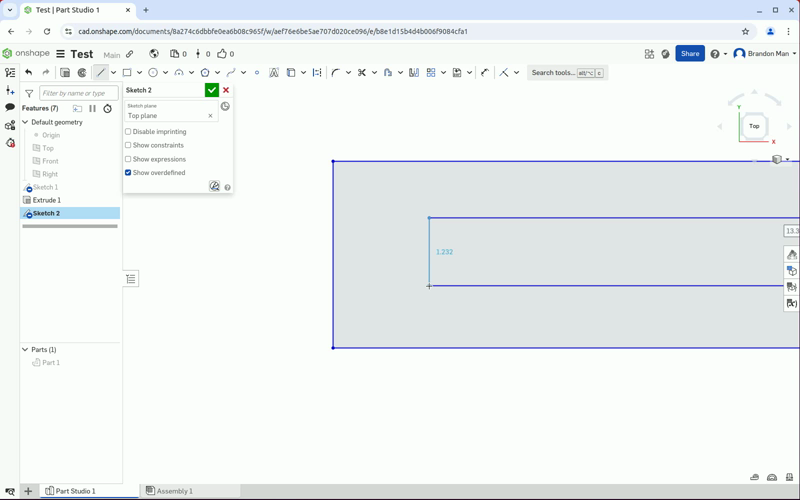
scroll(-6)
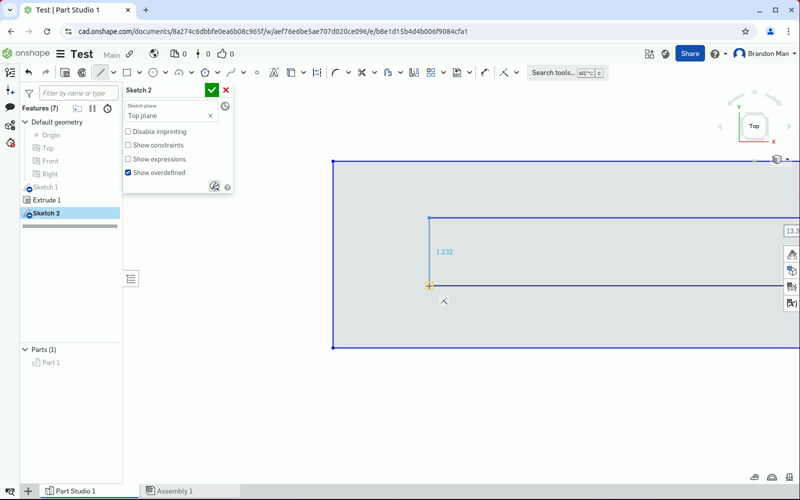
scroll(-6)
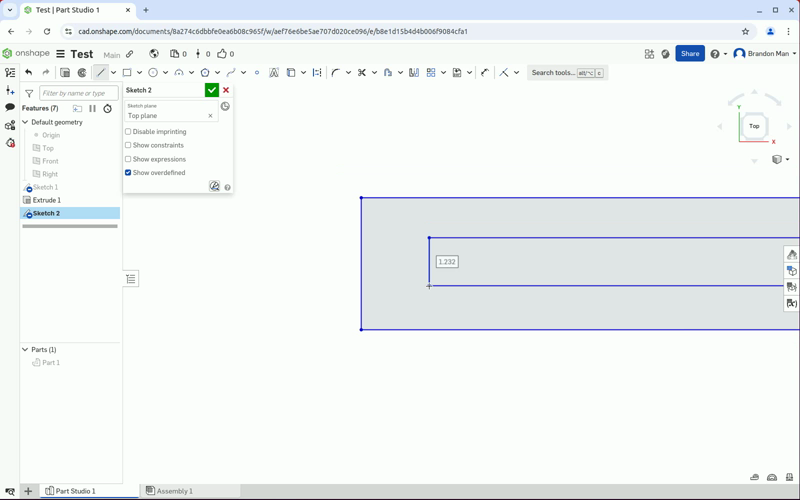
scroll(-6)
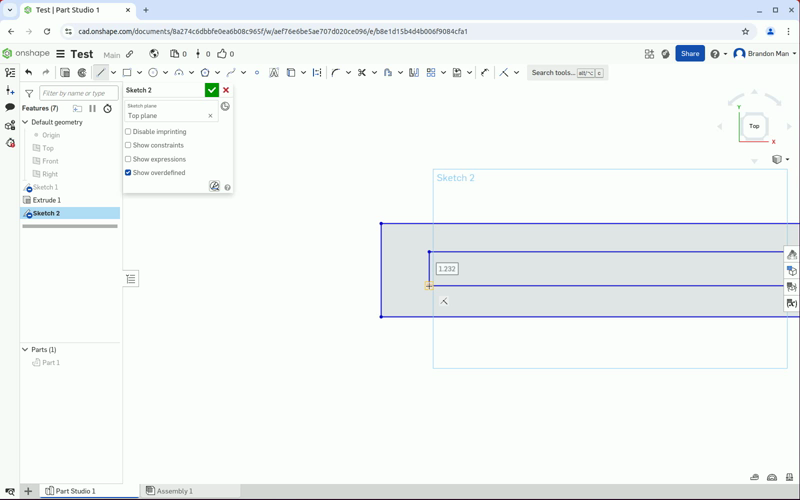
scroll(-6)
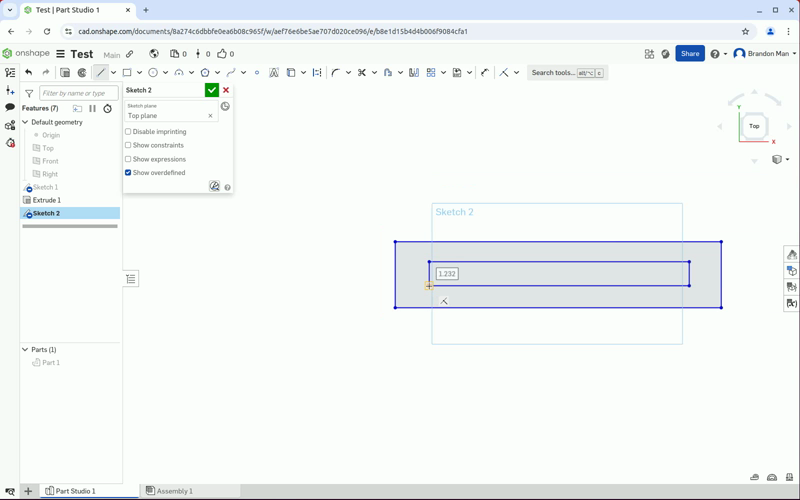
scroll(-6)
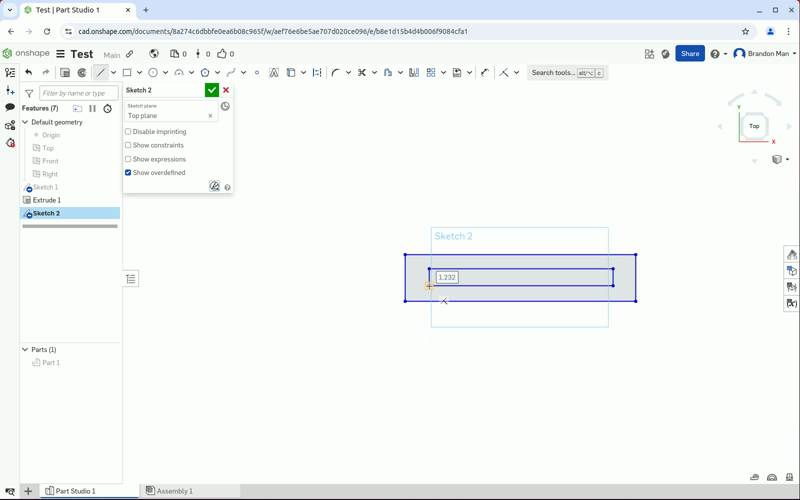
scroll(-6)
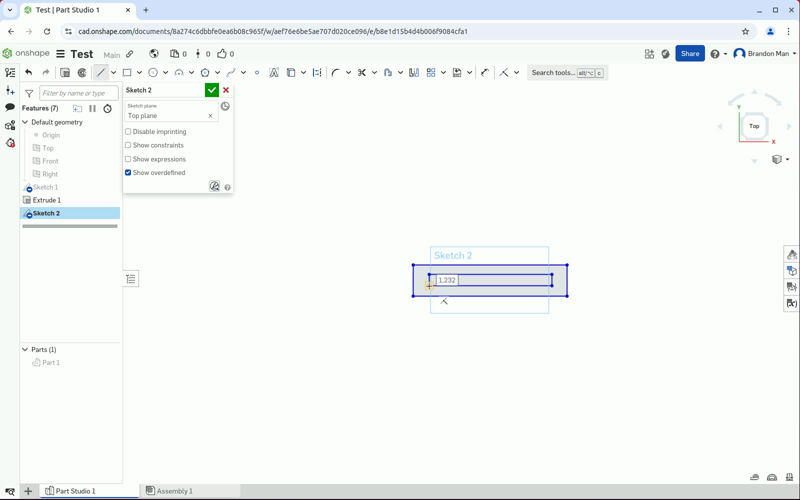
scroll(-6)
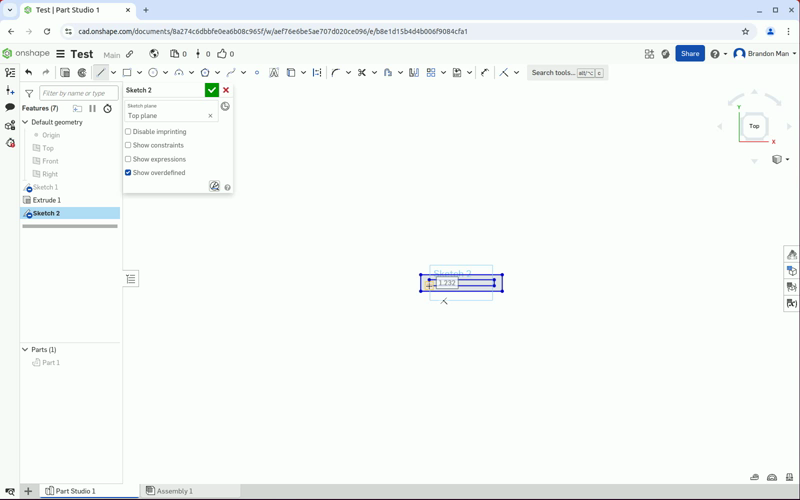
key(esc)
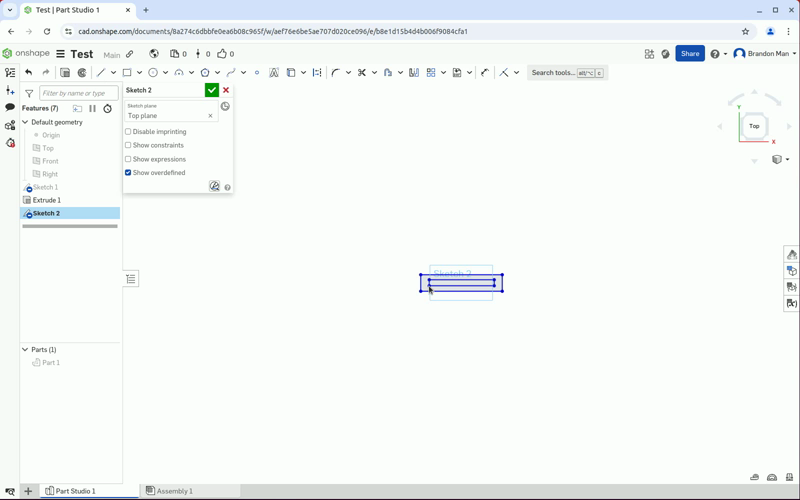
mouse_move(425, 283)
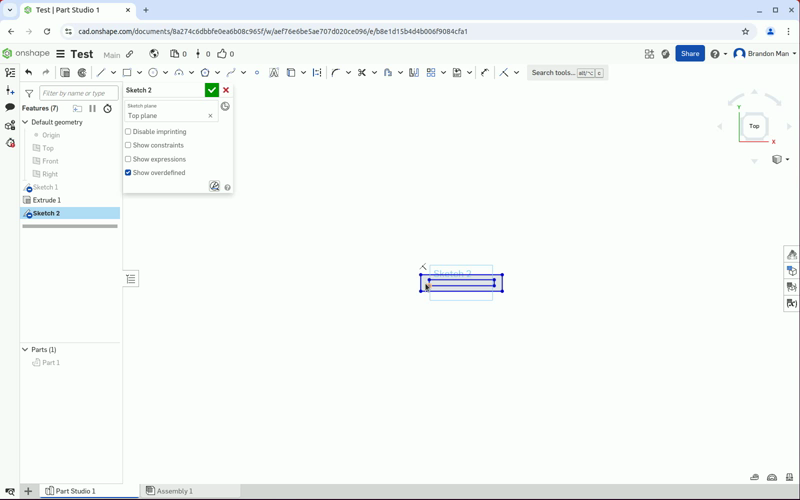
scroll(6)
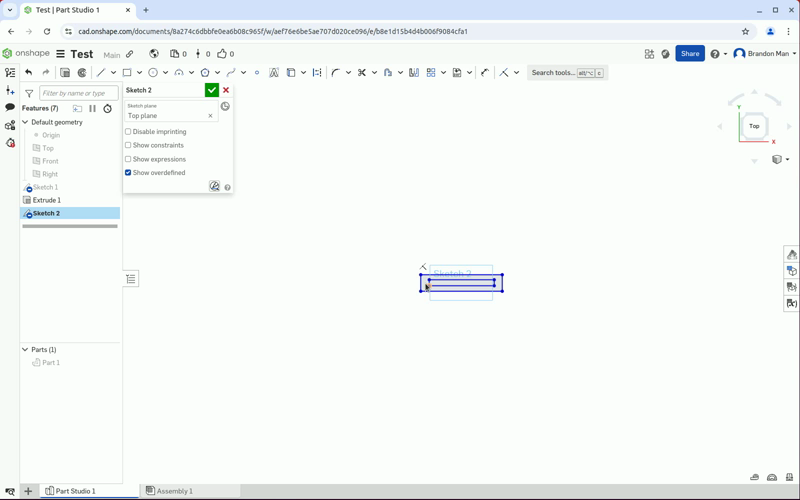
scroll(6)
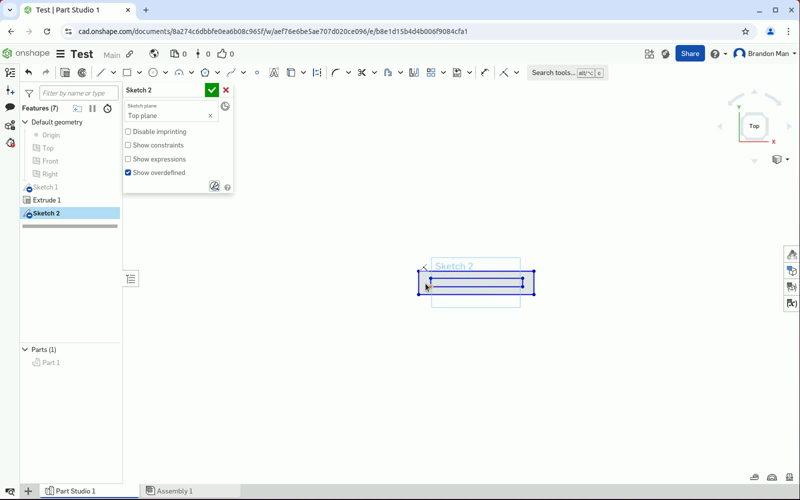
scroll(6)
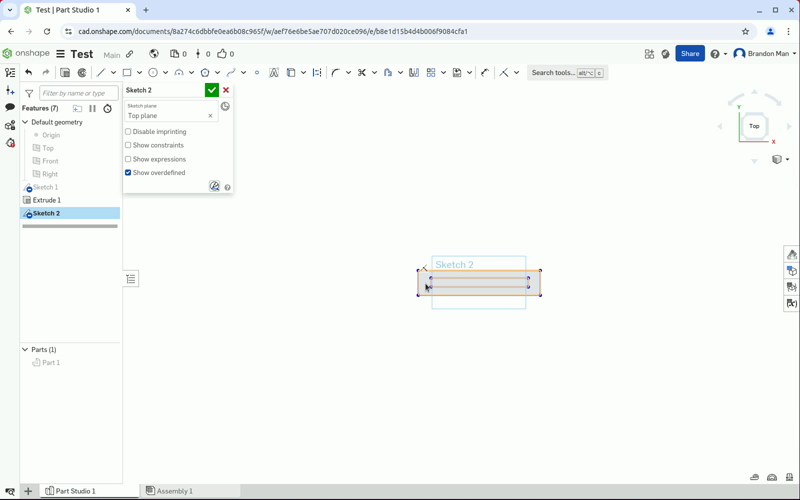
scroll(6)
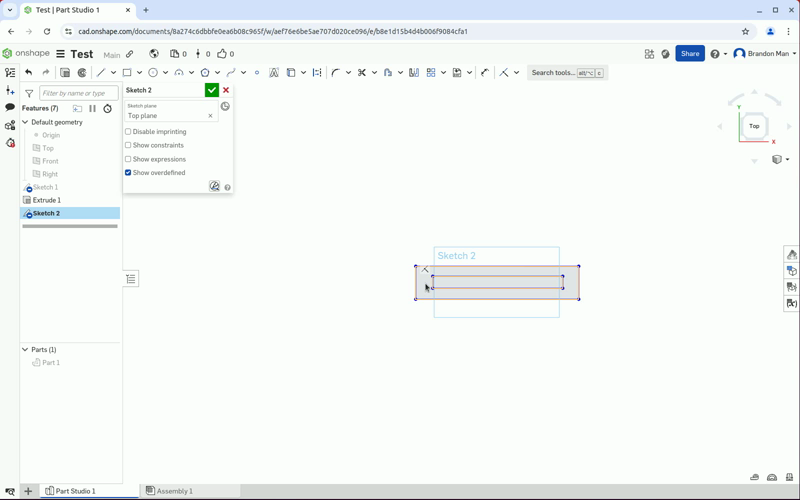
scroll(6)
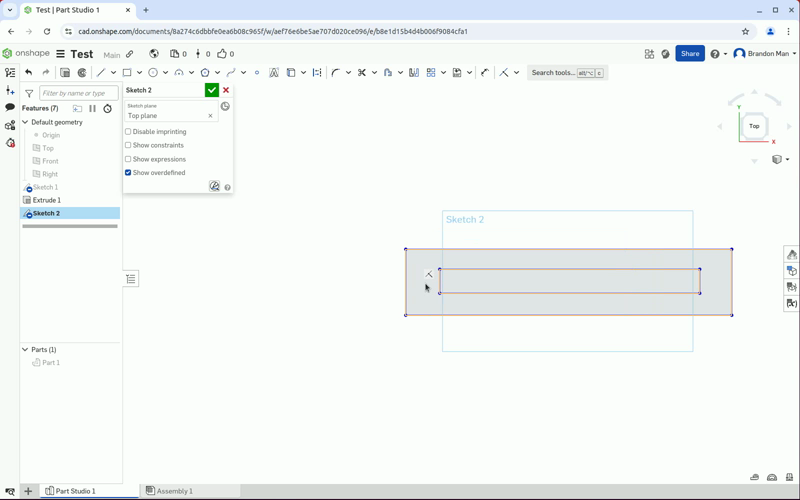
scroll(6)
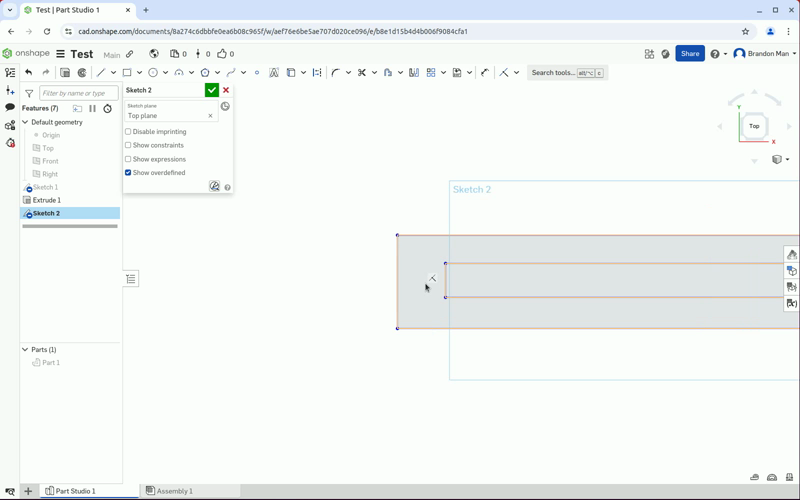
scroll(6)
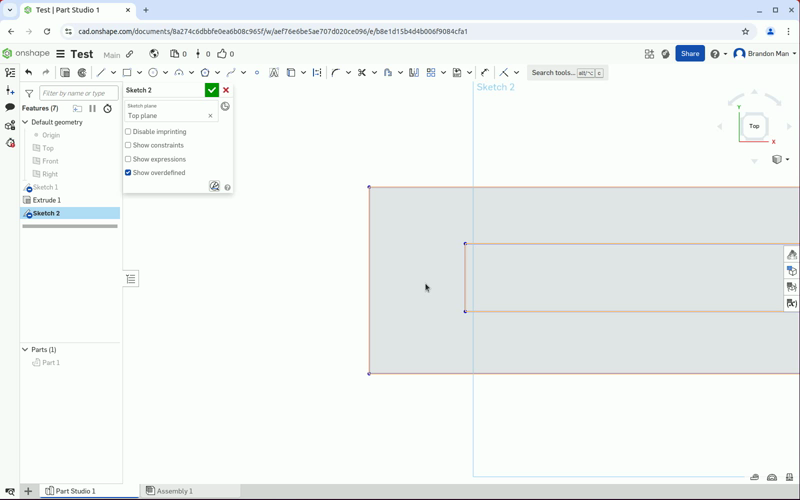
click(425, 283)
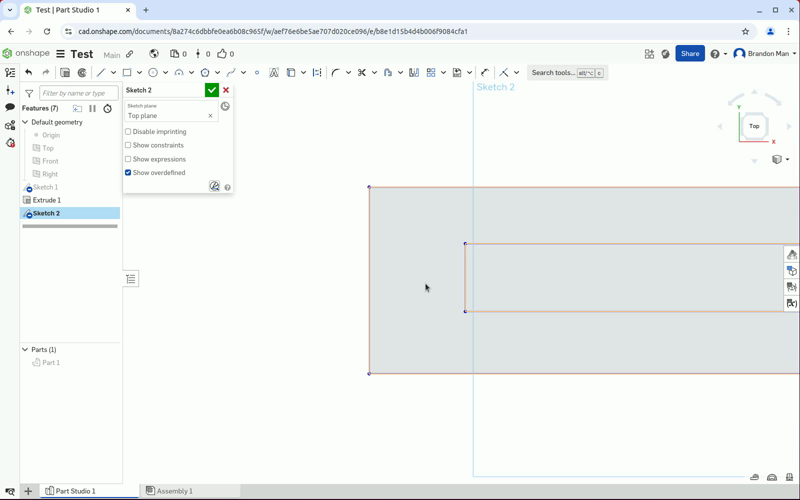
scroll(-6)
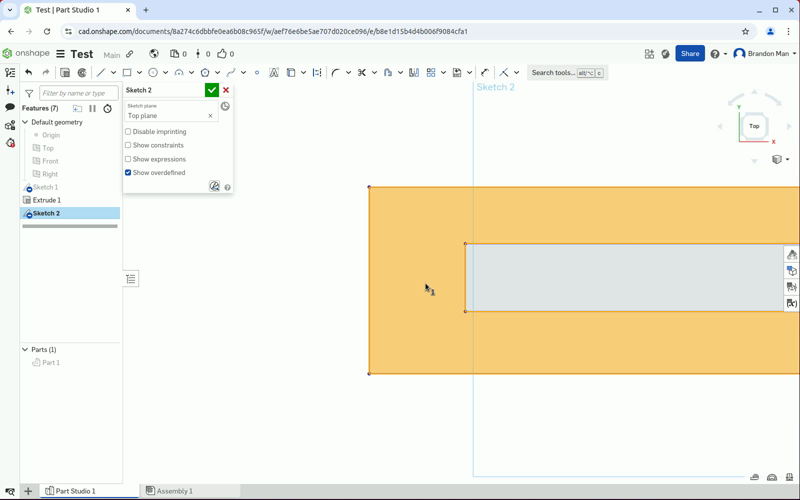
scroll(-6)
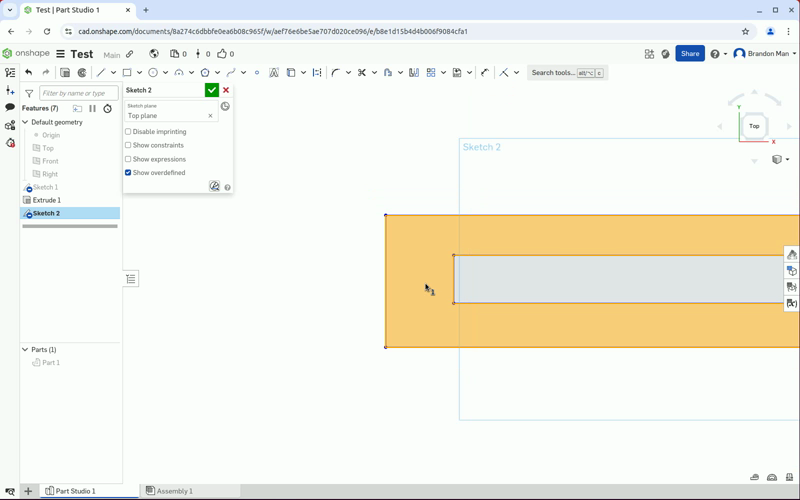
scroll(-6)
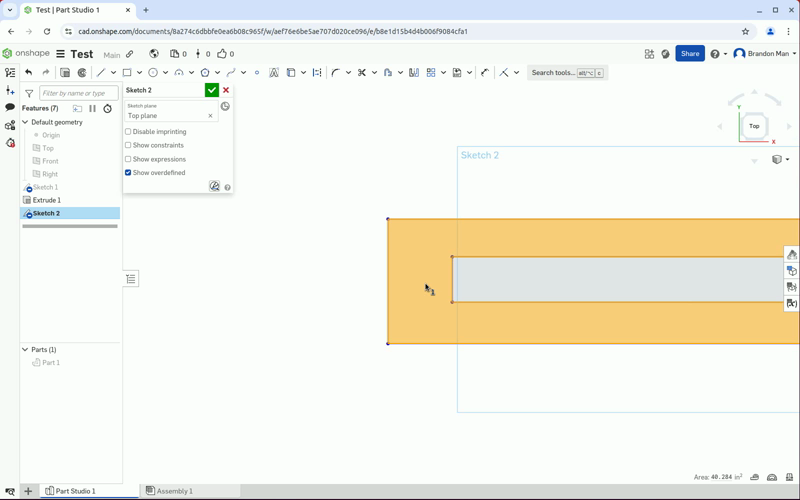
scroll(-6)
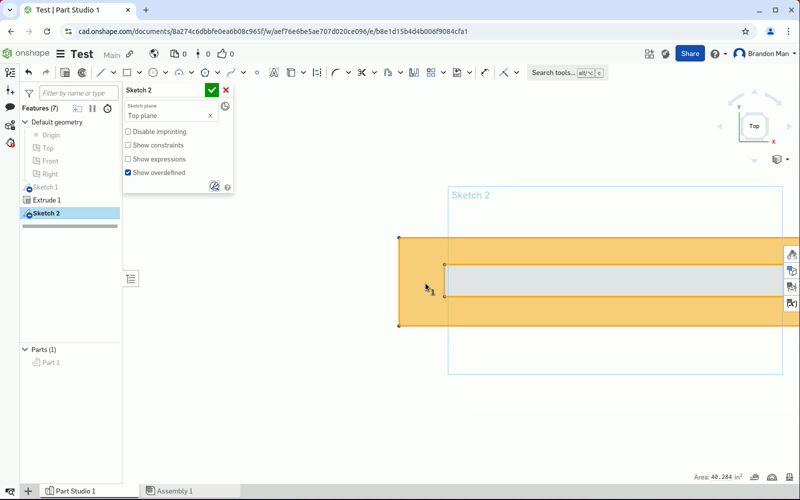
scroll(-6)
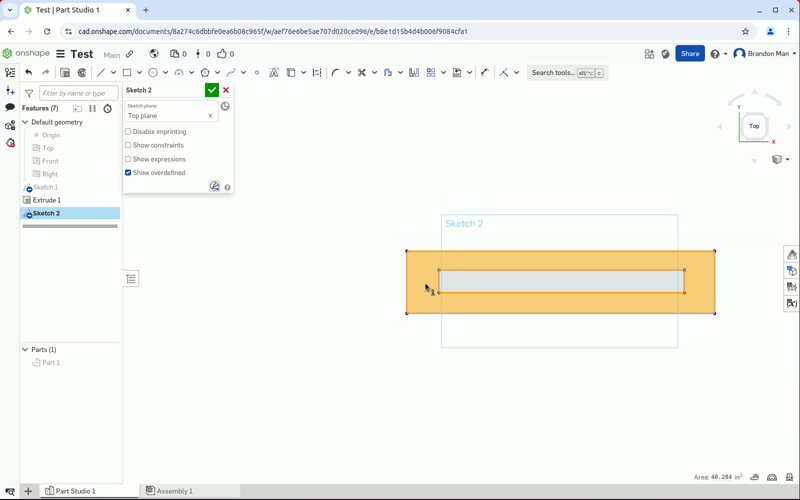
scroll(-6)
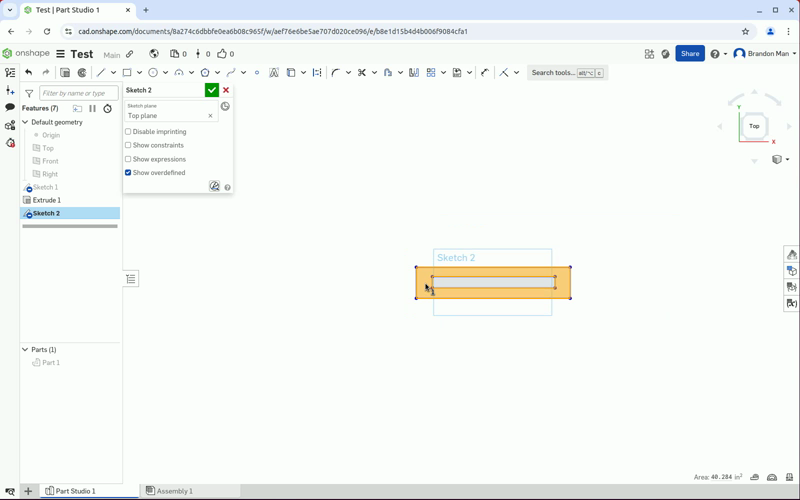
scroll(-6)
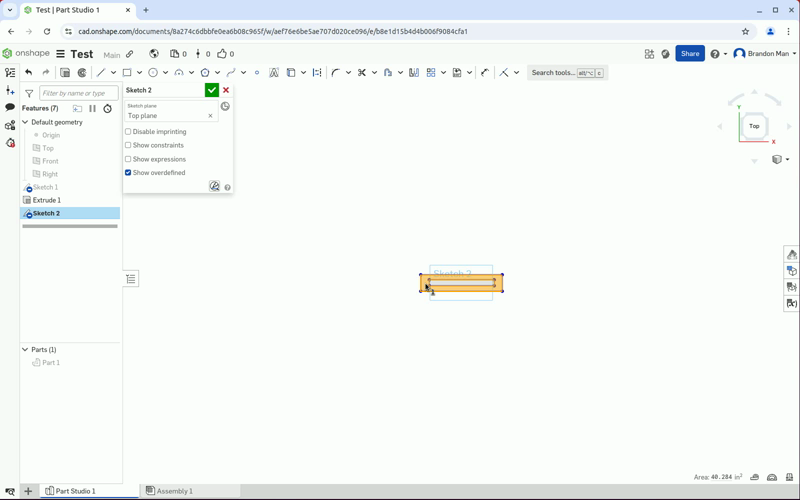
mouse_move(73, 352)
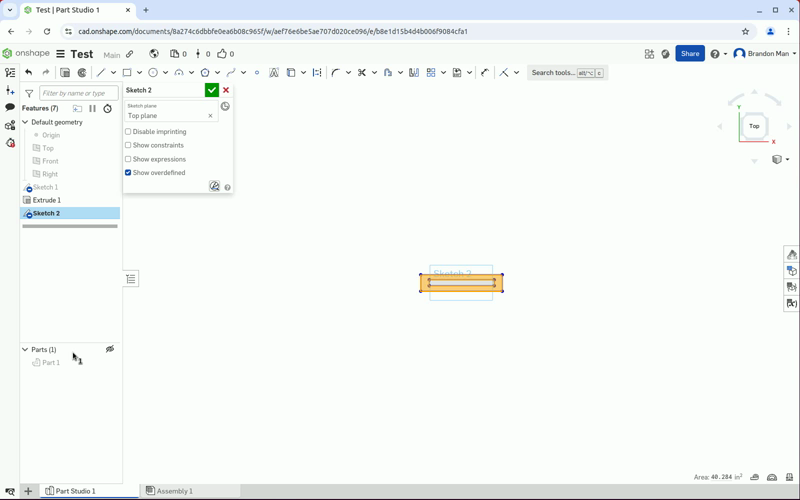
key(shift+y)
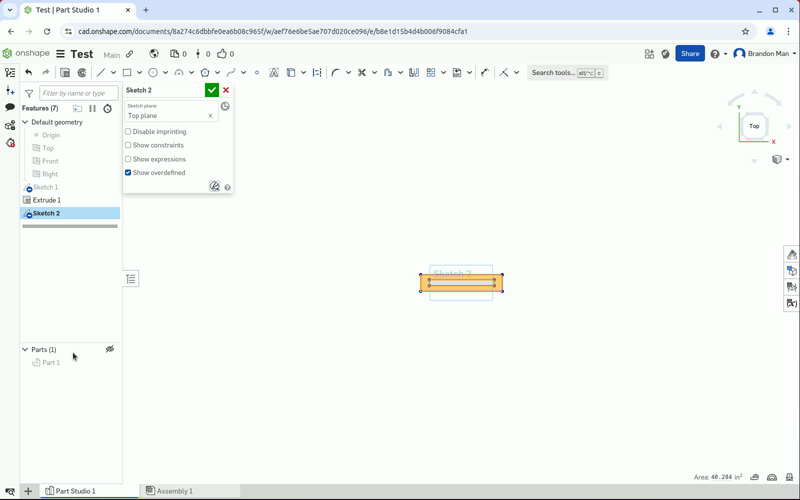
key(shift+e)
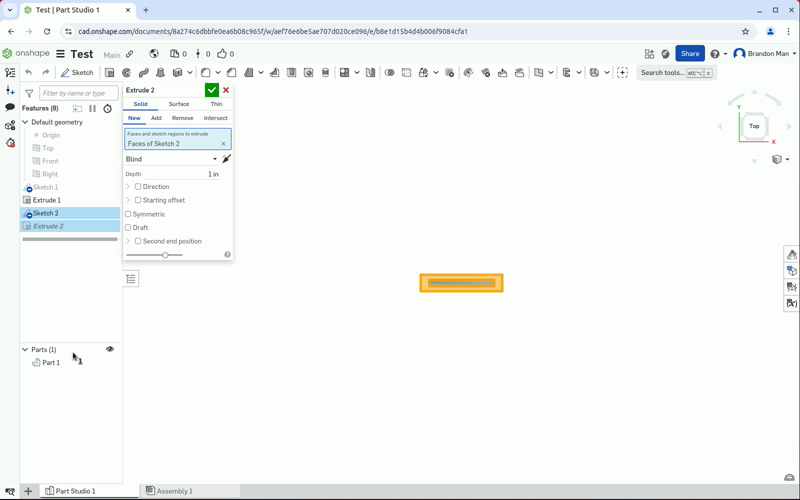
mouse_move(143, 106)
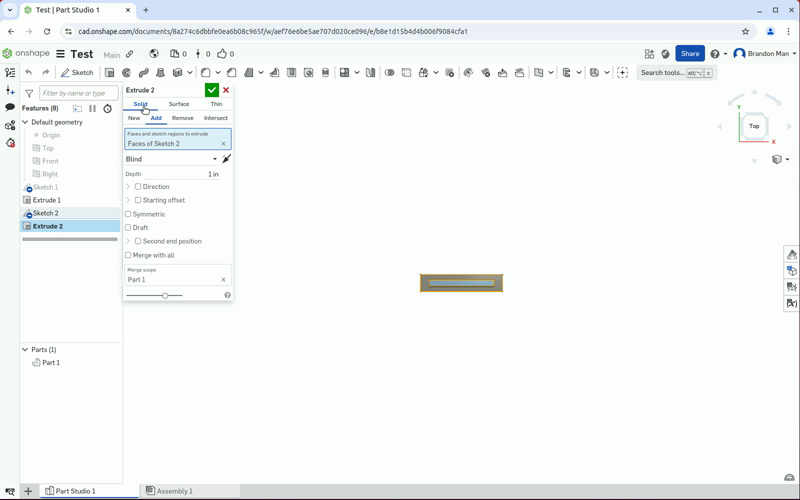
click(143, 106)
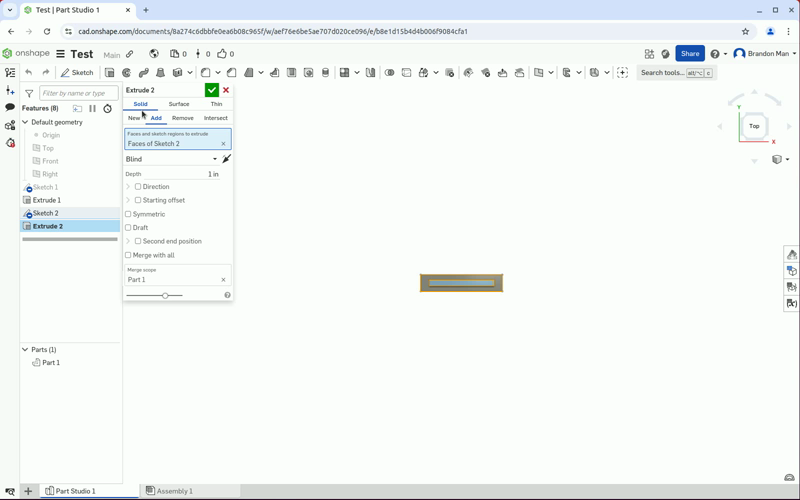
mouse_move(137, 120)
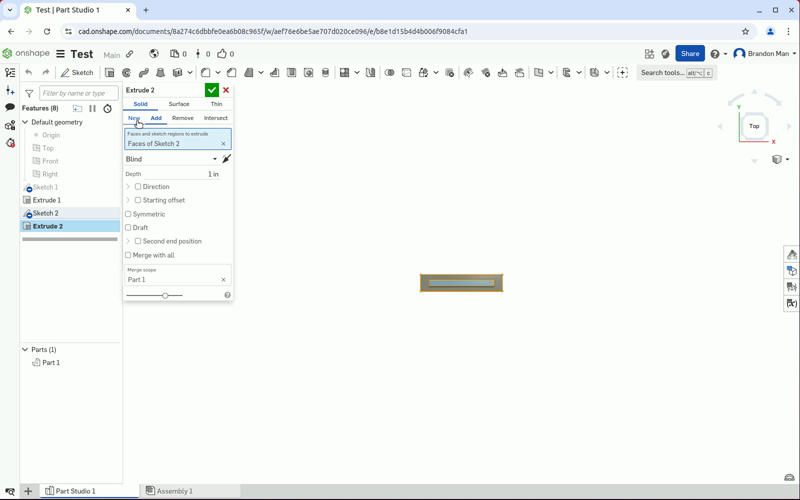
click(137, 120)
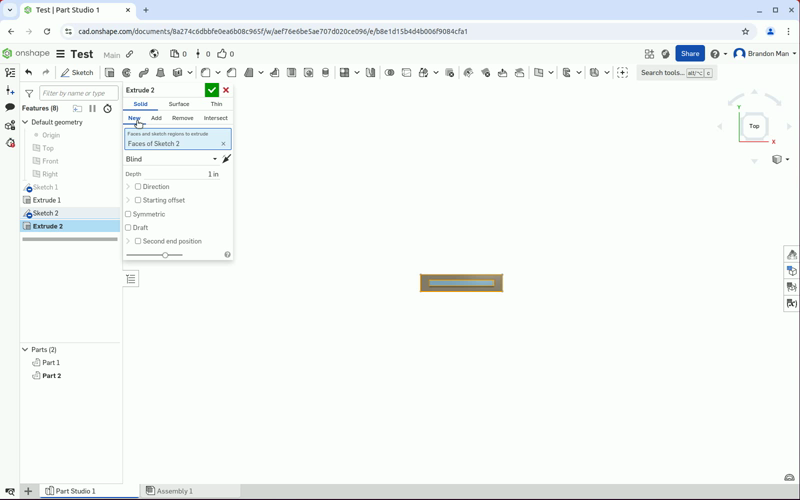
key(tab, 4)
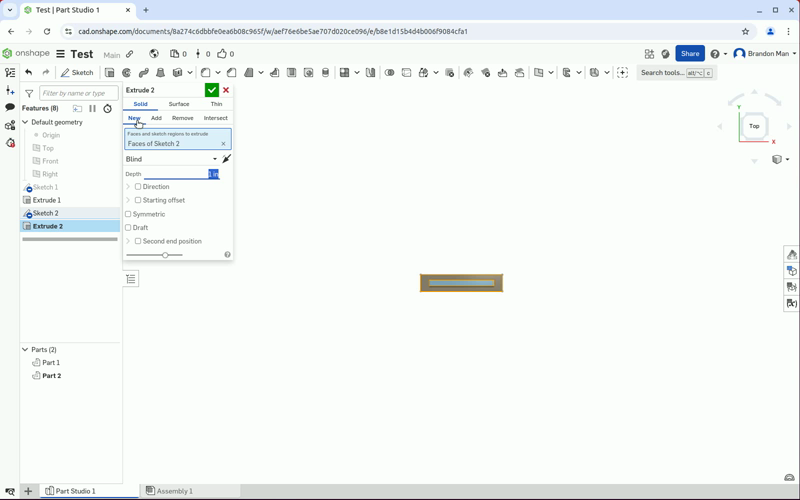
text(16.609)
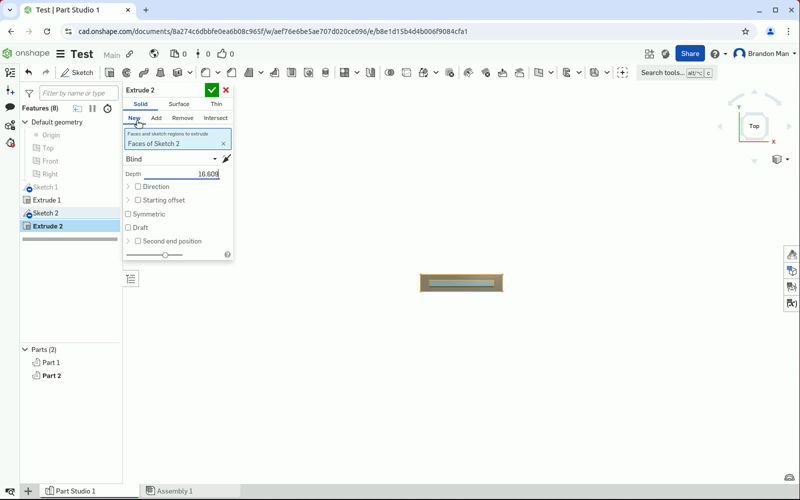
key(enter)
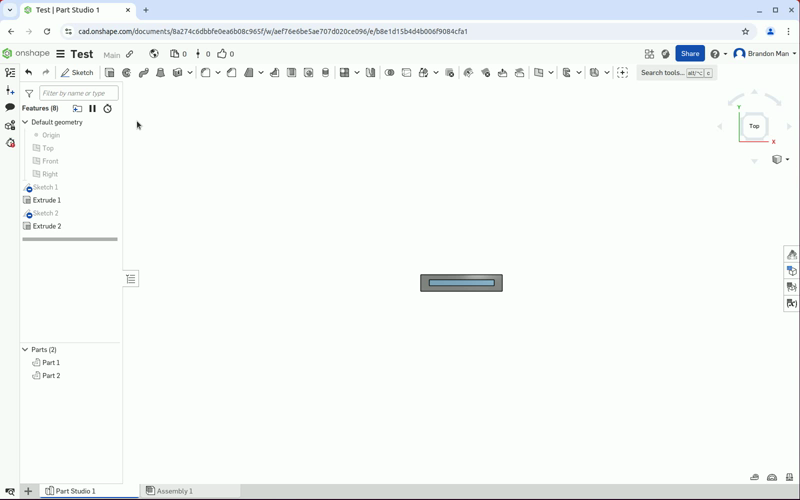
key(shift+h)
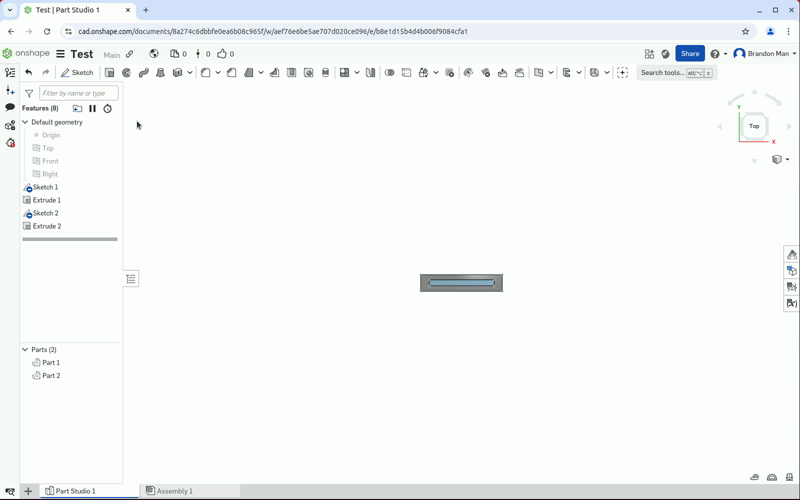
key(shift+h)
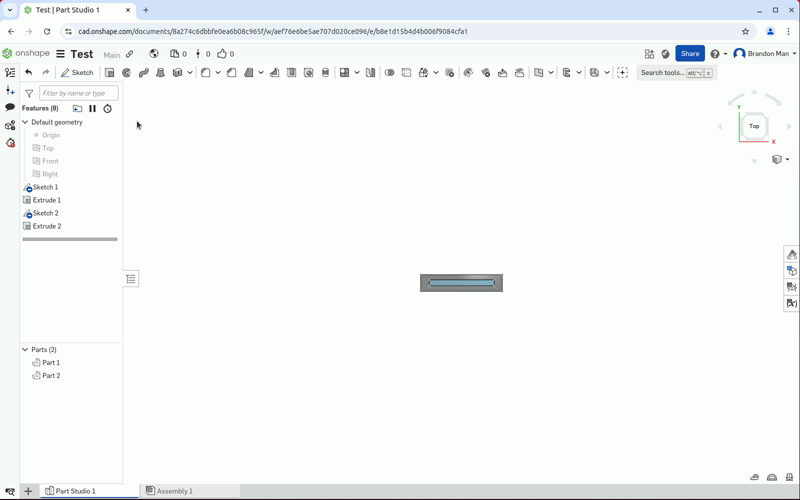
key(shift+7)
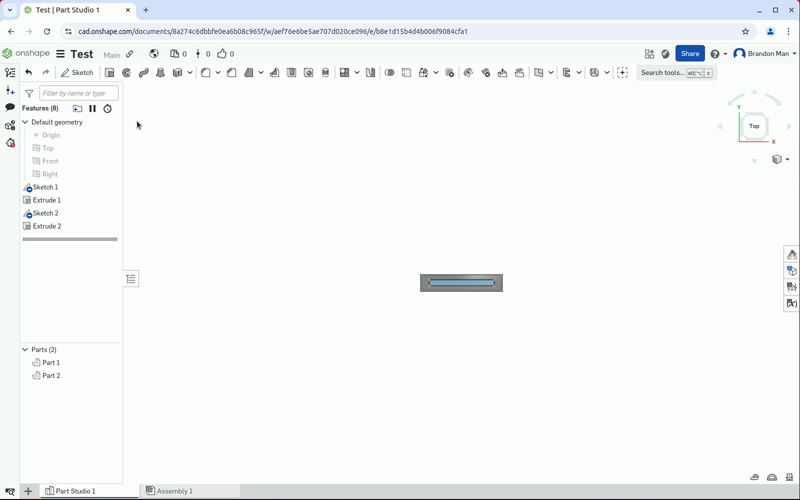
key(up, 3)
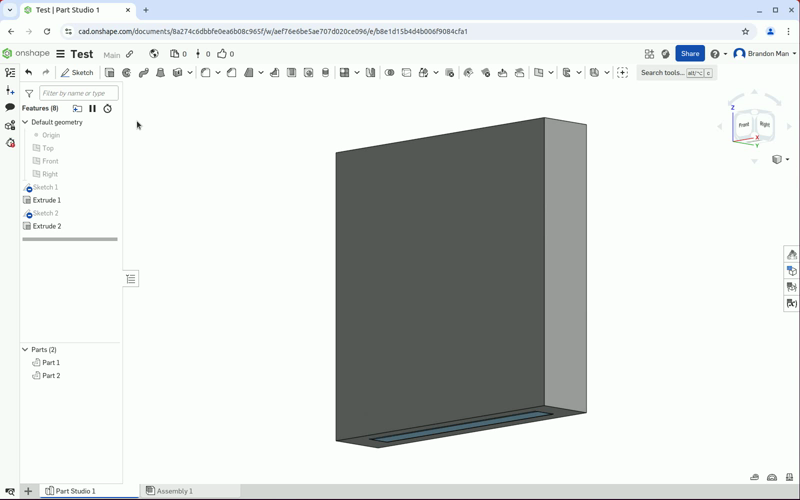
key(left, 3)
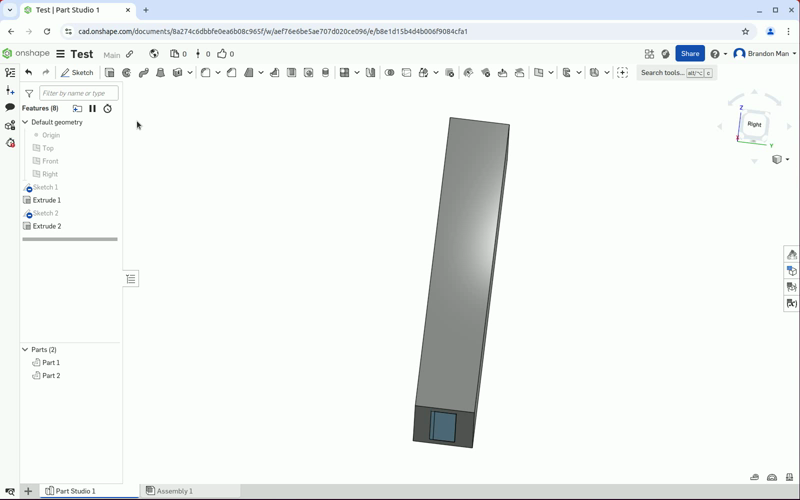
key(right, 3)
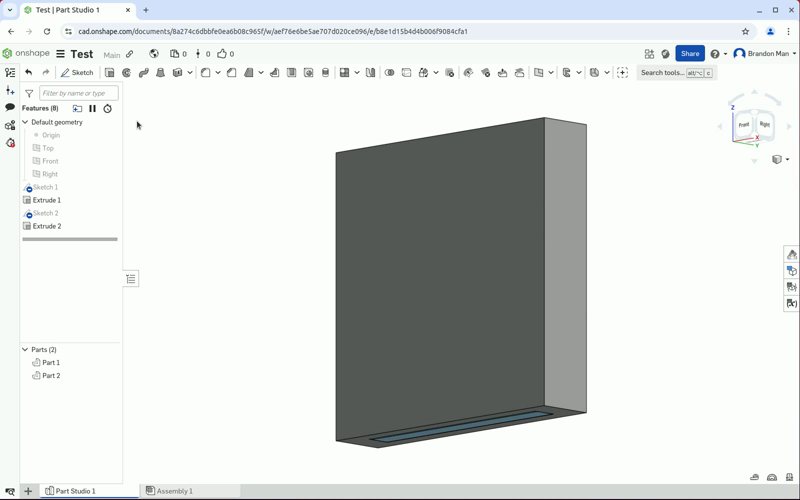
key(down, 3)
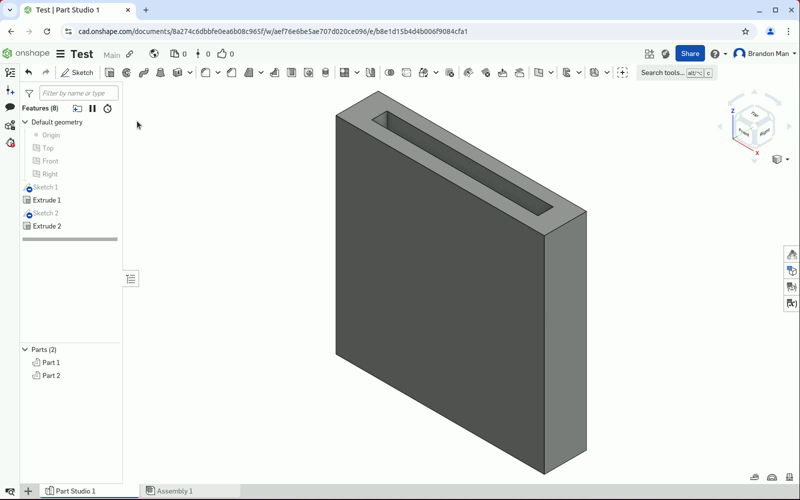
mouse_move(73, 189)
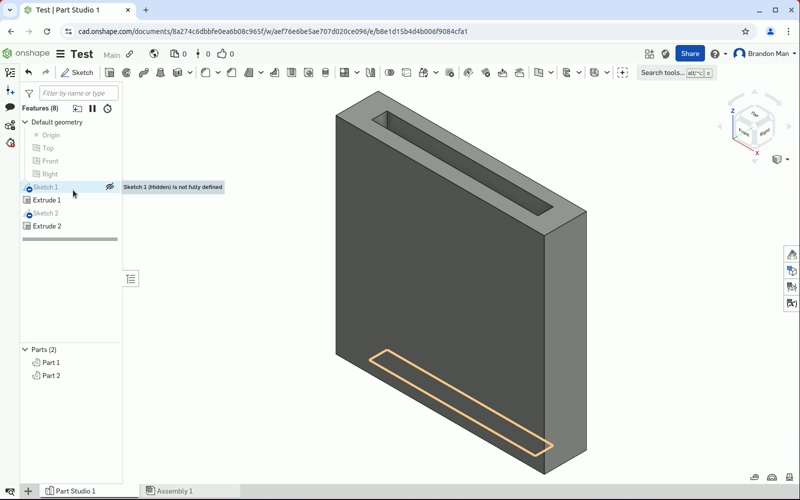
click(73, 189)